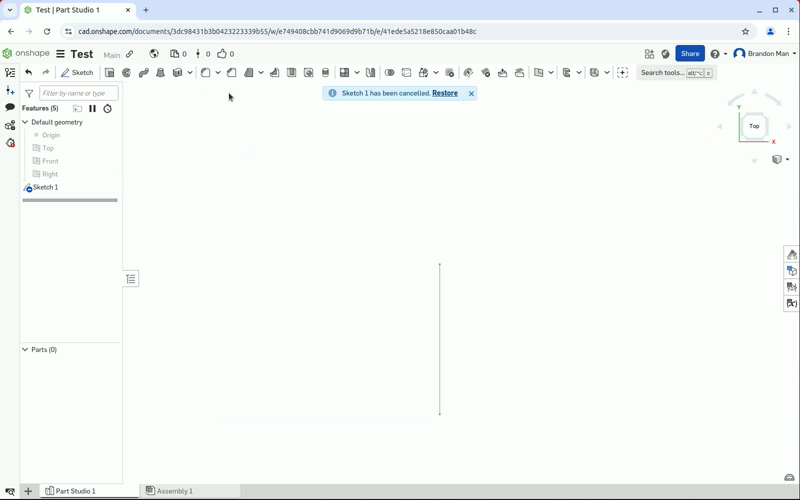
key(shift+h)
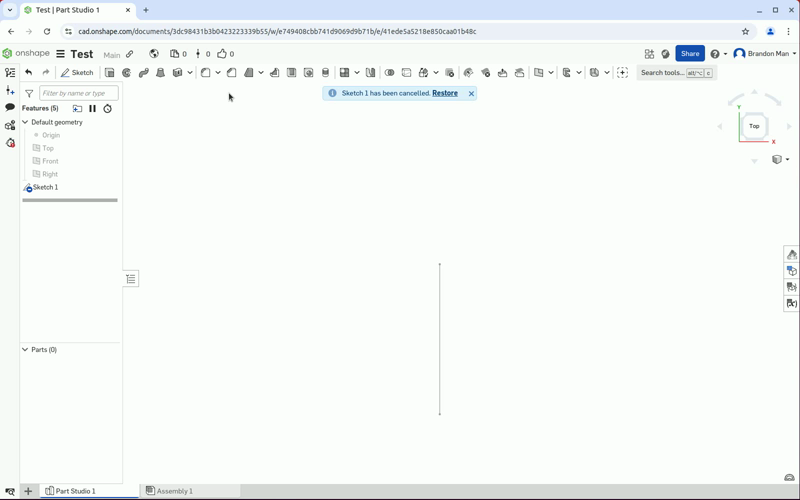
key(shift+s)
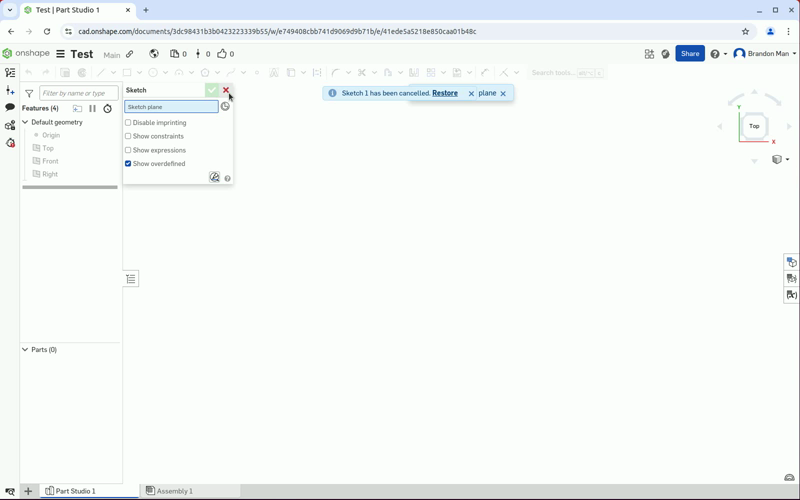
mouse_move(73, 150)
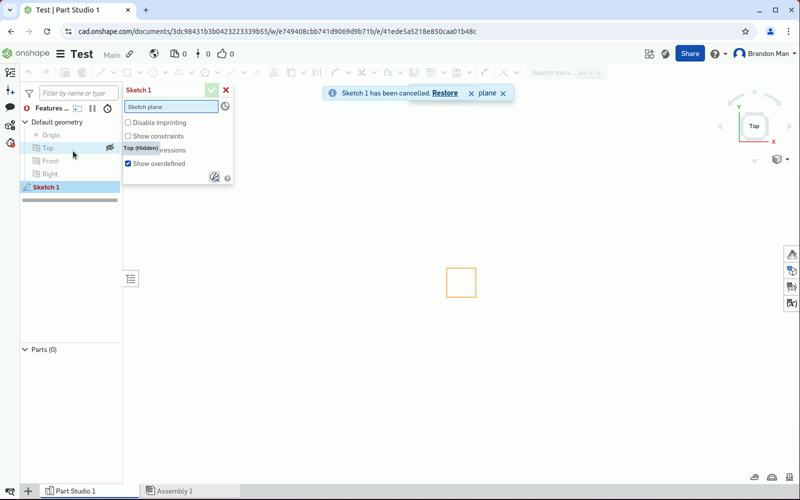
click(73, 150)
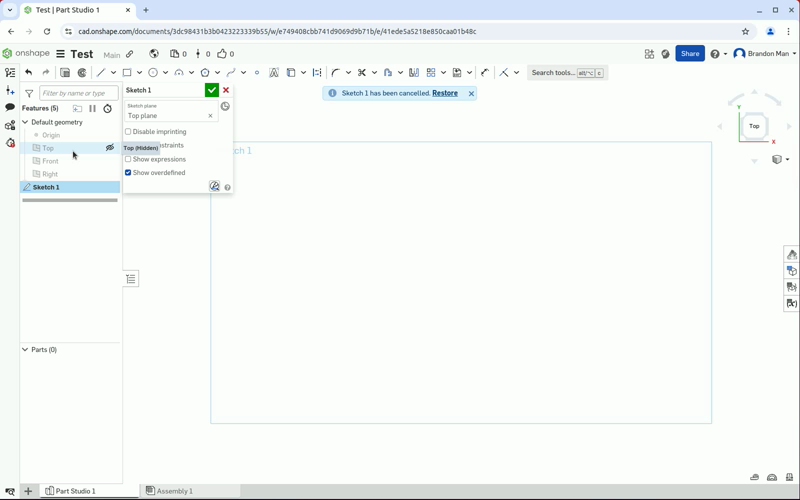
mouse_move(73, 352)
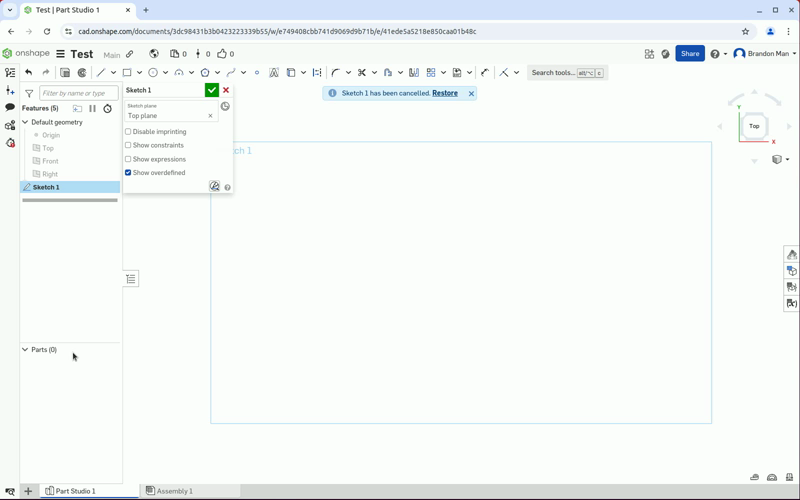
key(y)
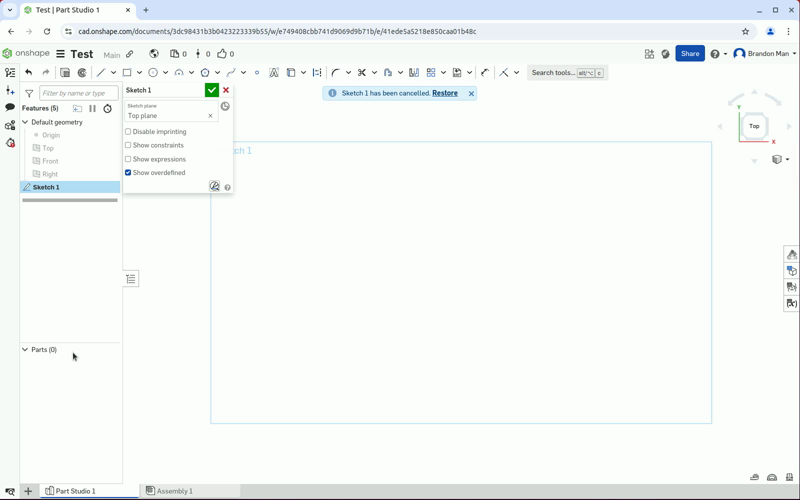
key(l)
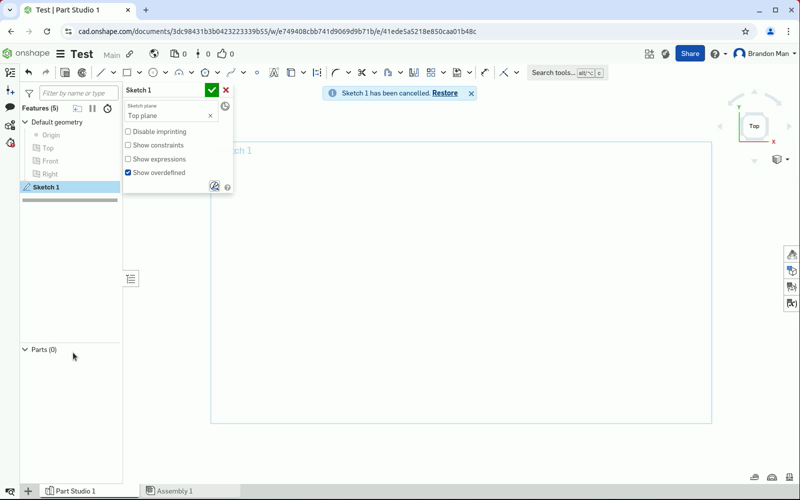
key_down(shift)
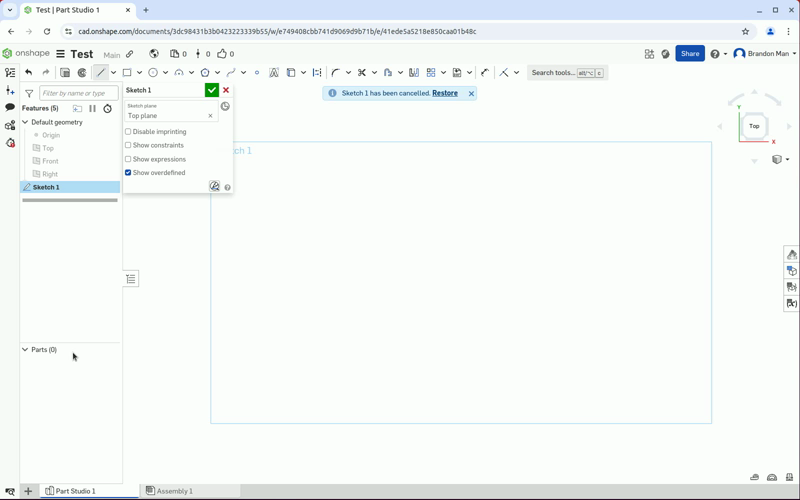
mouse_move(383, 368)
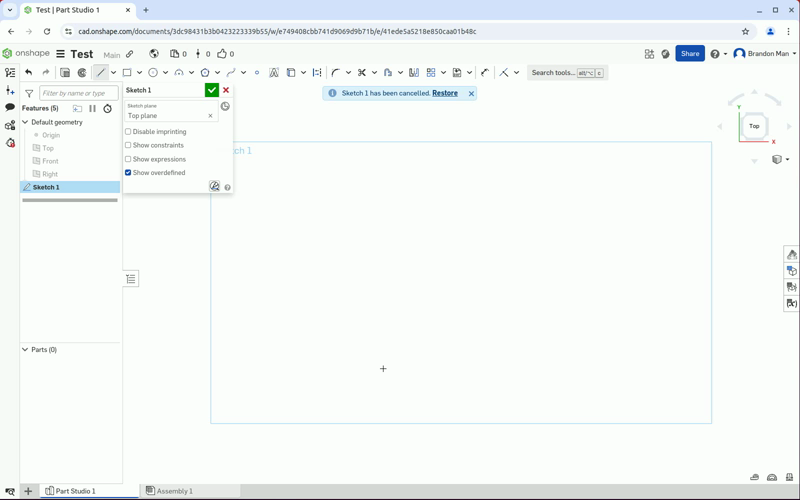
click(383, 368)
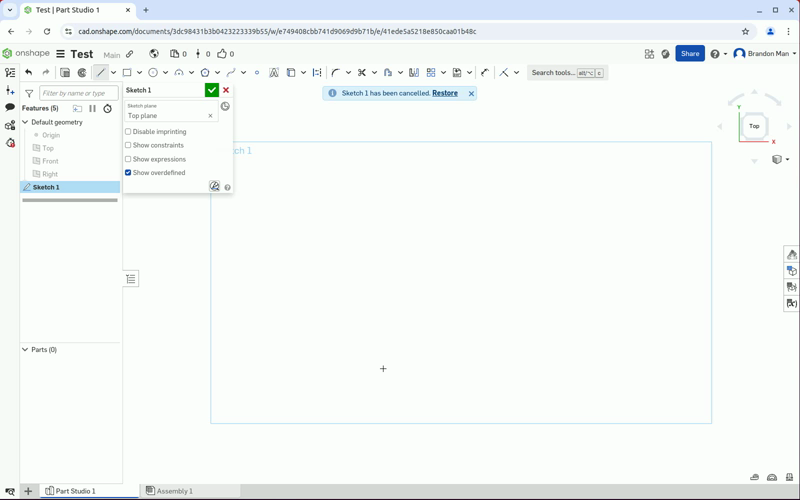
key_up(shift)
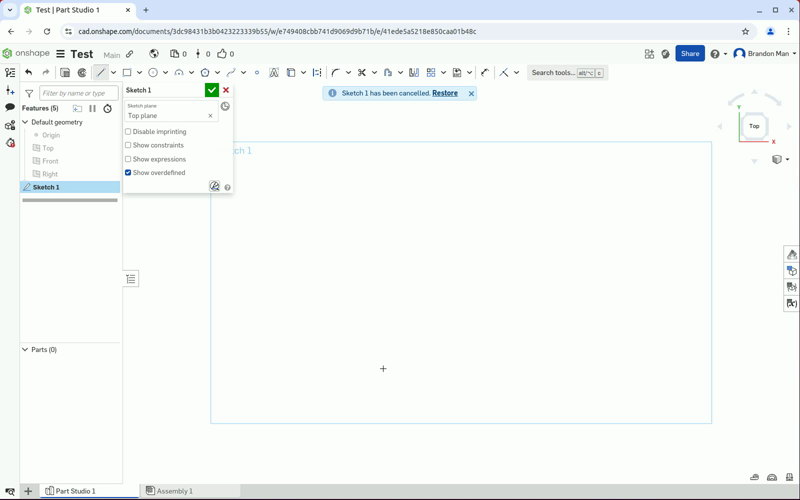
key_down(shift)
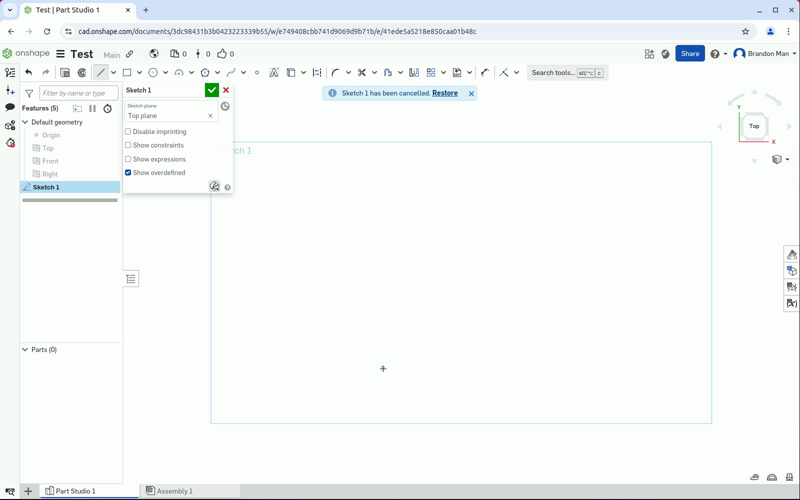
mouse_move(564, 368)
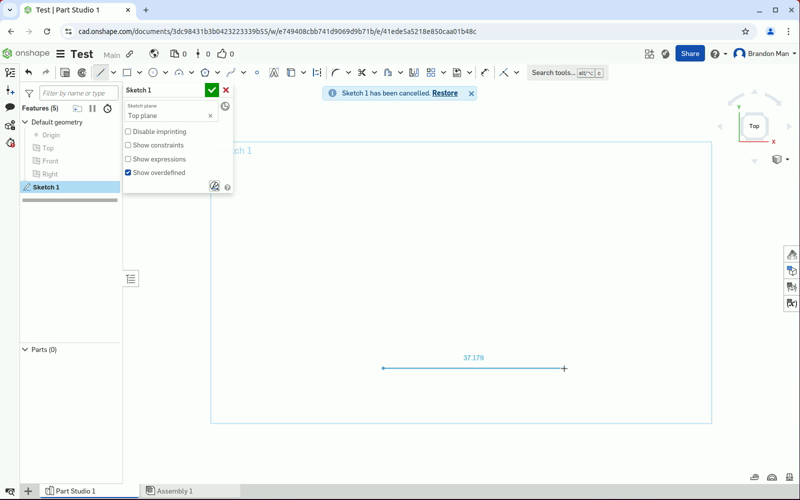
click(564, 368)
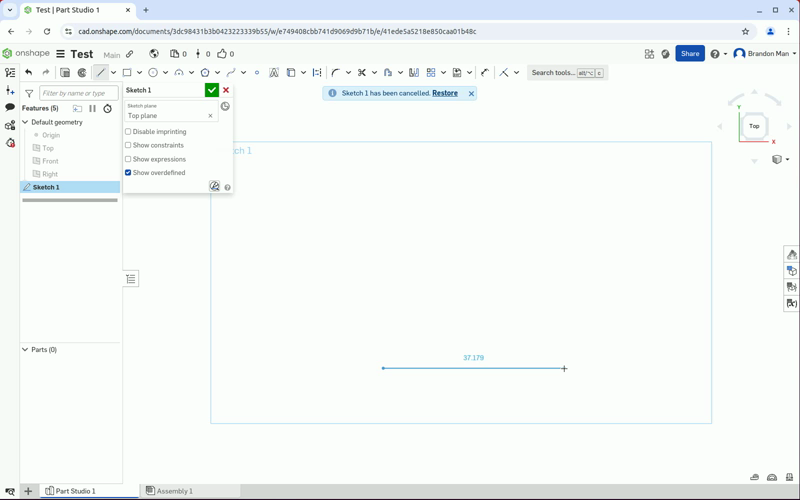
key_up(shift)
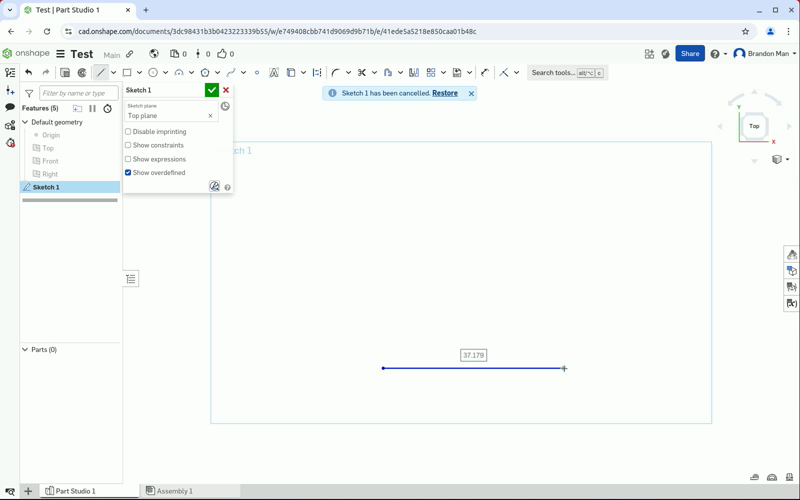
key_down(shift)
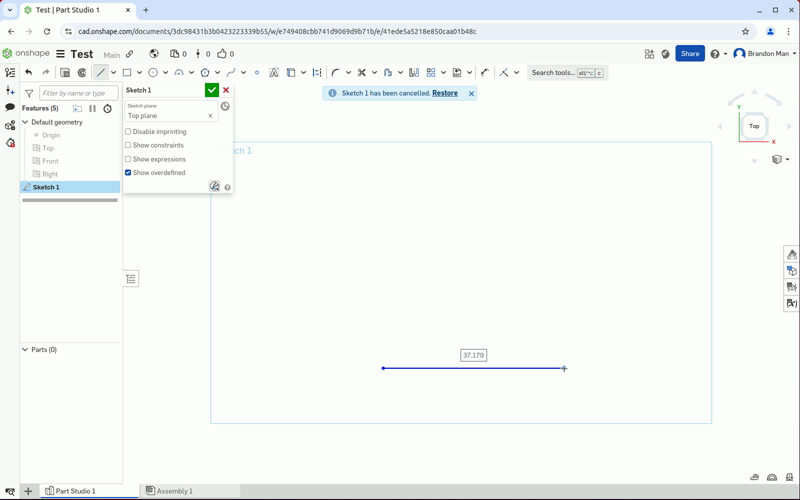
mouse_move(589, 368)
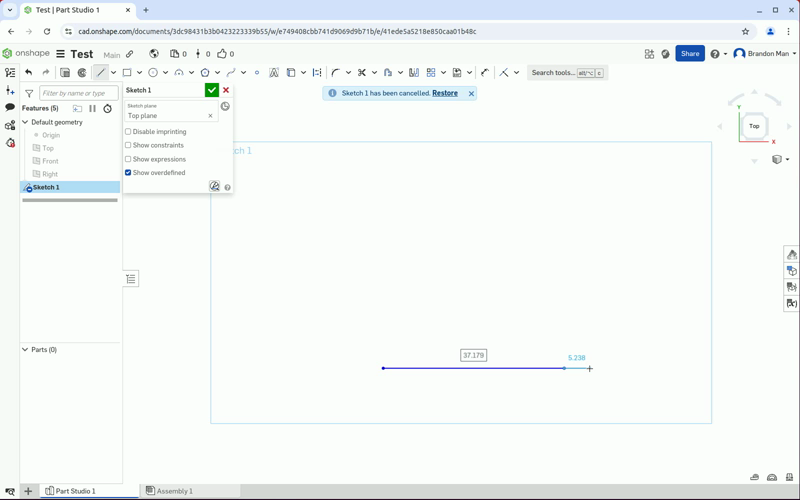
mouse_move(564, 358)
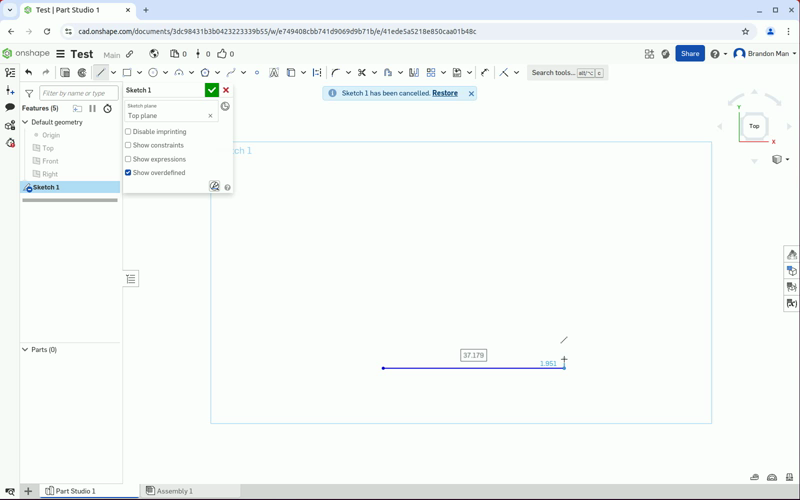
click(564, 358)
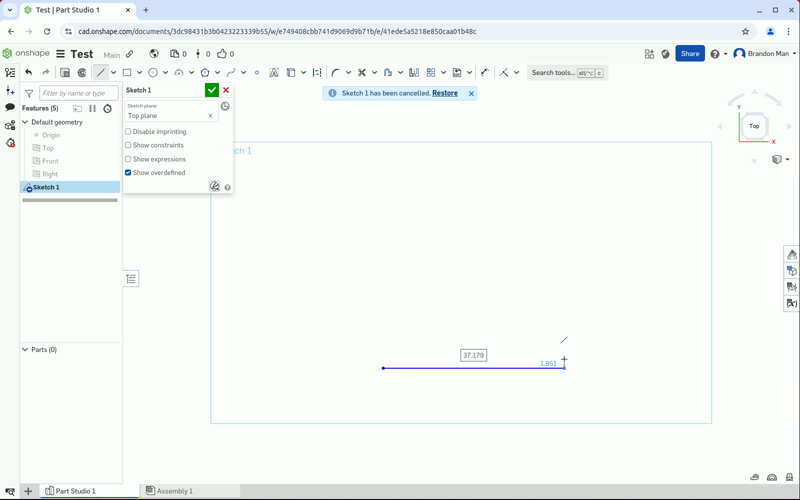
key_up(shift)
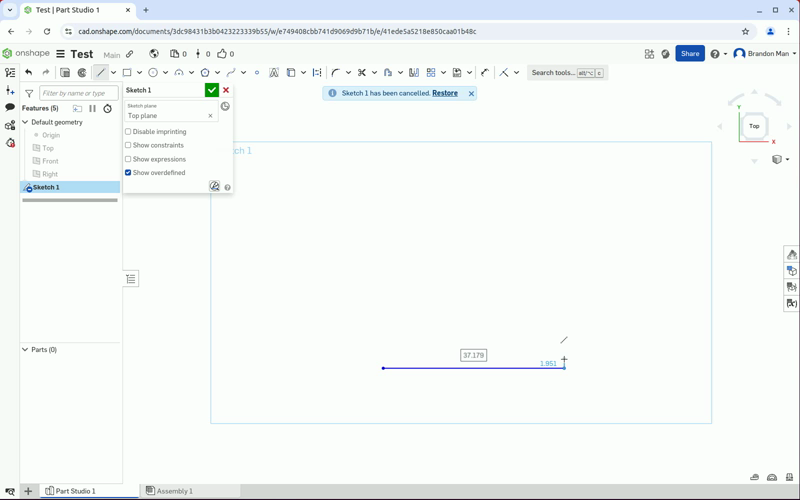
key_down(shift)
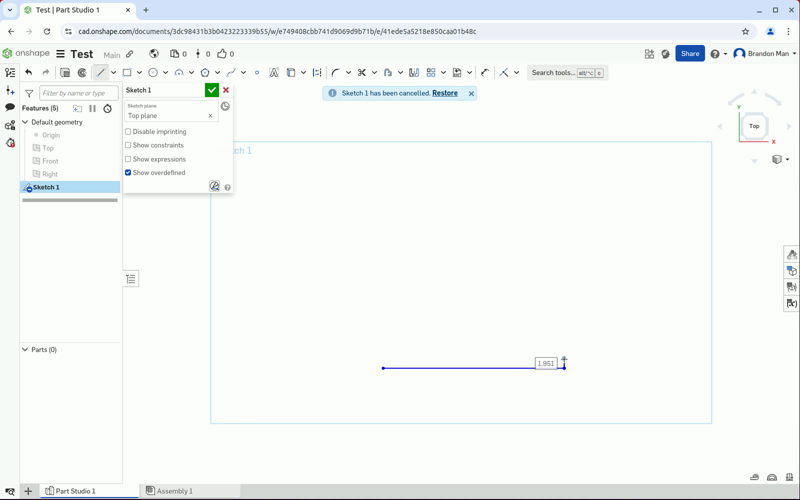
mouse_move(486, 358)
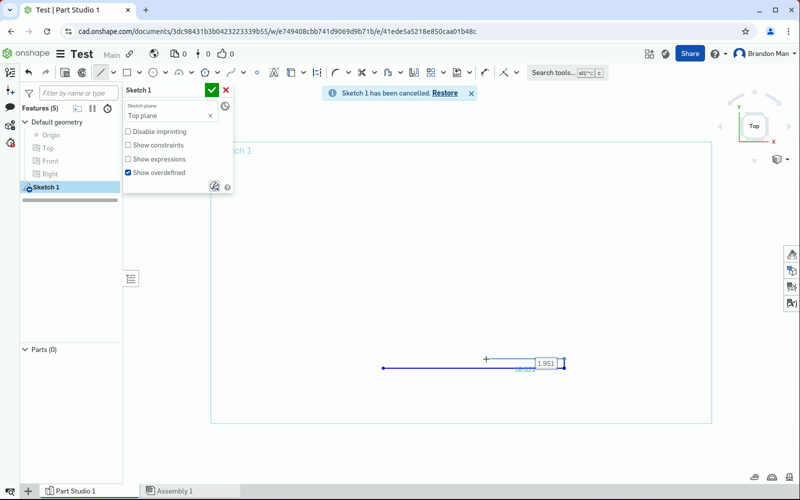
click(486, 358)
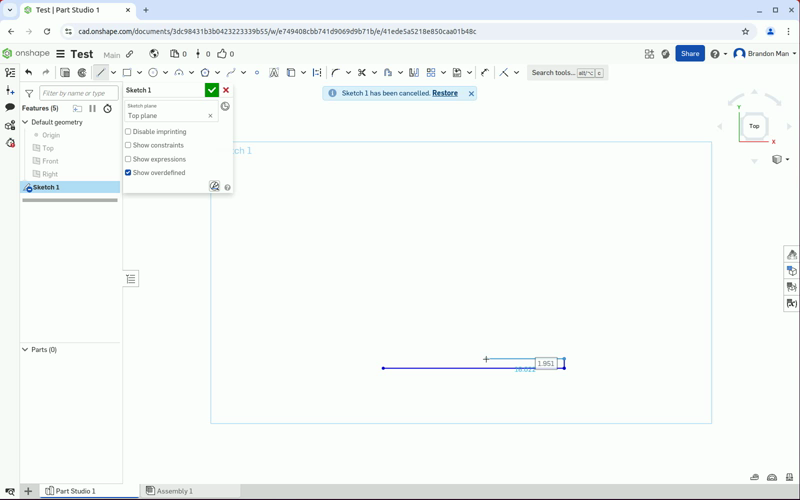
key_up(shift)
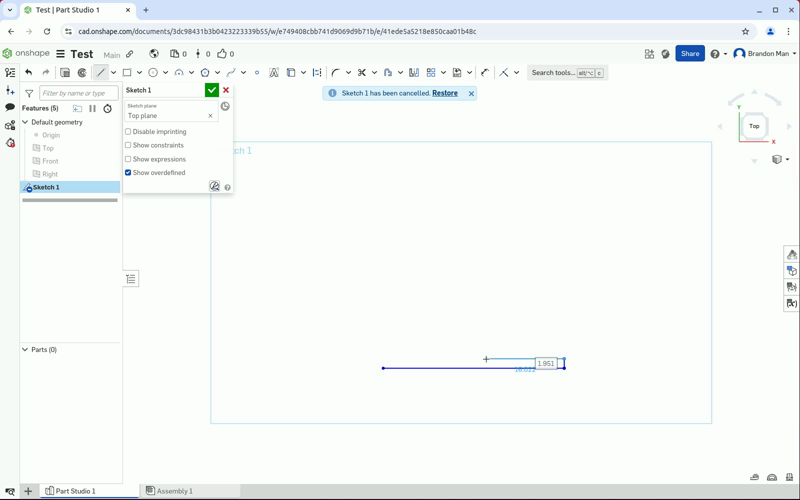
key_down(shift)
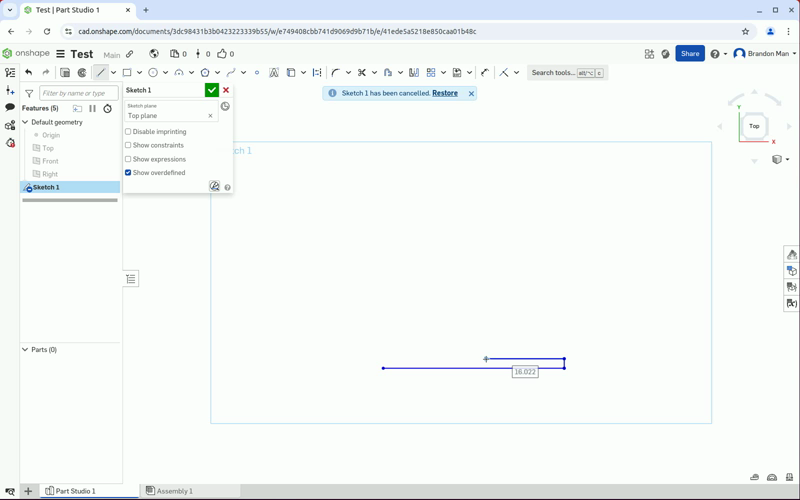
mouse_move(516, 358)
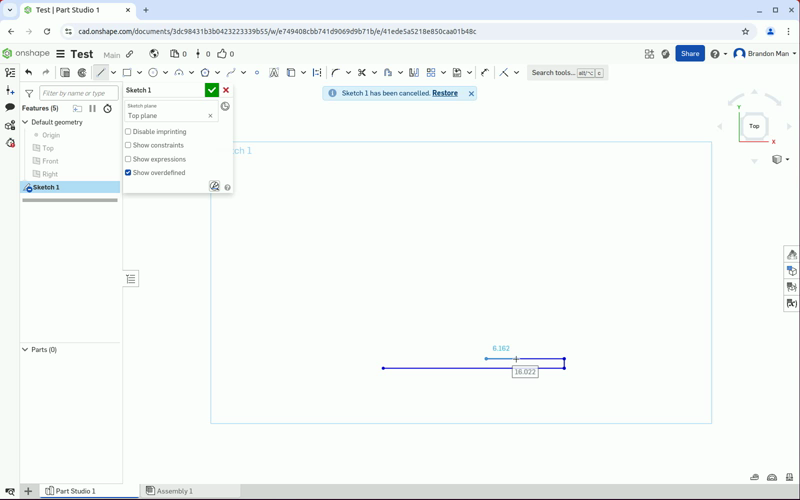
mouse_move(478, 358)
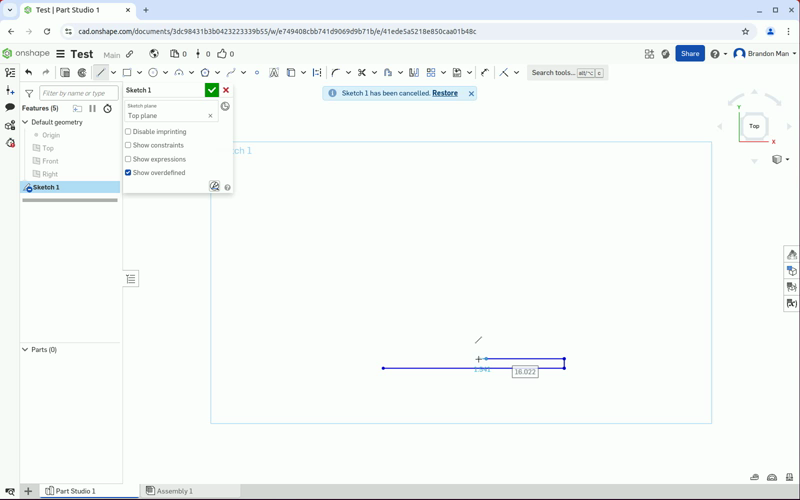
click(478, 358)
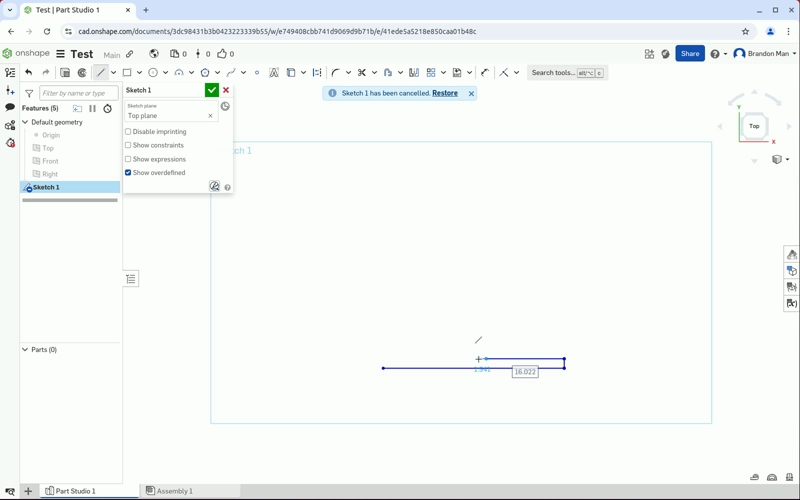
key_up(shift)
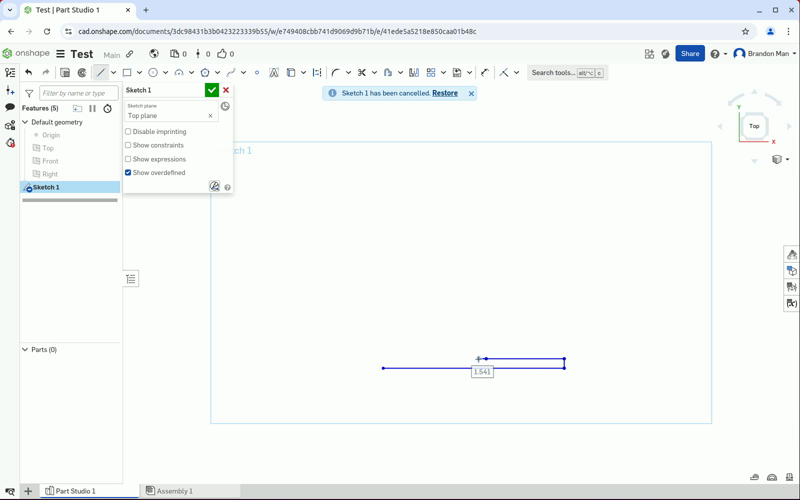
key_down(shift)
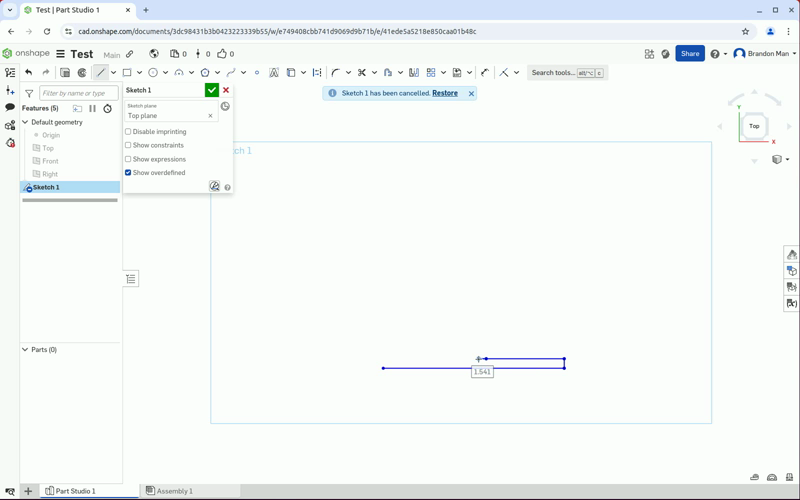
mouse_move(392, 358)
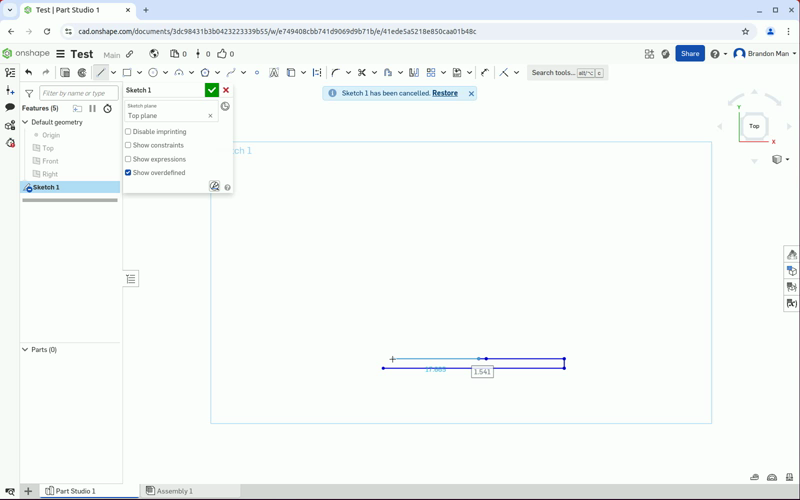
click(392, 358)
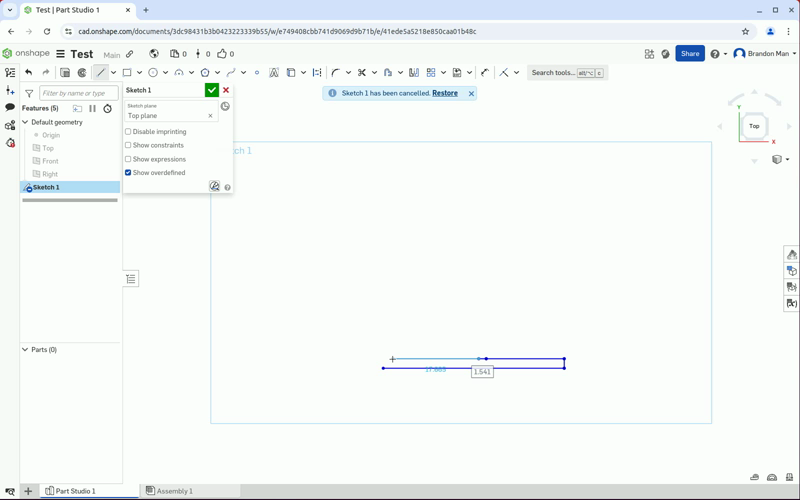
key_up(shift)
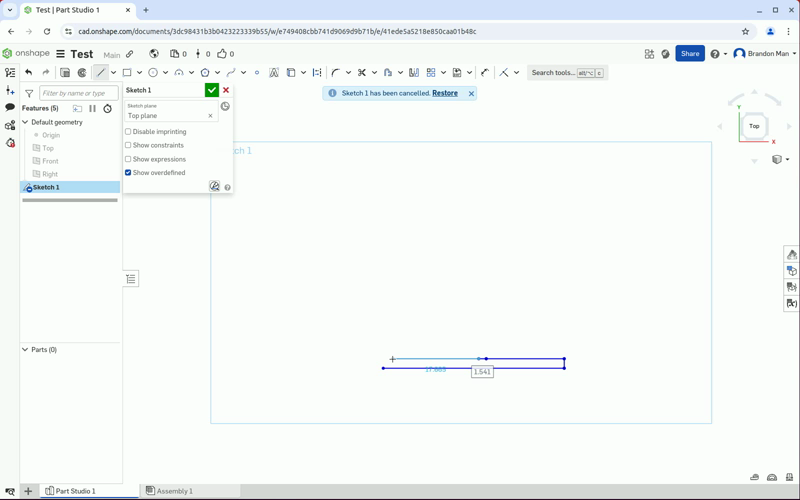
key_down(shift)
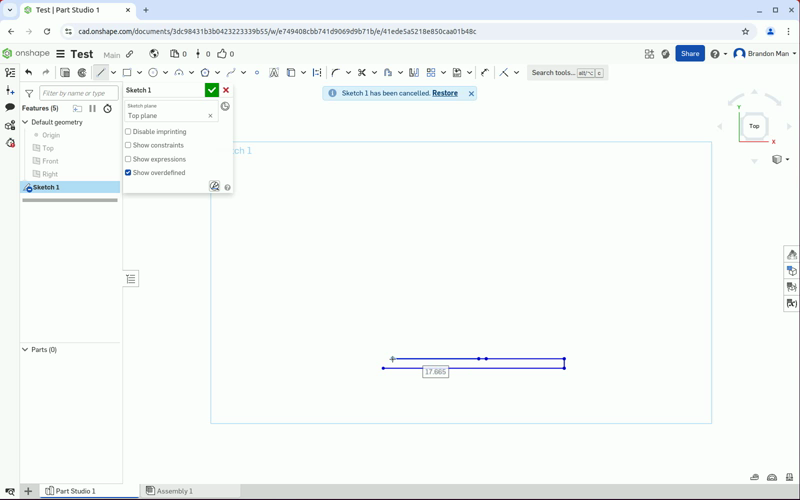
mouse_move(422, 358)
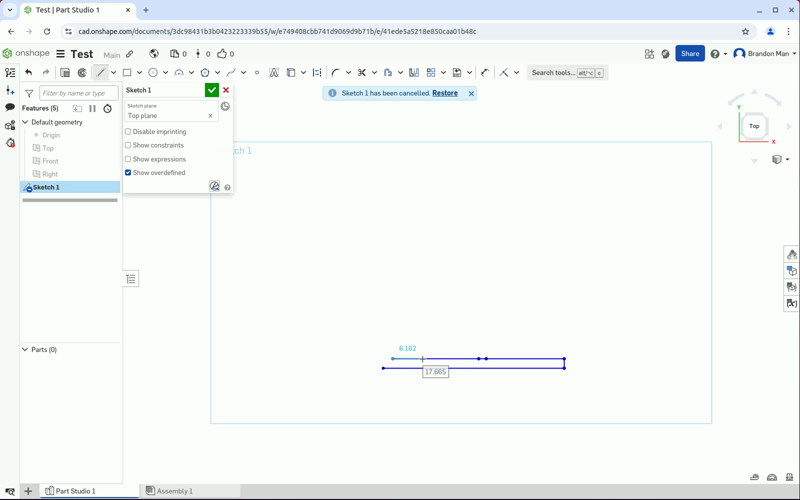
mouse_move(383, 358)
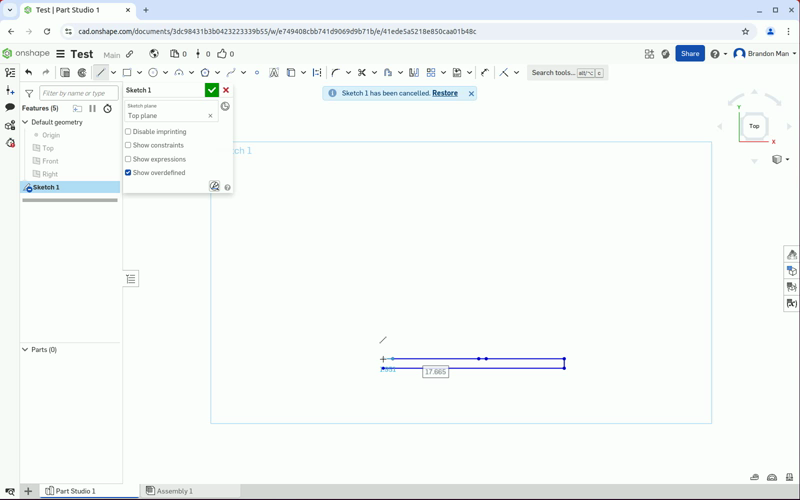
click(383, 358)
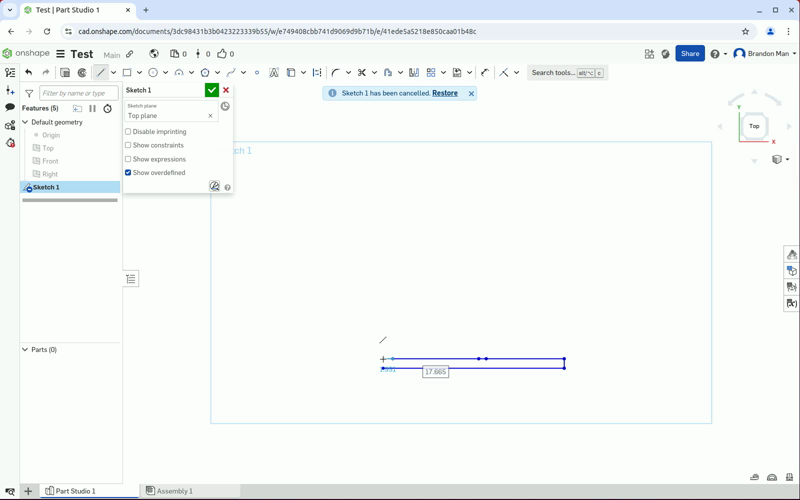
key_up(shift)
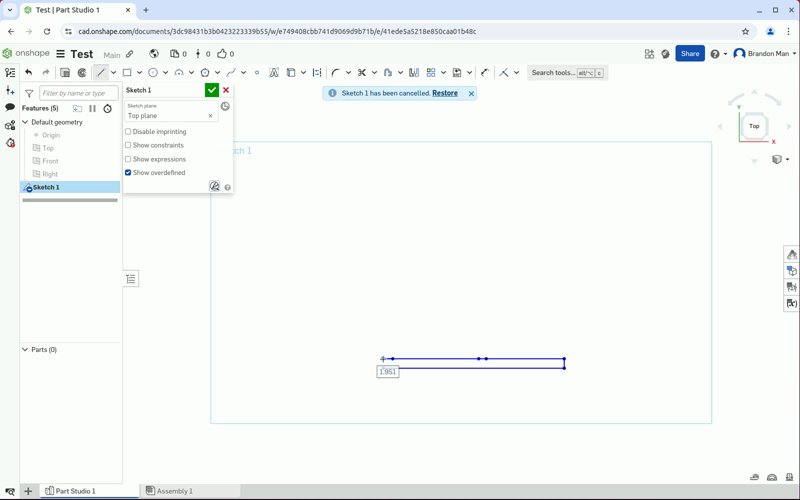
mouse_move(413, 358)
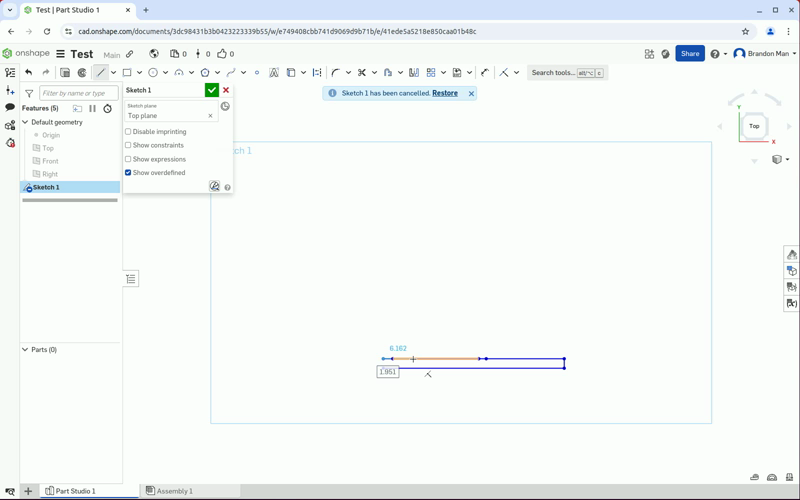
key_down(shift)
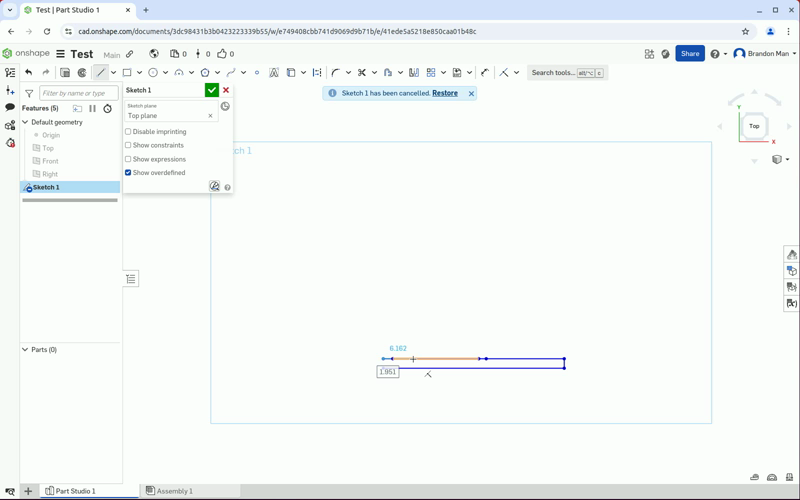
mouse_move(383, 368)
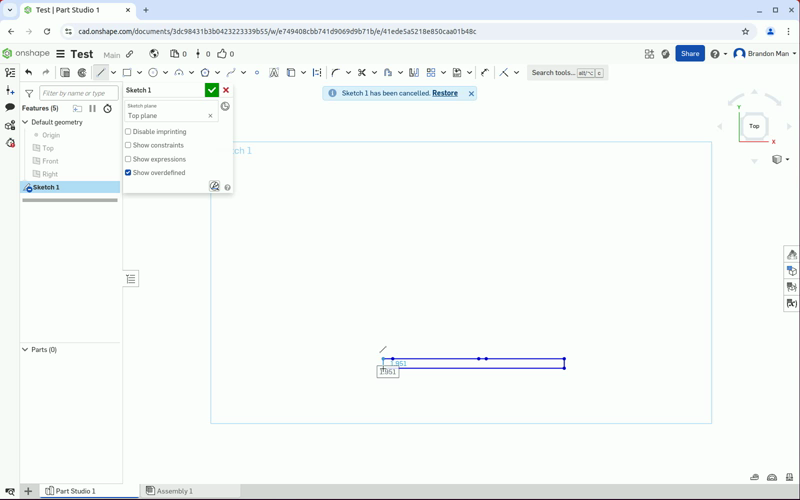
key_up(shift)
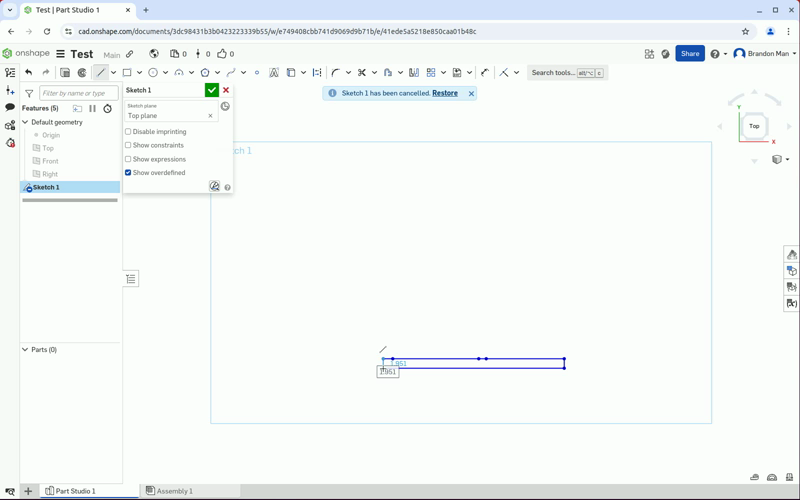
click(383, 368)
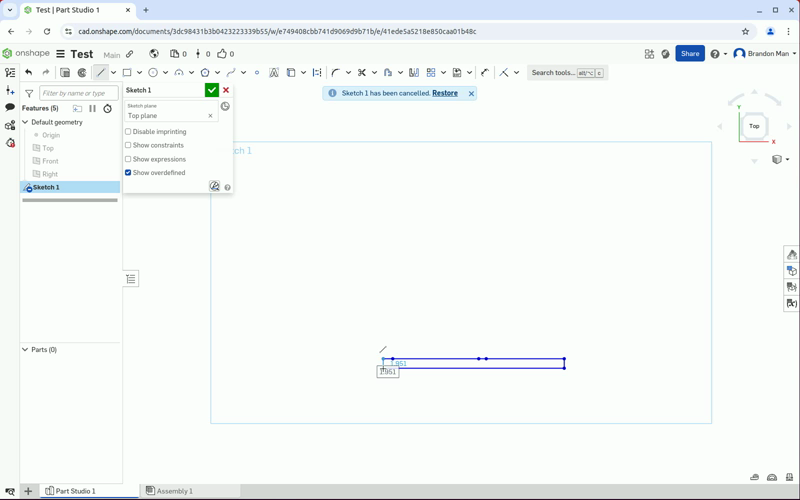
key(esc)
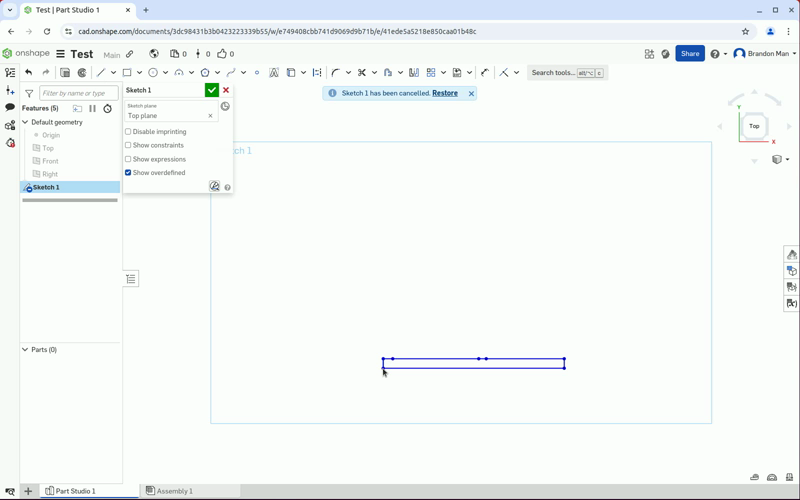
mouse_move(532, 366)
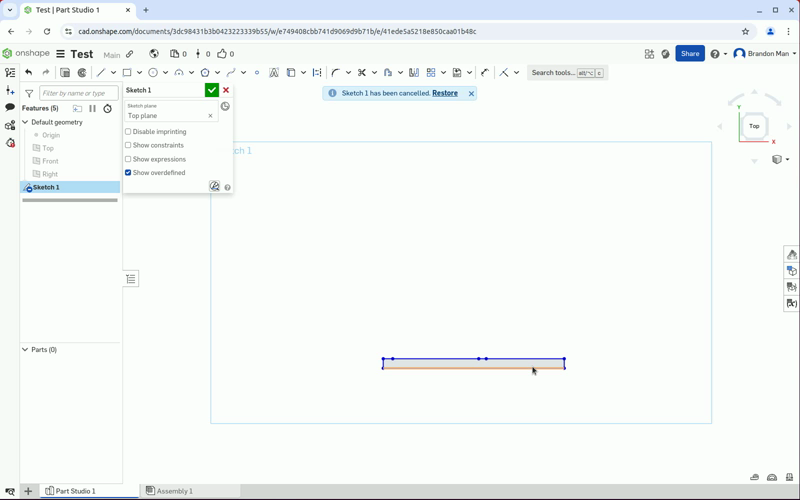
scroll(6)
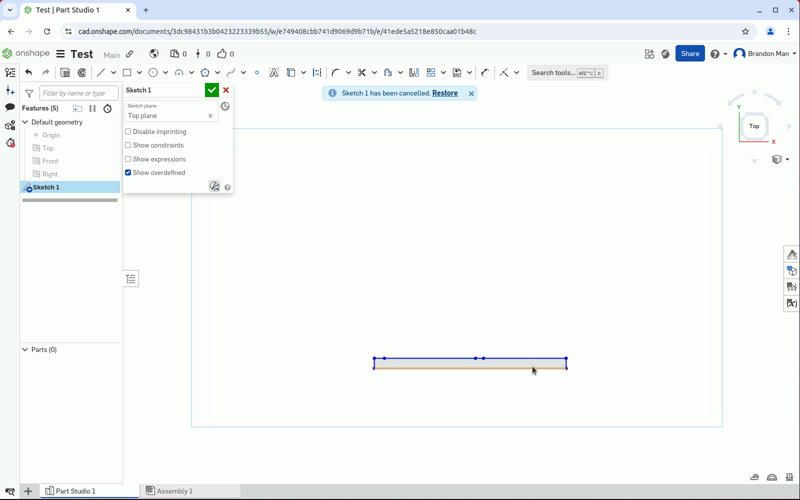
scroll(6)
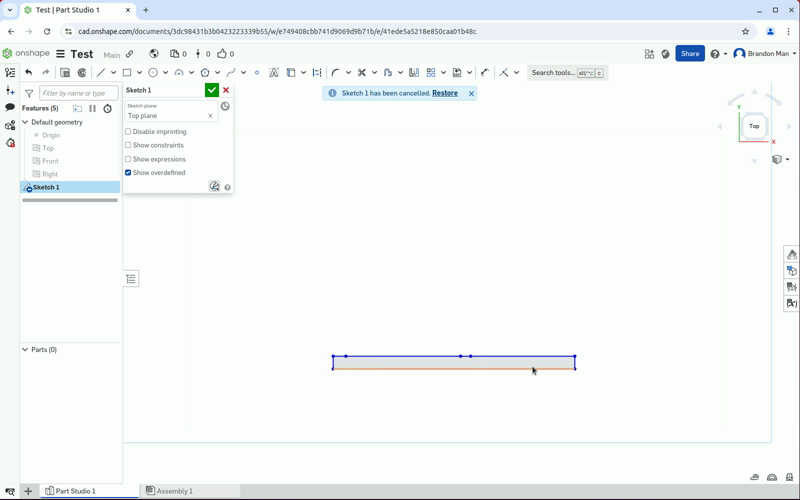
scroll(6)
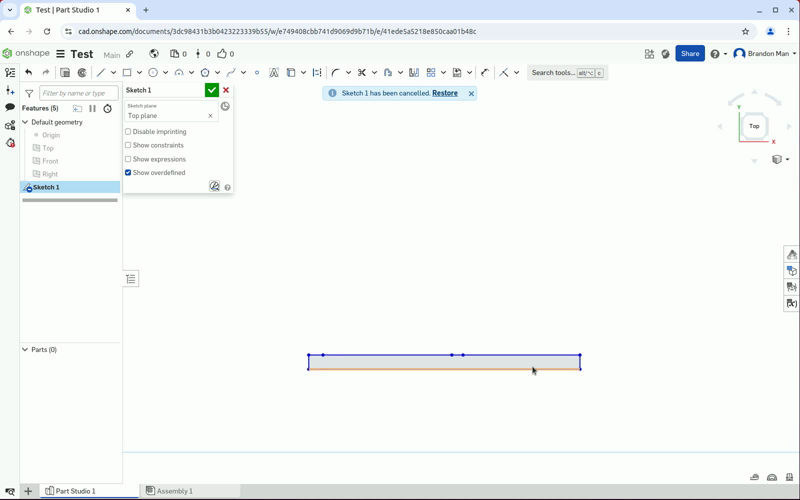
scroll(6)
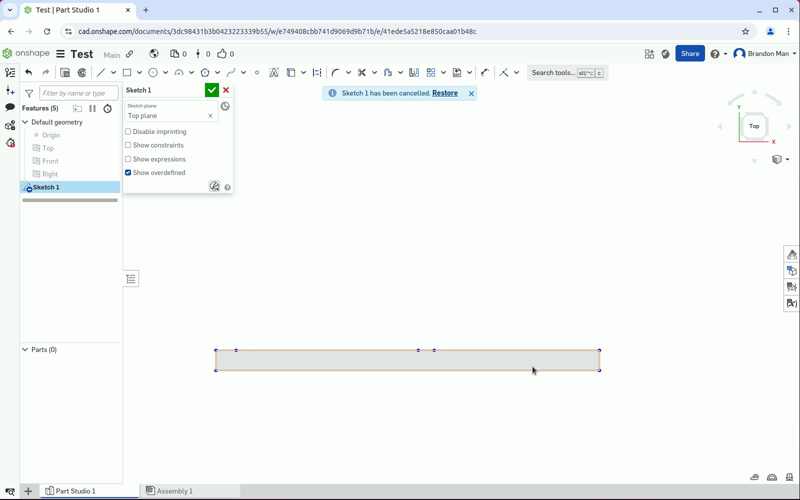
scroll(6)
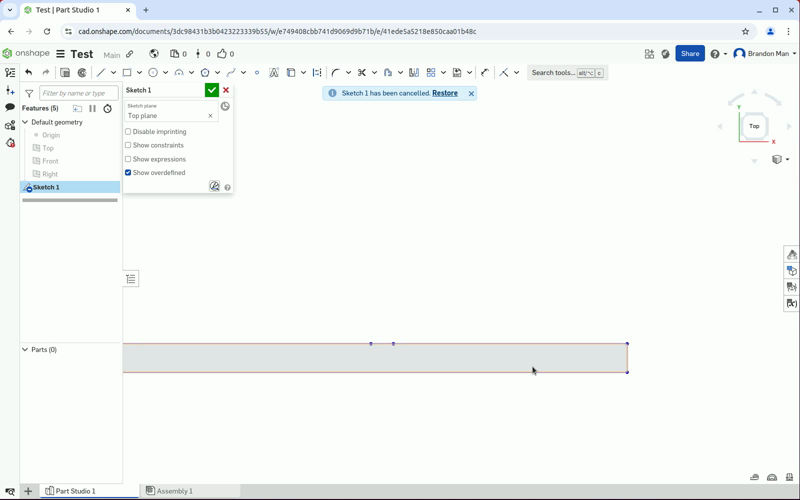
scroll(6)
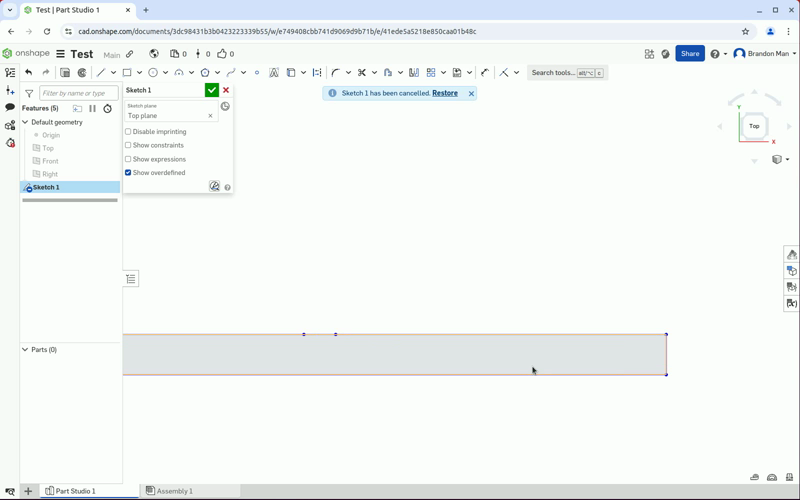
scroll(6)
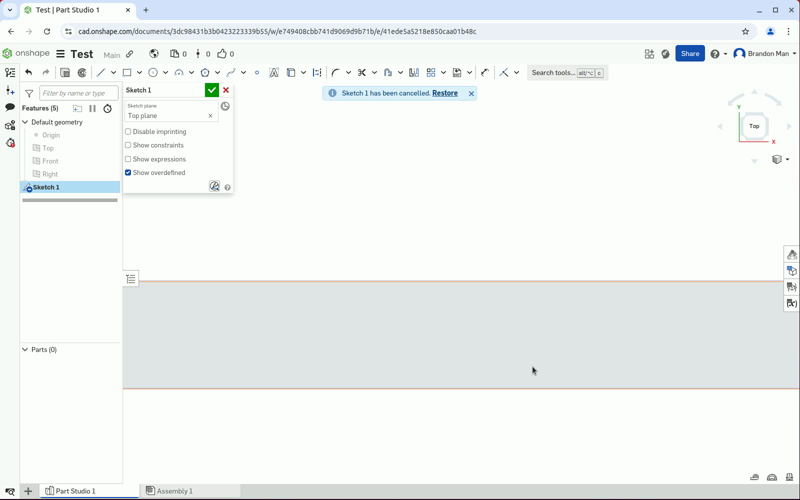
click(532, 366)
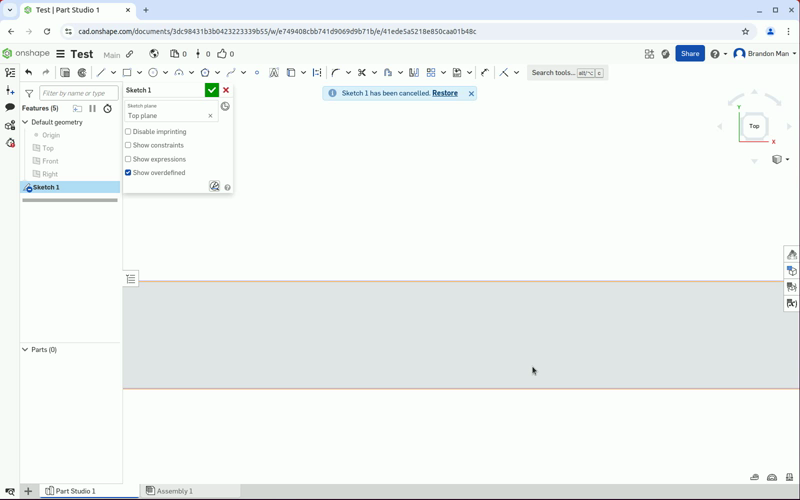
scroll(-6)
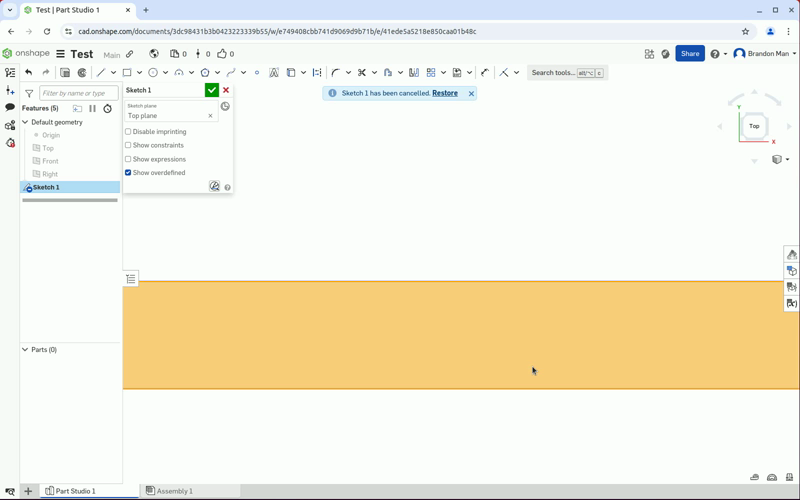
scroll(-6)
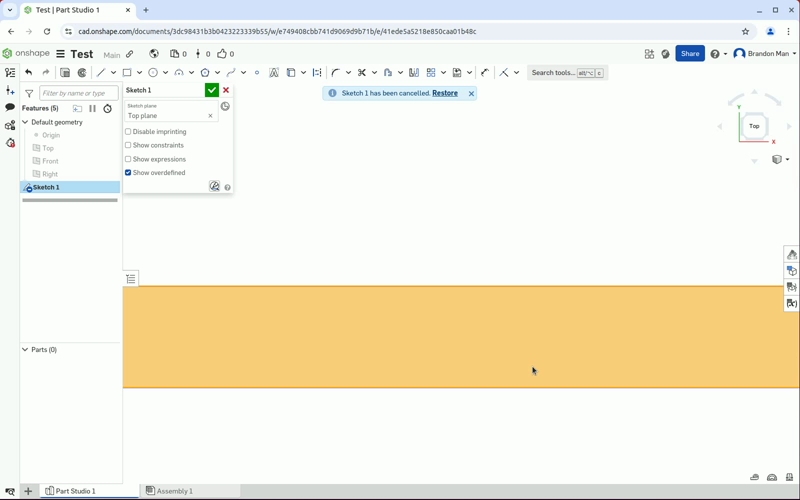
scroll(-6)
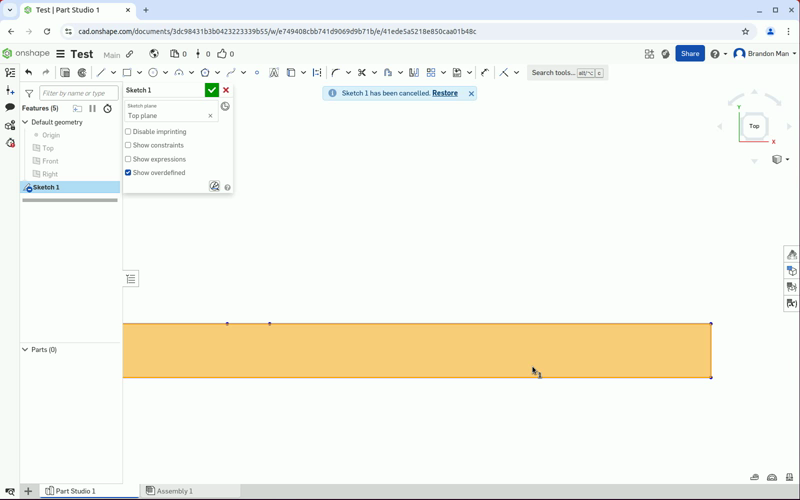
scroll(-6)
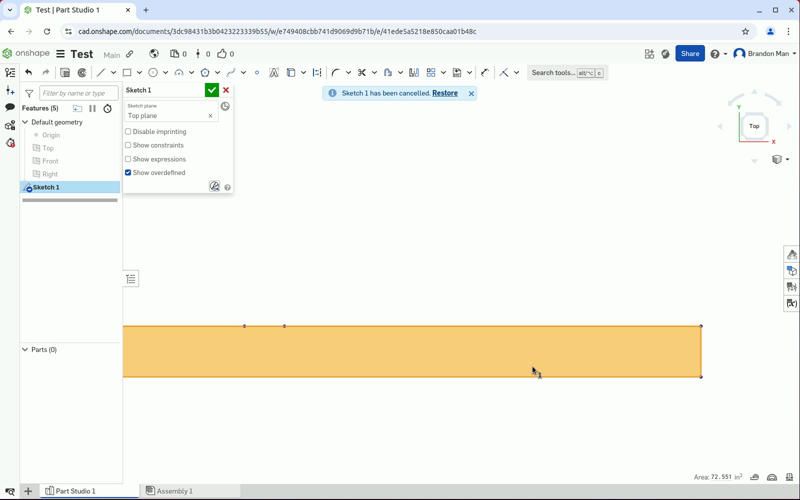
scroll(-6)
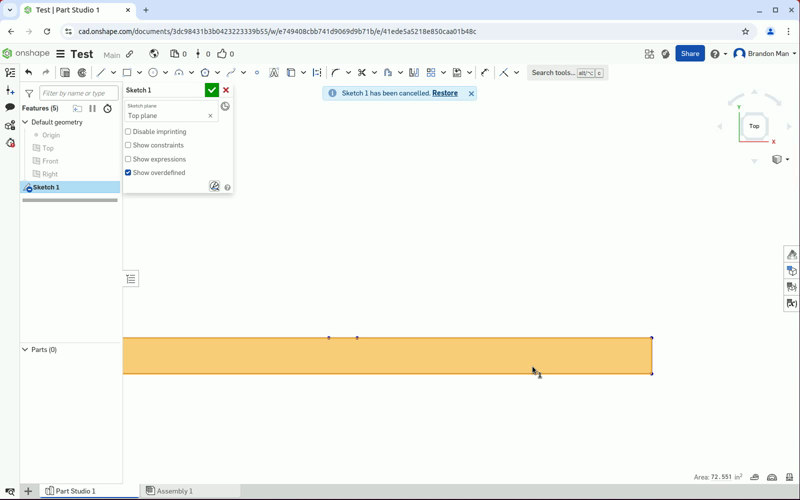
scroll(-6)
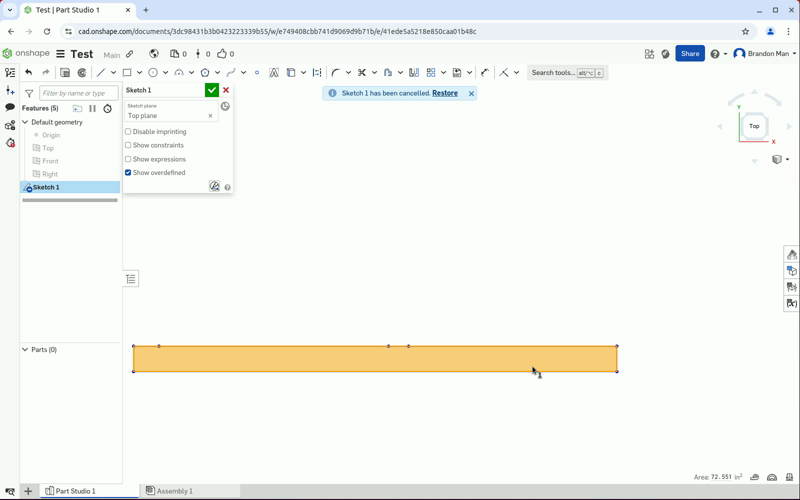
scroll(-6)
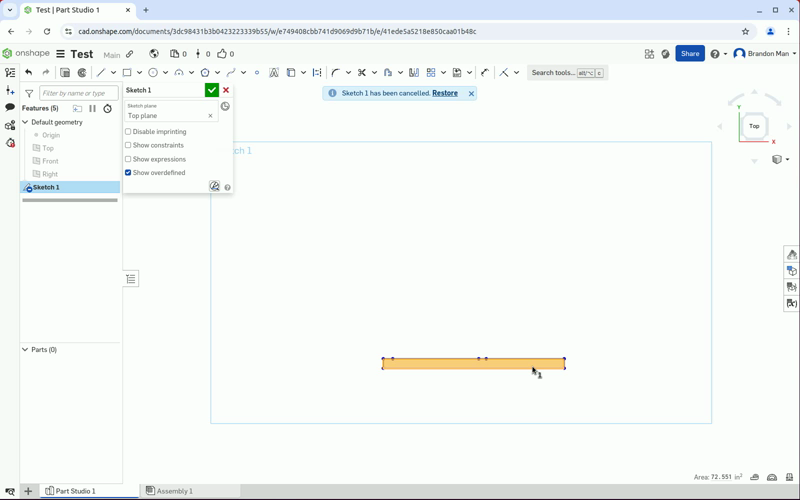
mouse_move(73, 352)
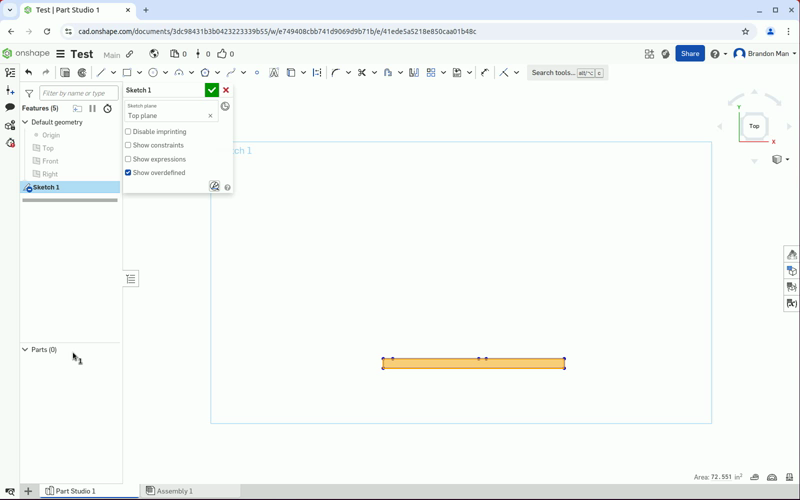
key(shift+y)
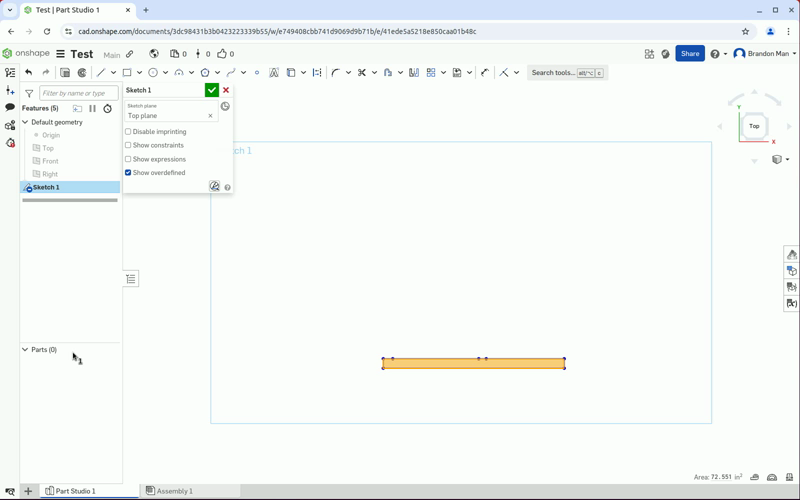
key(shift+e)
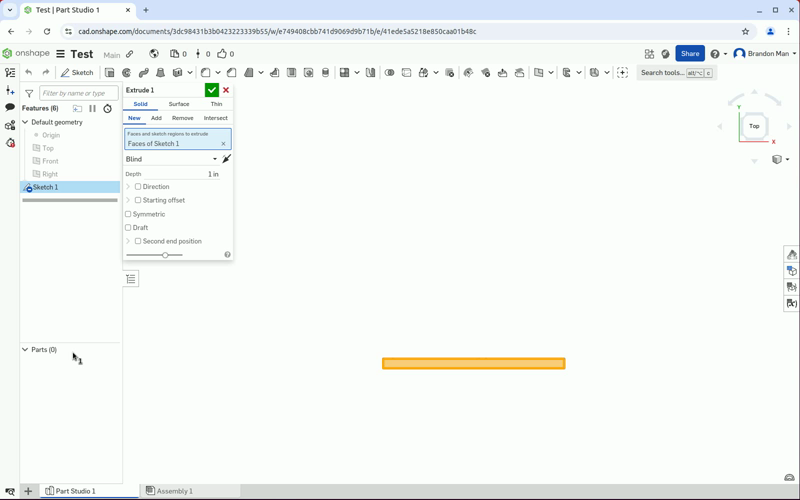
mouse_move(143, 106)
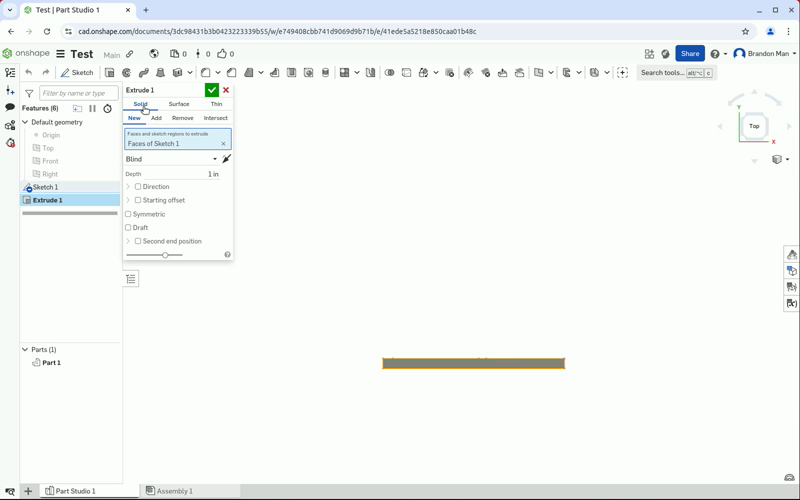
click(143, 106)
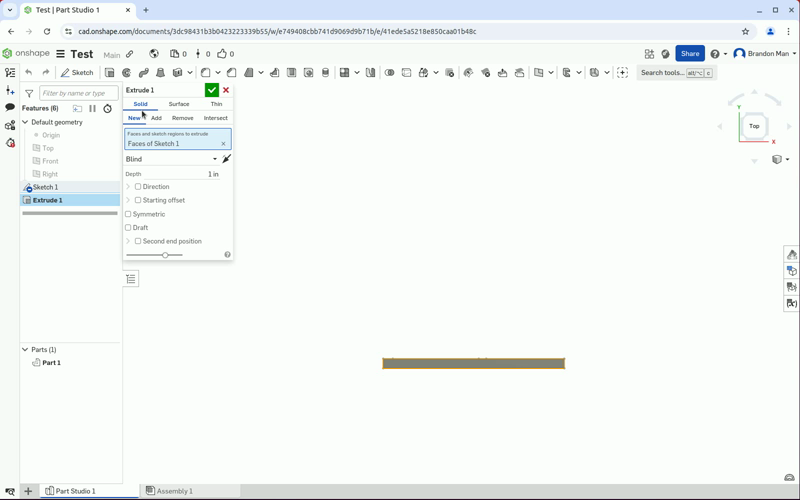
mouse_move(137, 120)
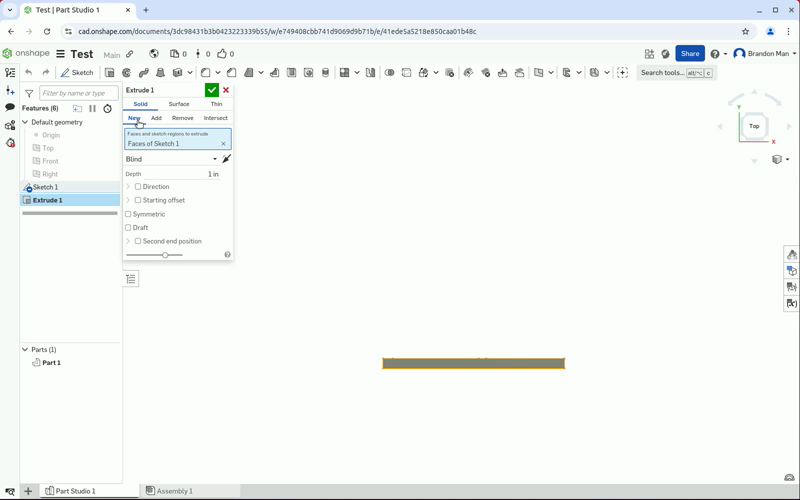
click(137, 120)
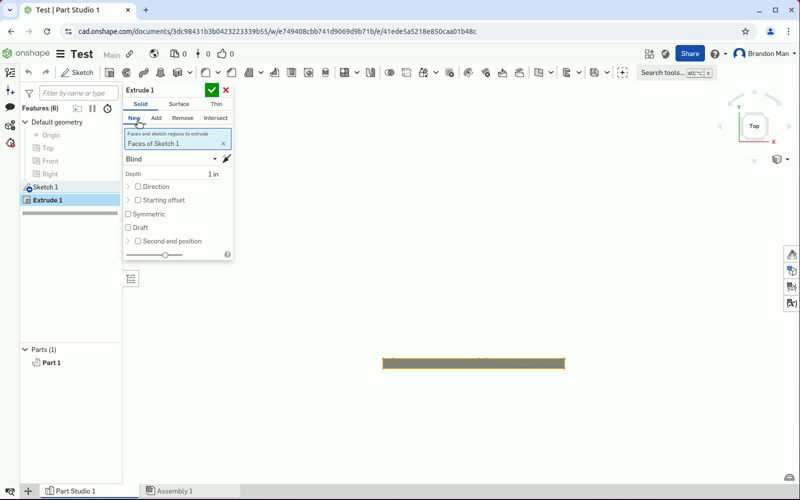
key(tab, 4)
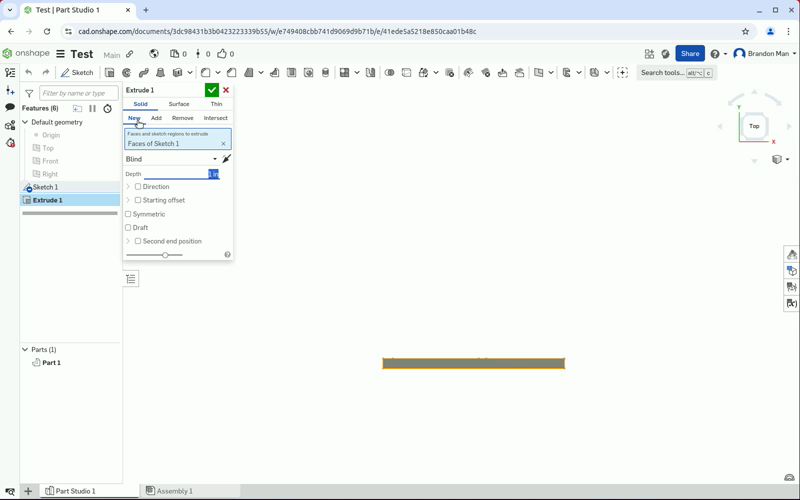
text(1.685)
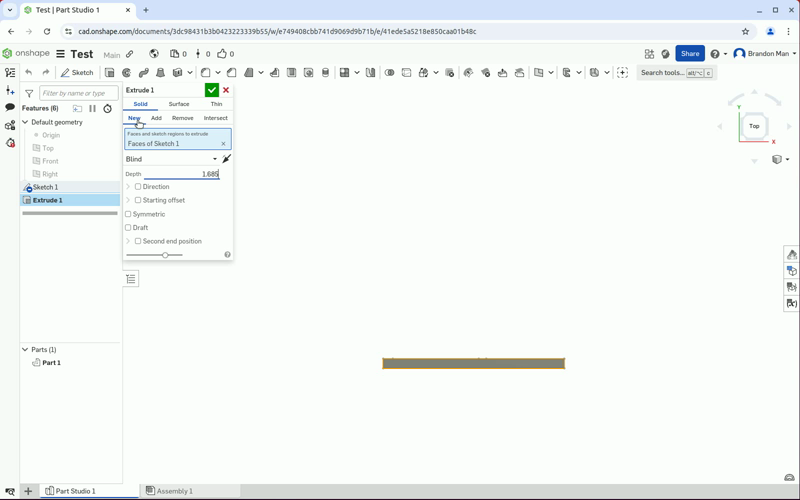
key(enter)
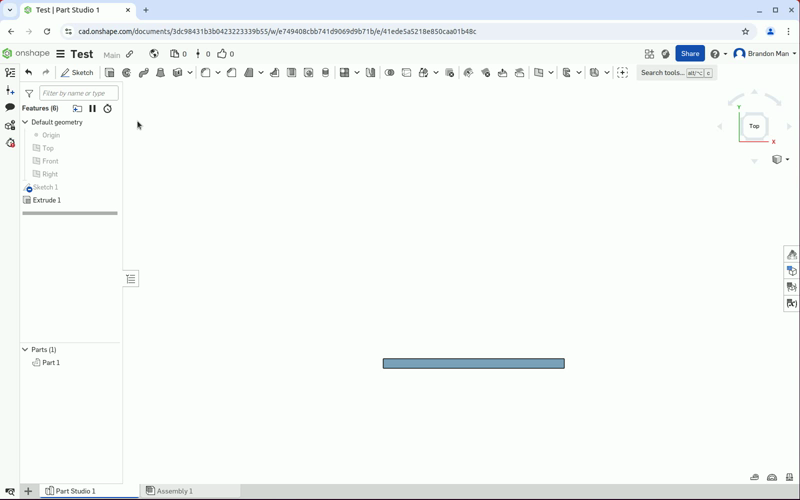
key(shift+h)
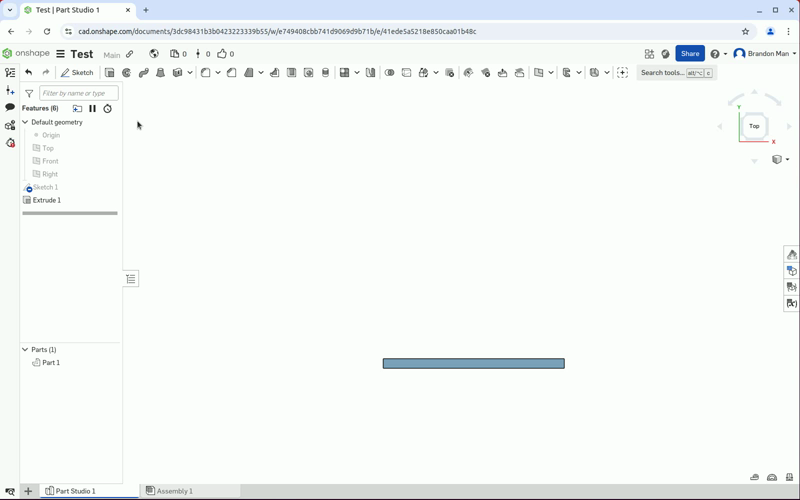
key(shift+h)
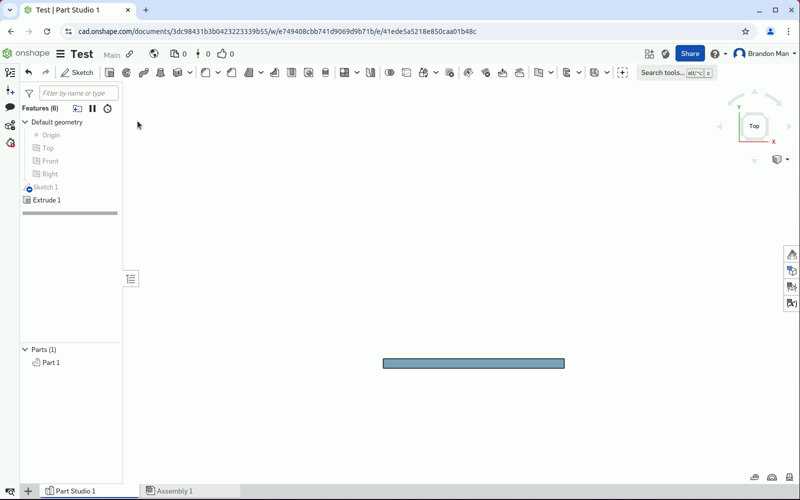
mouse_move(73, 189)
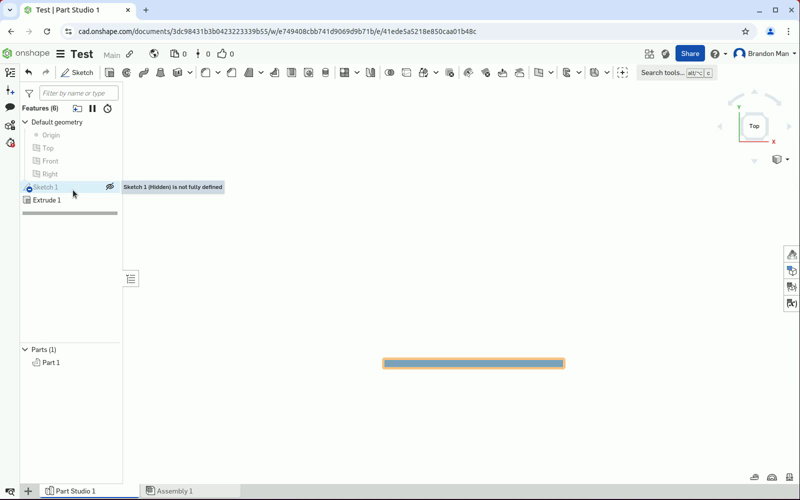
click(73, 189)
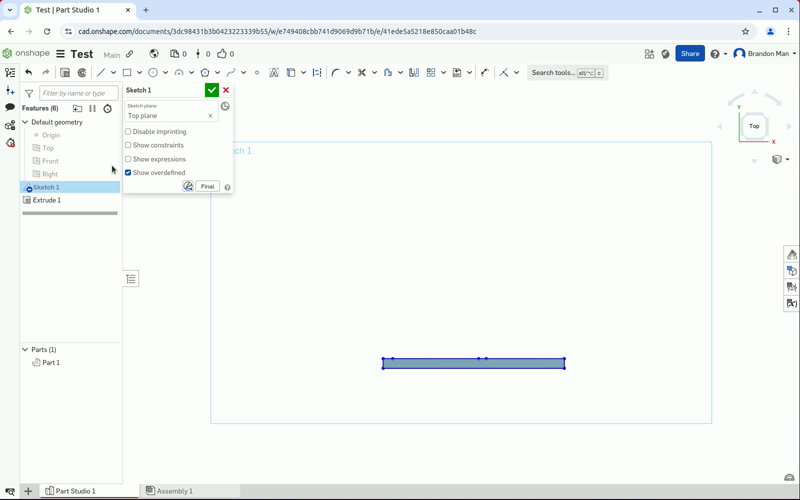
mouse_move(229, 92)
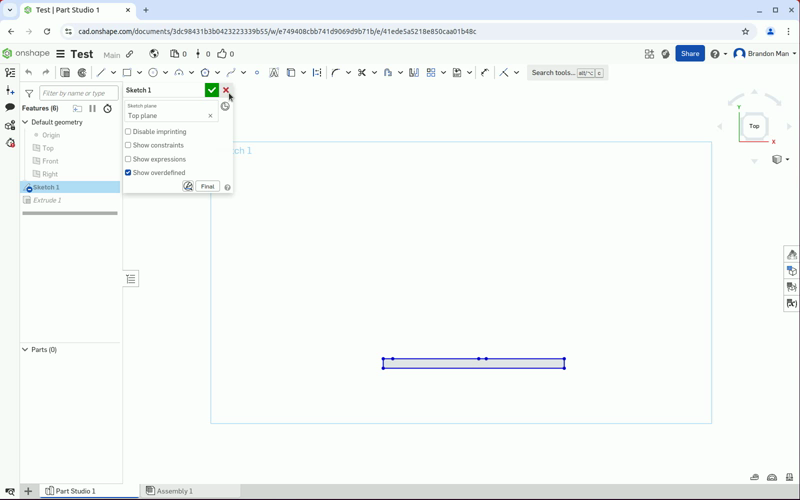
click(229, 92)
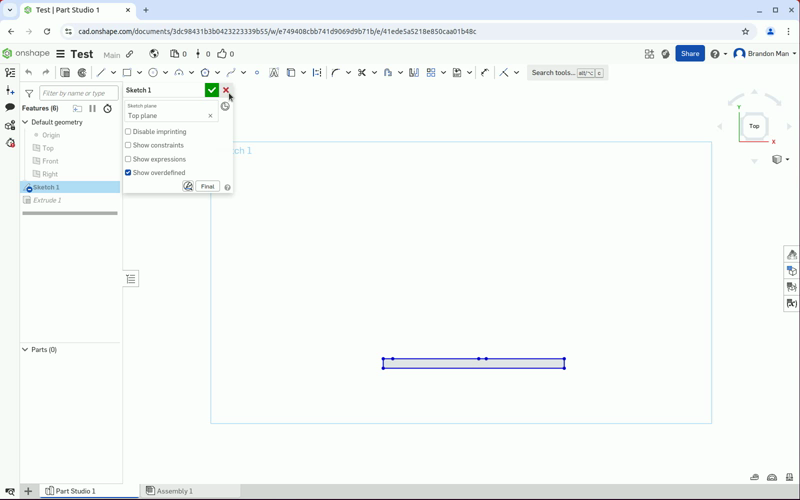
key(shift+s)
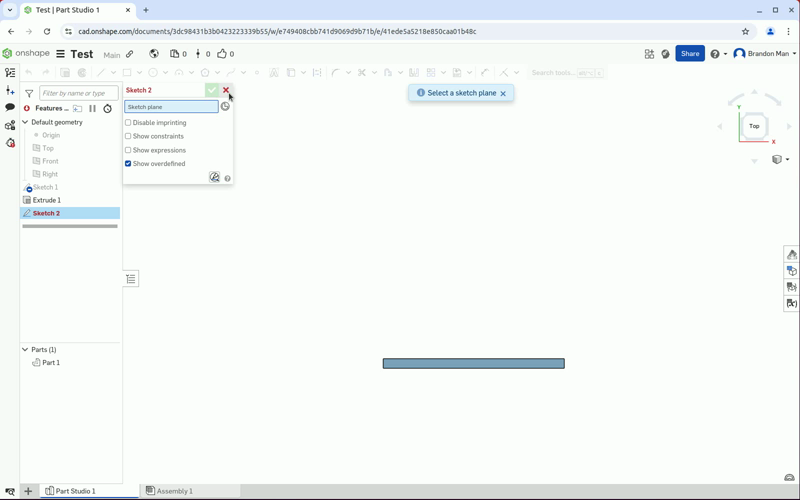
mouse_move(73, 150)
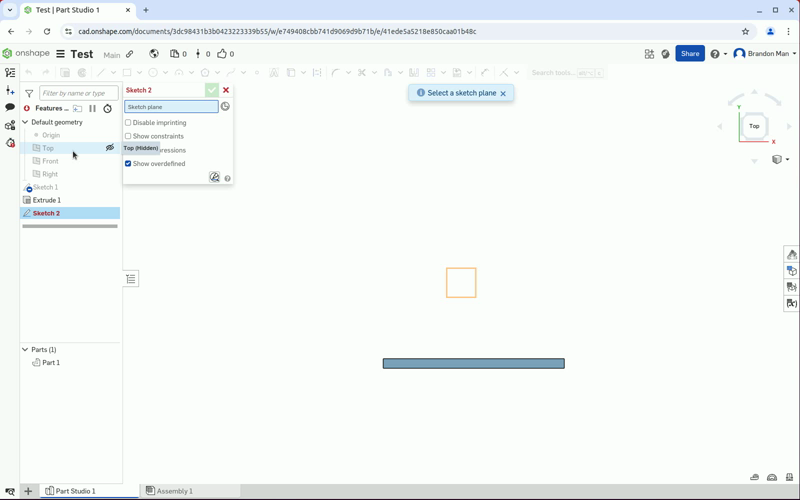
click(73, 150)
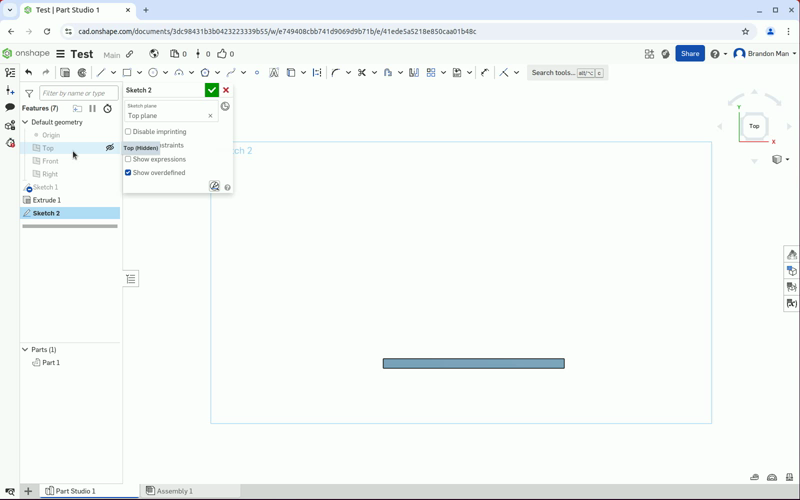
mouse_move(73, 352)
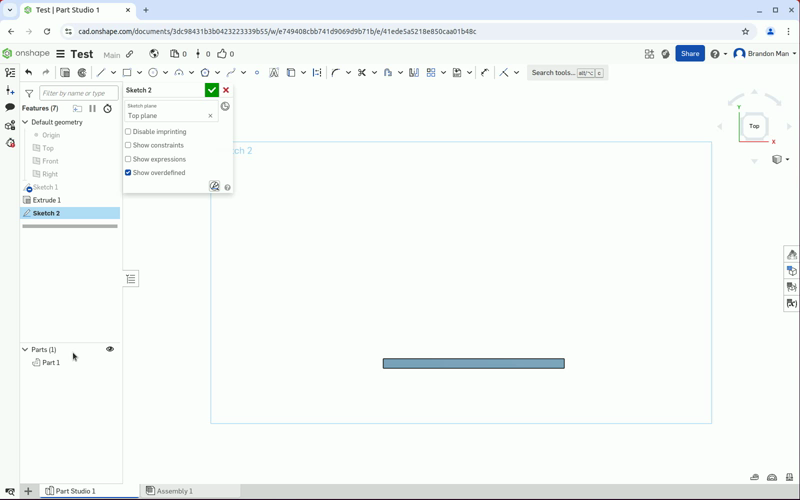
key(y)
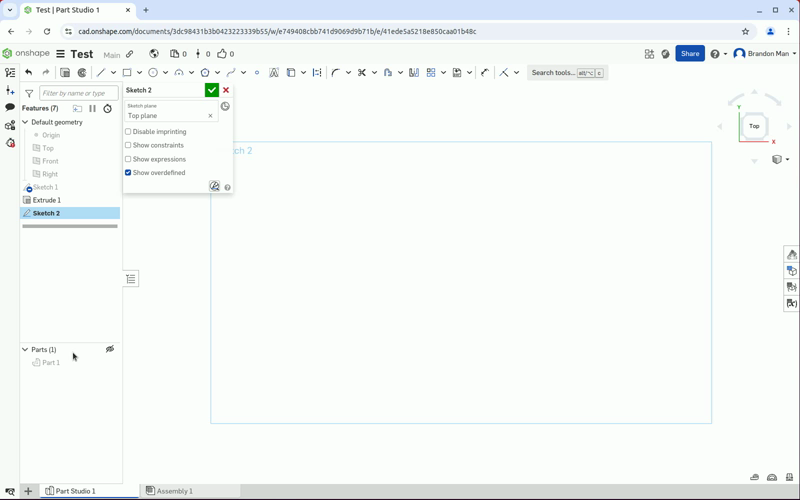
key(l)
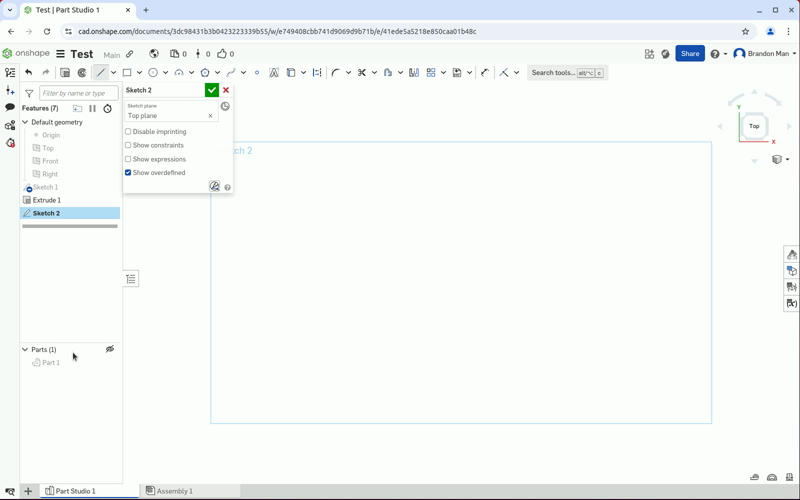
key_down(shift)
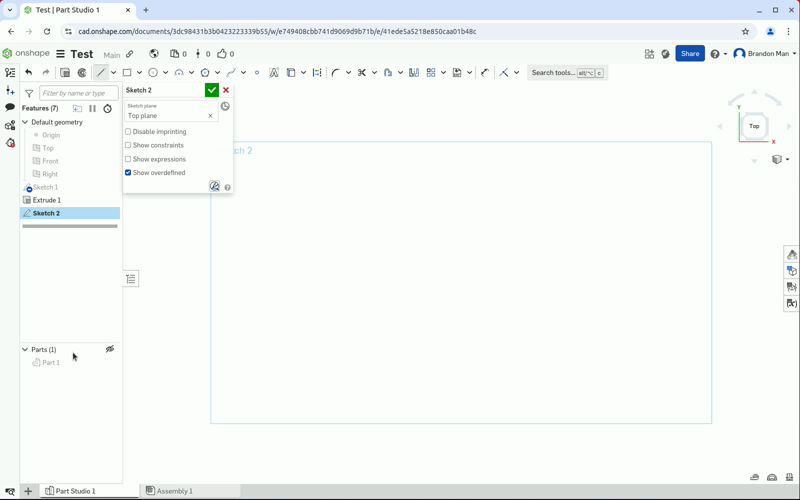
mouse_move(564, 368)
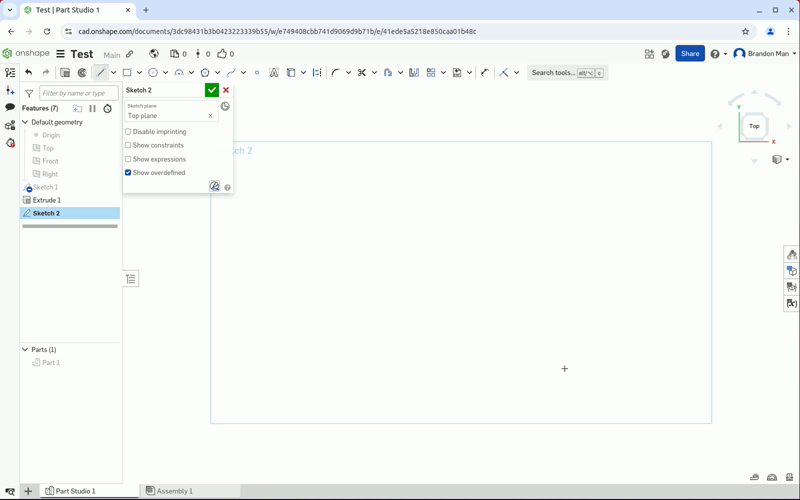
click(564, 368)
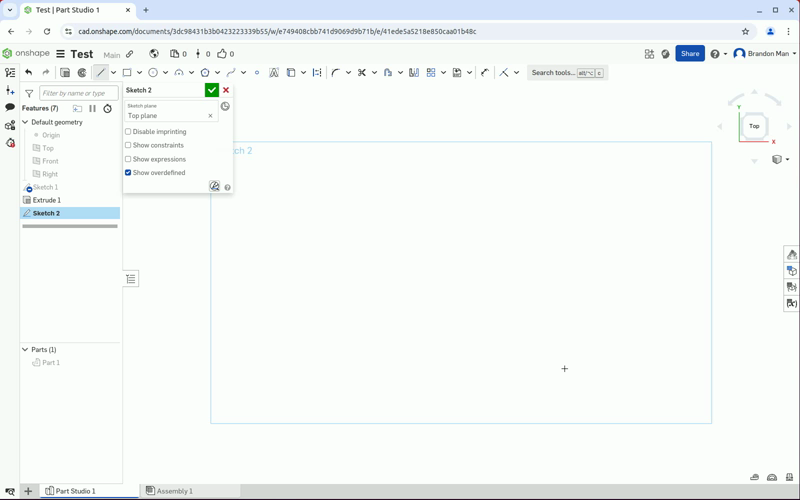
key_up(shift)
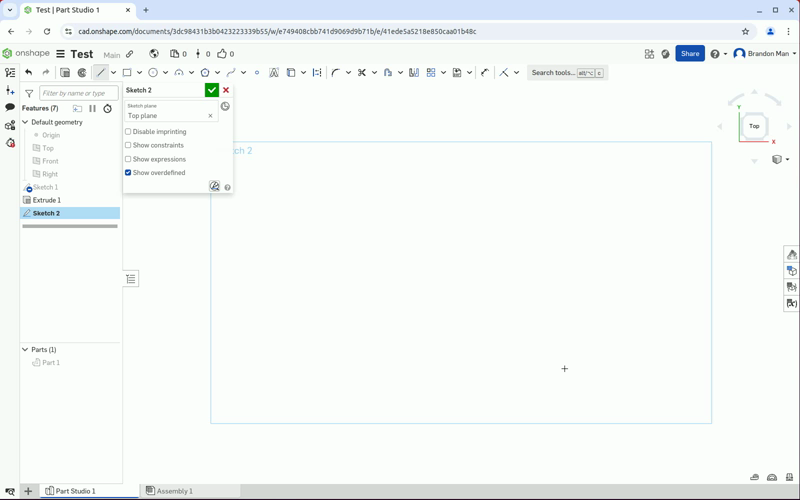
key_down(shift)
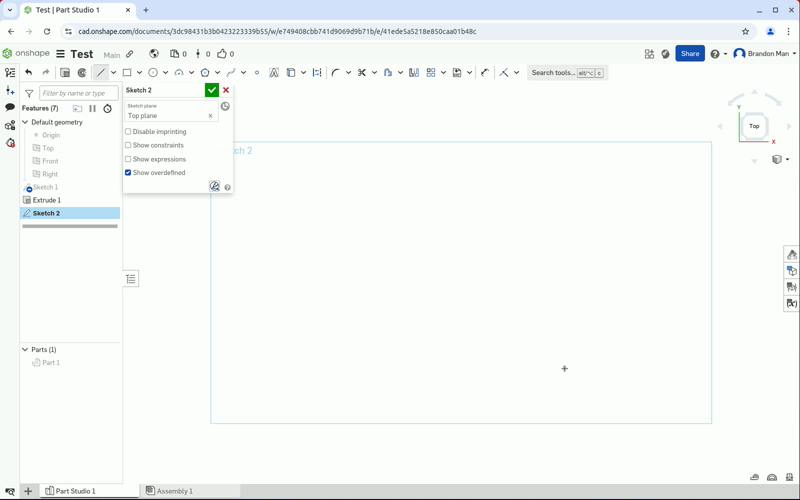
mouse_move(589, 368)
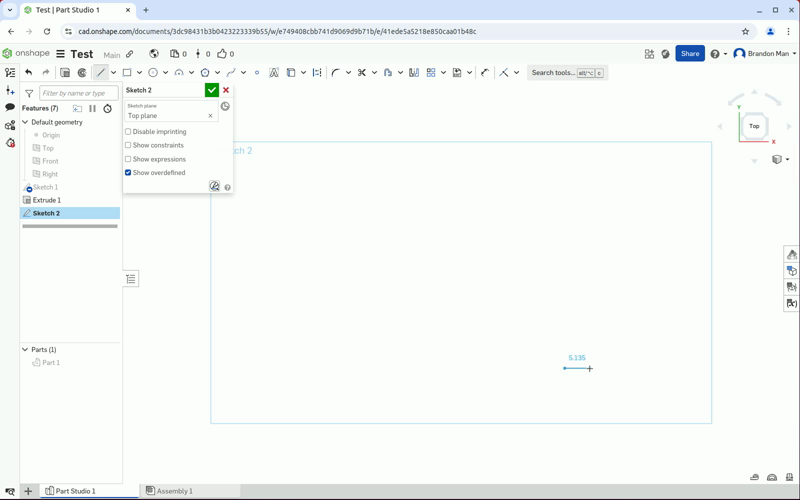
mouse_move(573, 368)
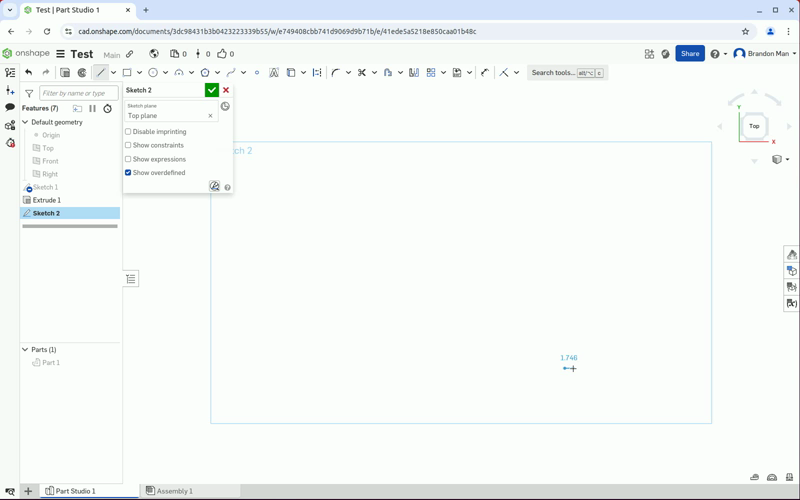
click(573, 368)
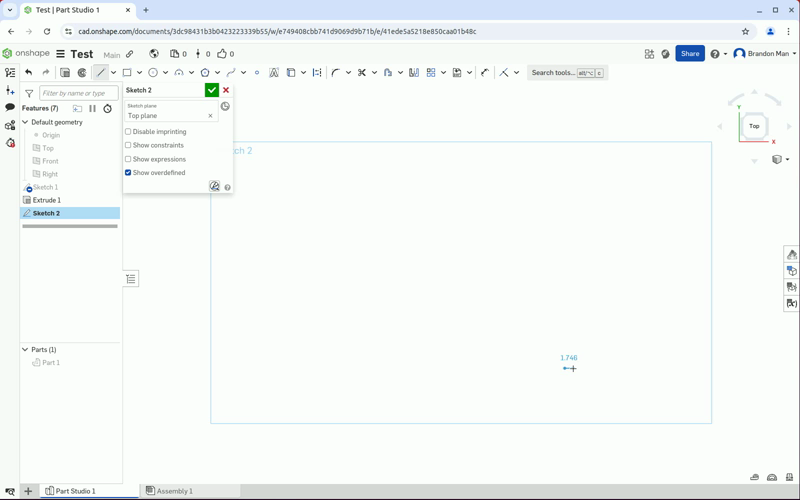
key_up(shift)
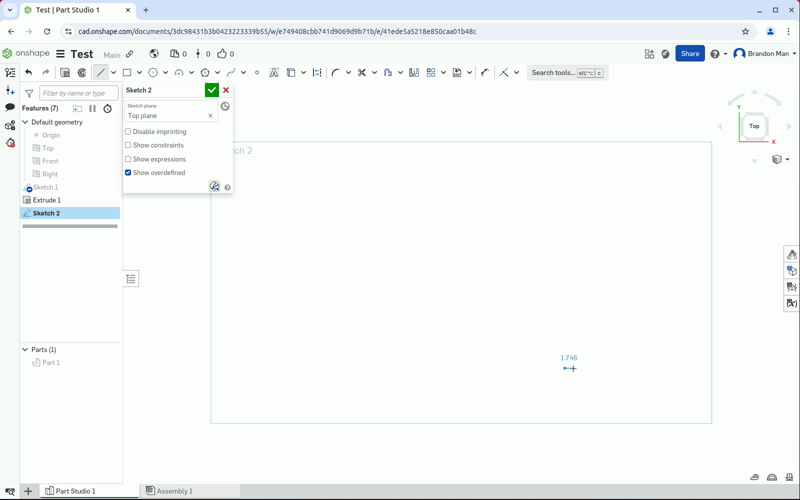
key_down(shift)
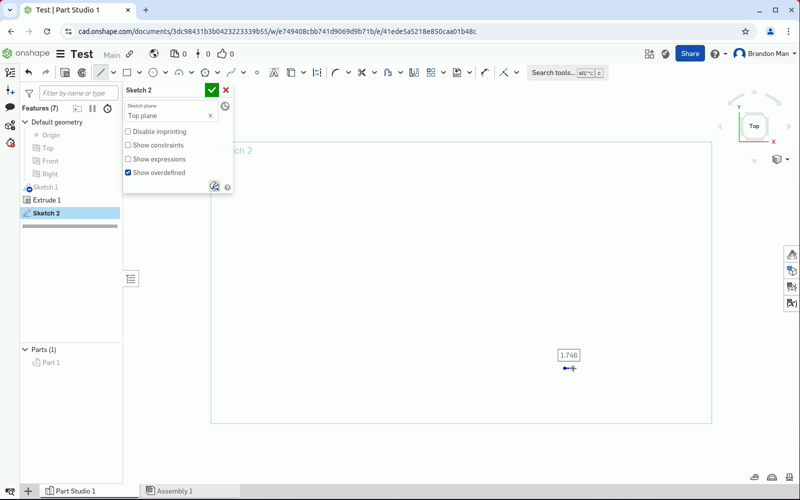
mouse_move(573, 210)
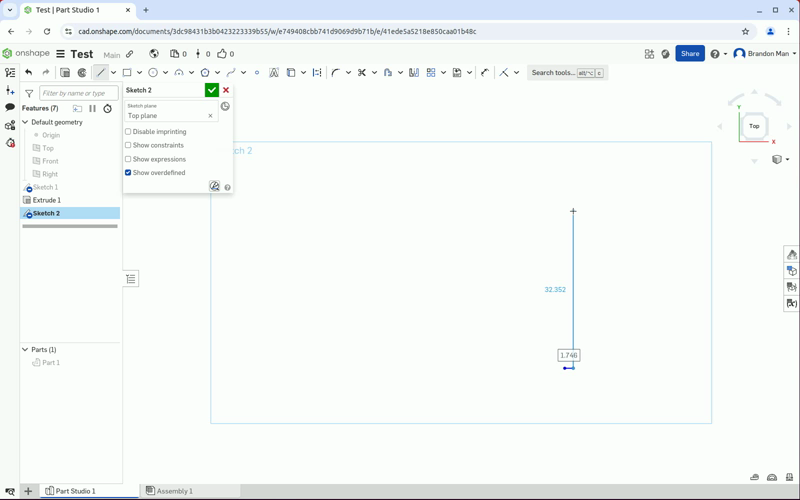
click(573, 210)
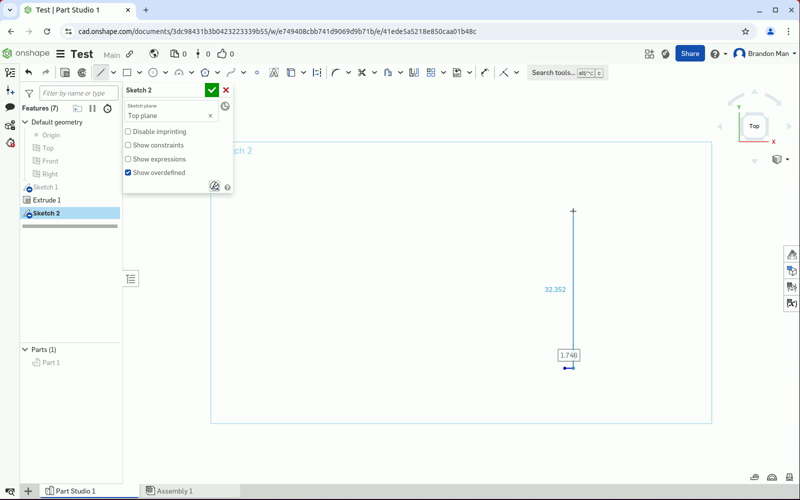
key_up(shift)
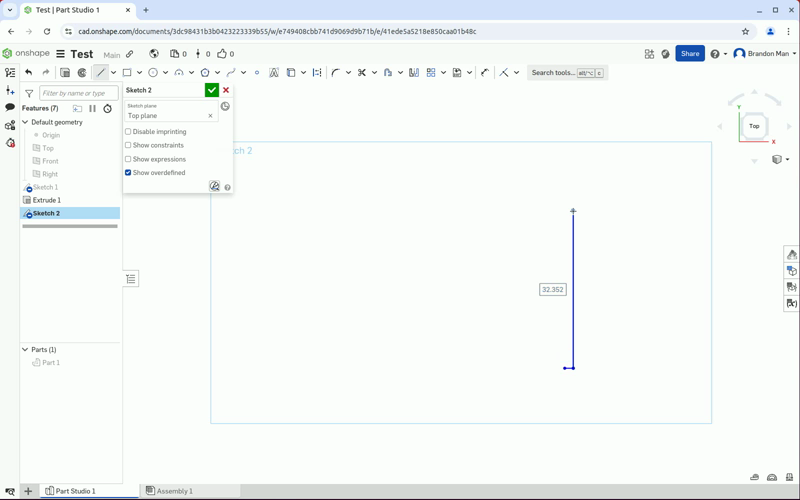
key_down(shift)
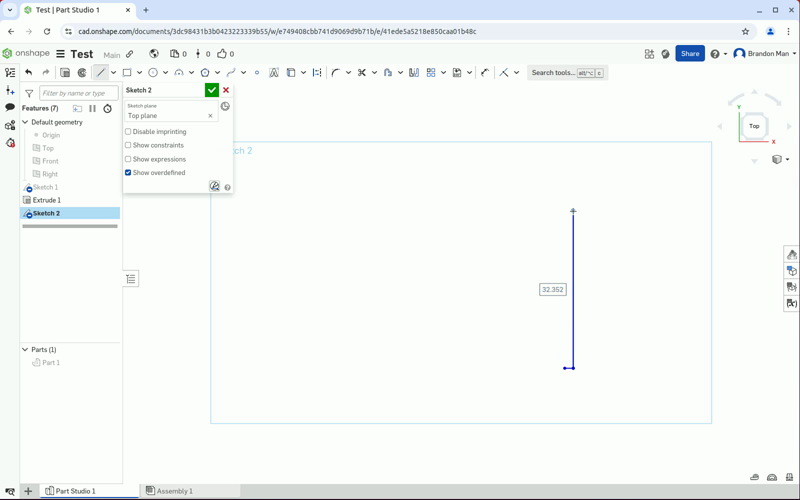
mouse_move(589, 210)
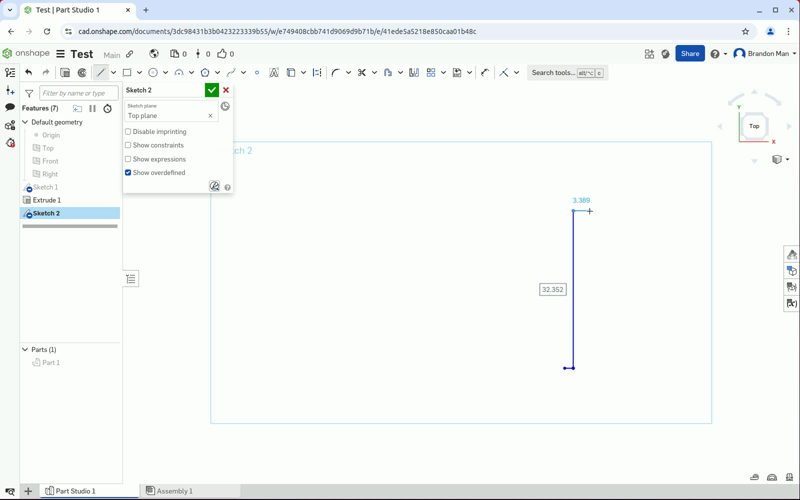
mouse_move(564, 210)
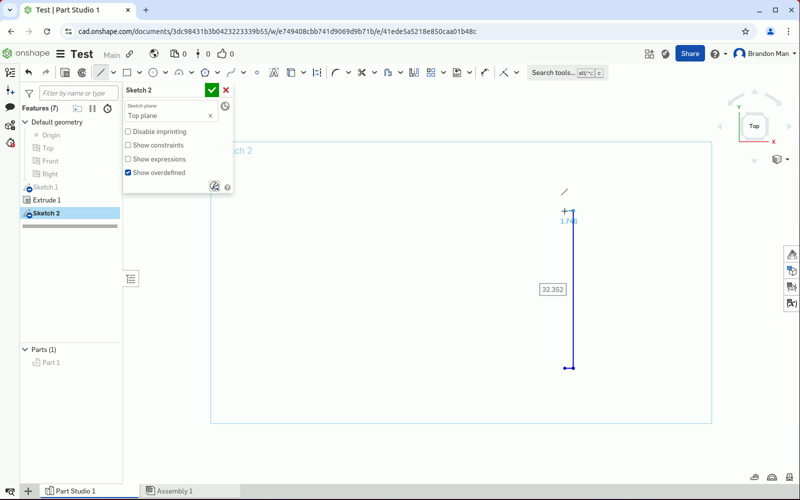
click(564, 210)
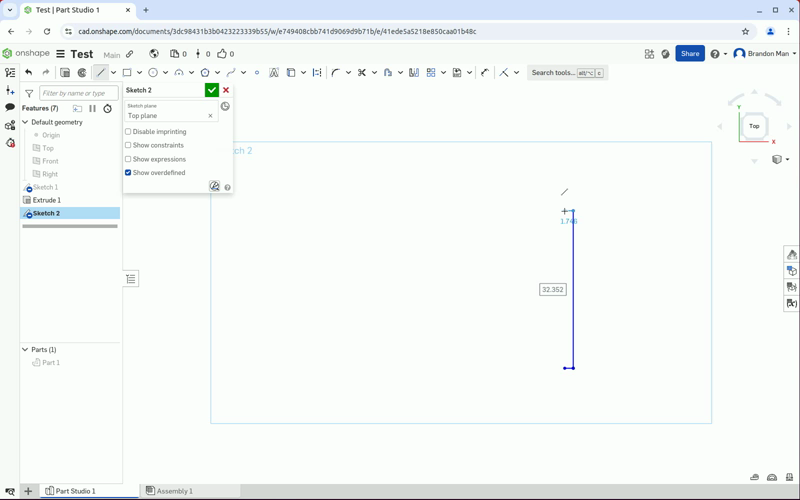
key_up(shift)
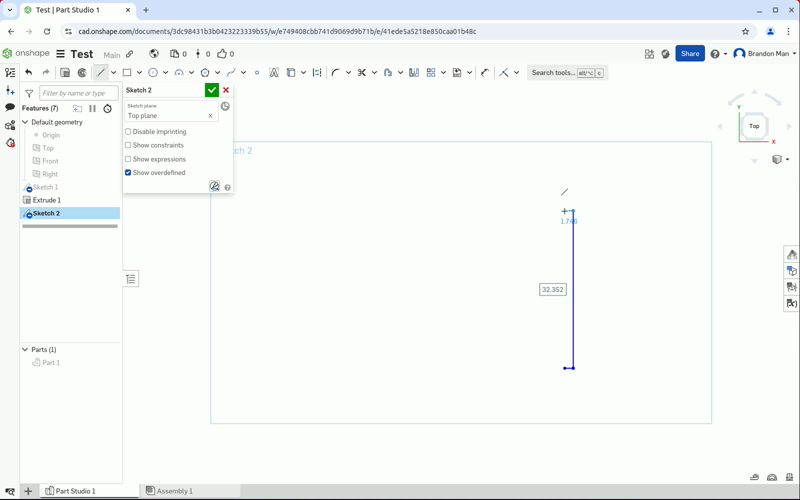
key_down(shift)
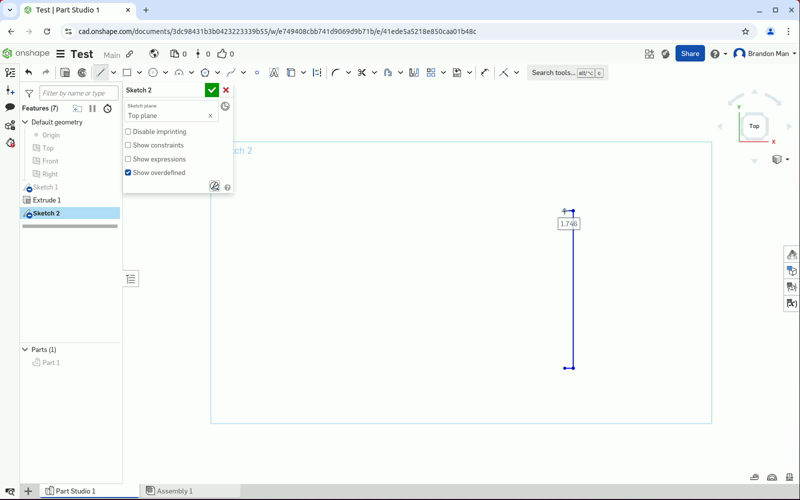
mouse_move(564, 360)
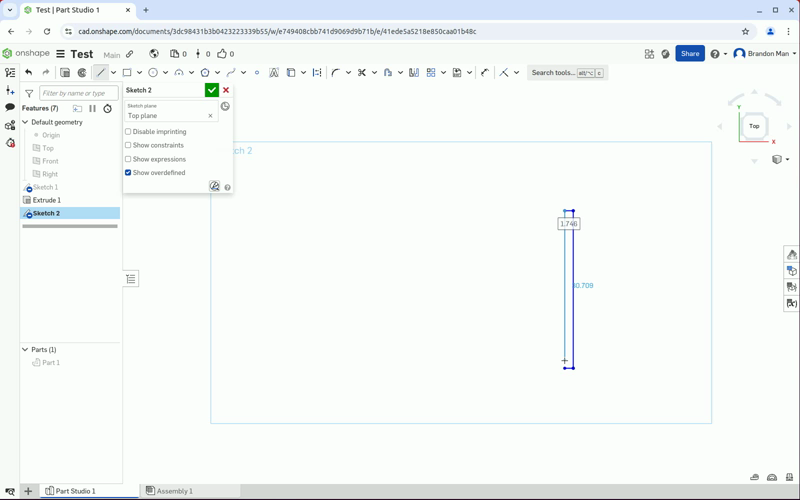
click(564, 360)
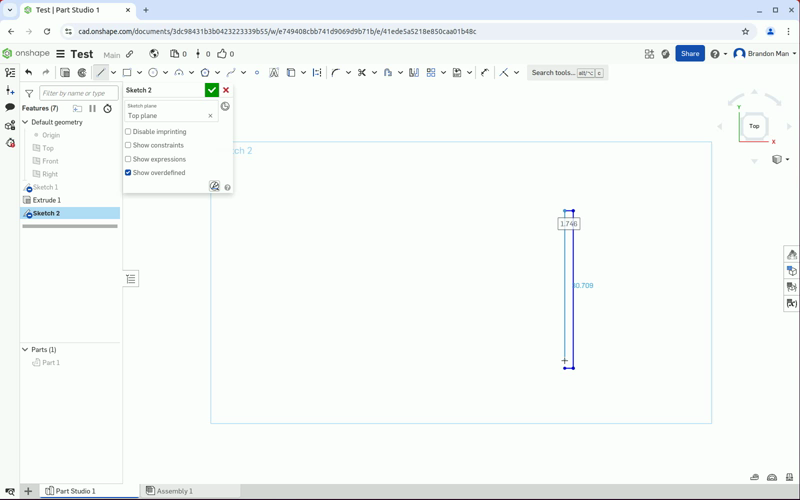
key_up(shift)
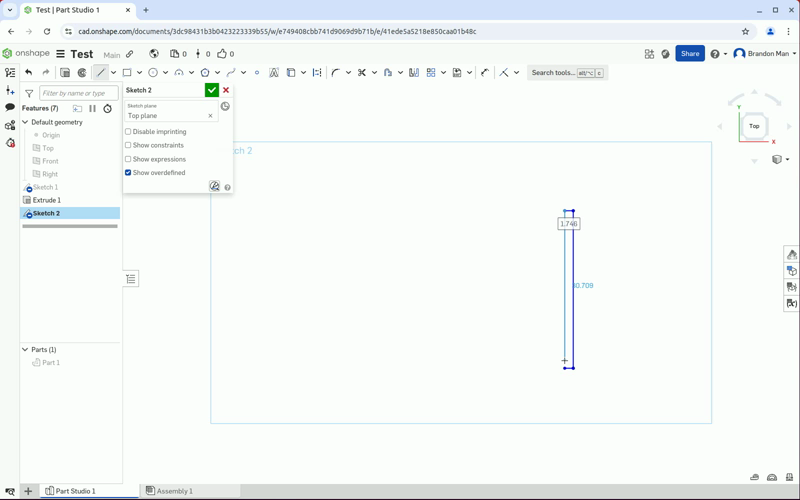
mouse_move(589, 360)
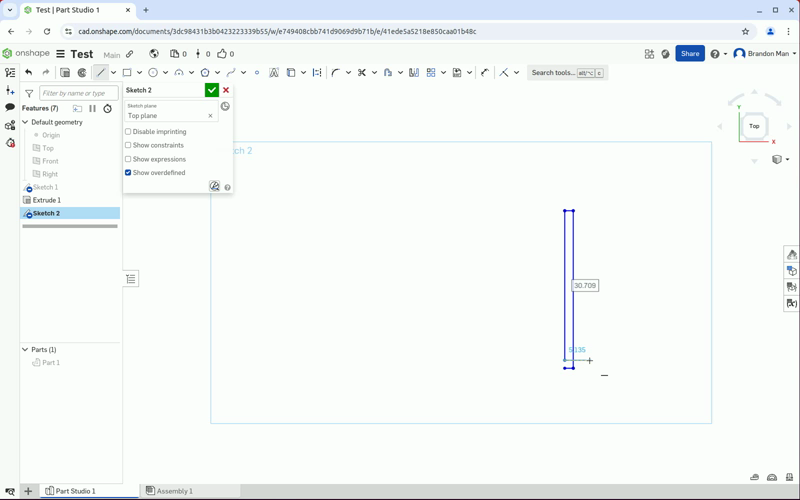
key_down(shift)
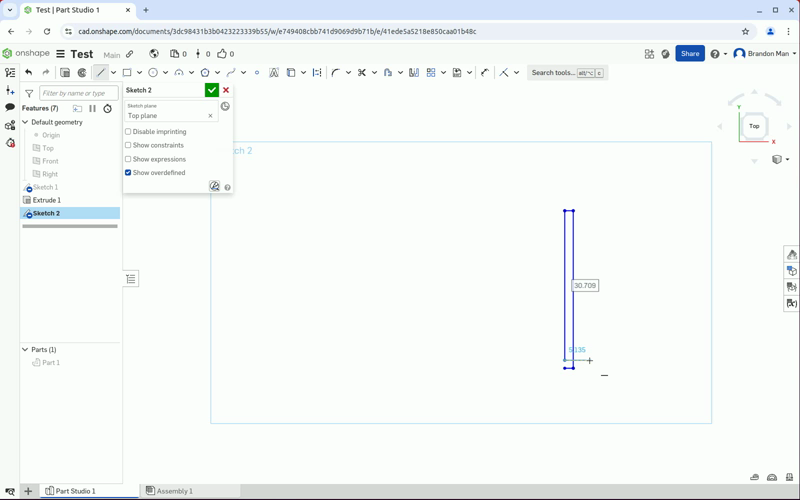
mouse_move(564, 368)
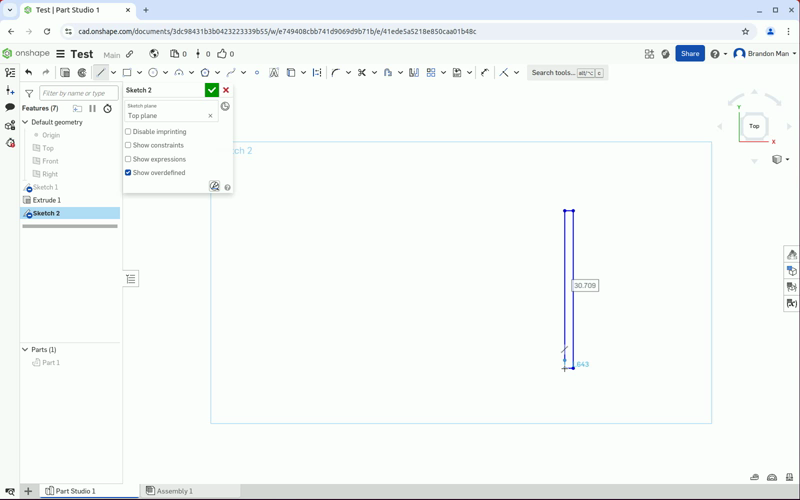
key_up(shift)
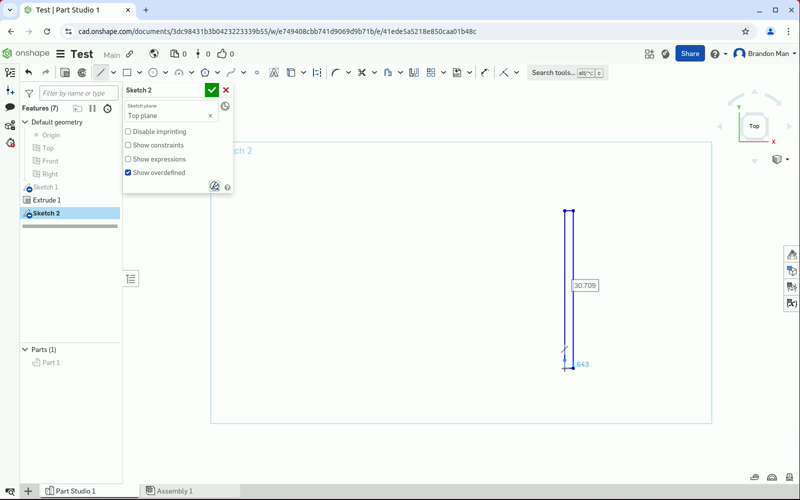
click(564, 368)
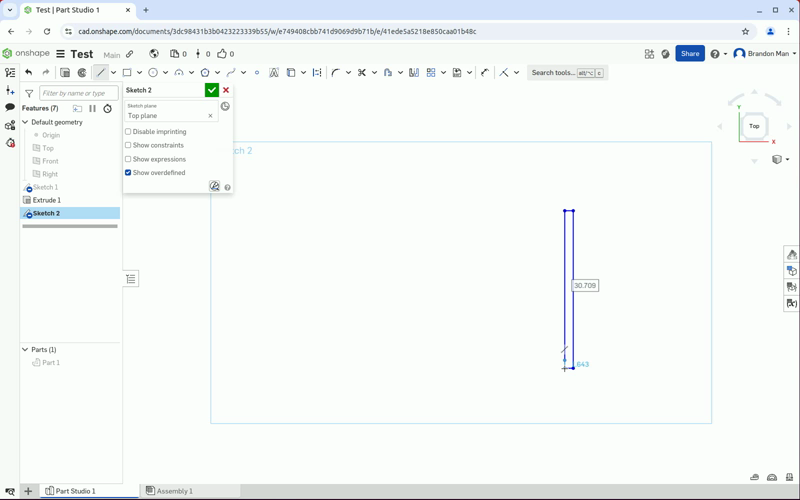
key(esc)
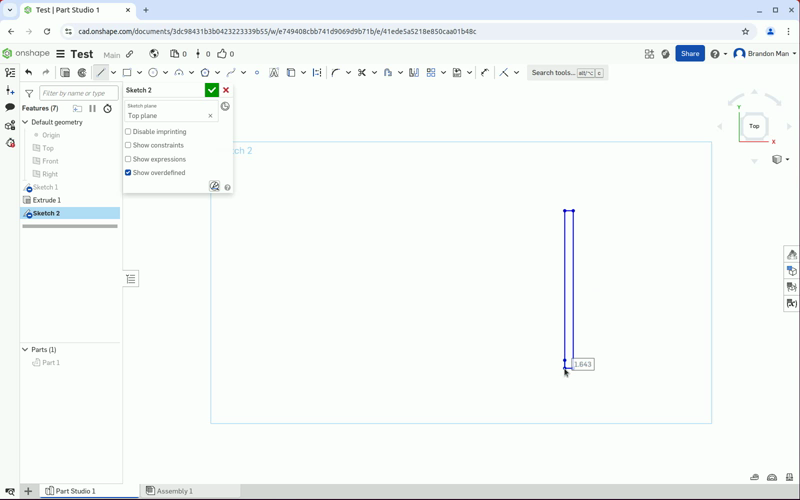
mouse_move(567, 366)
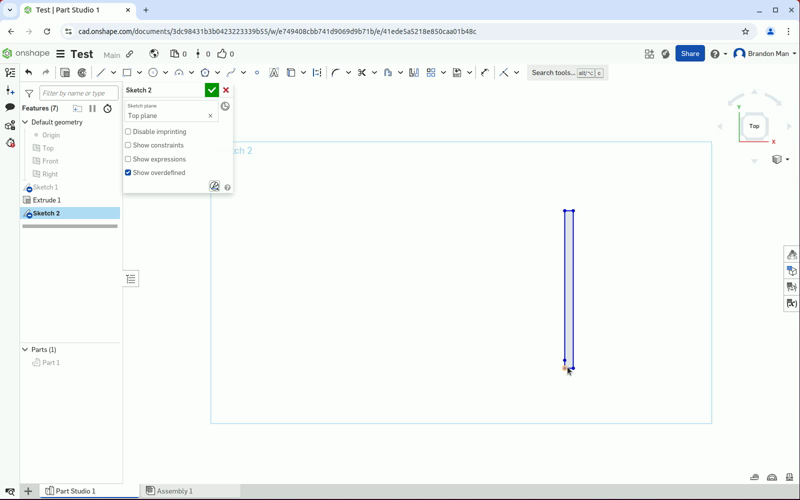
scroll(6)
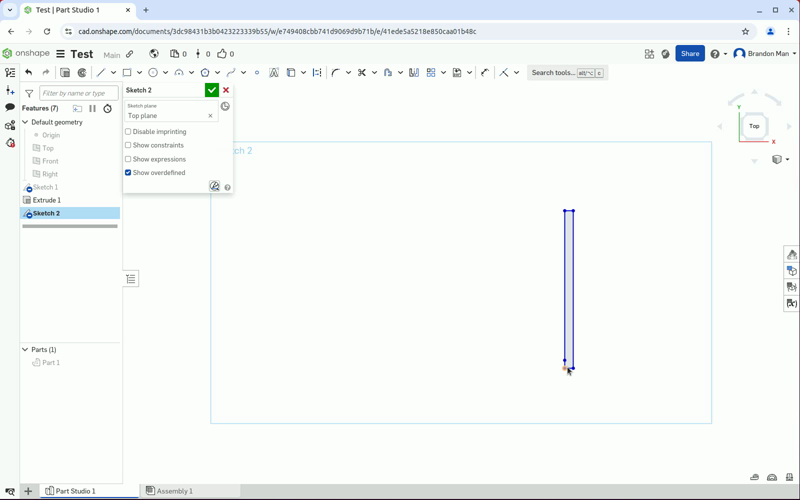
scroll(6)
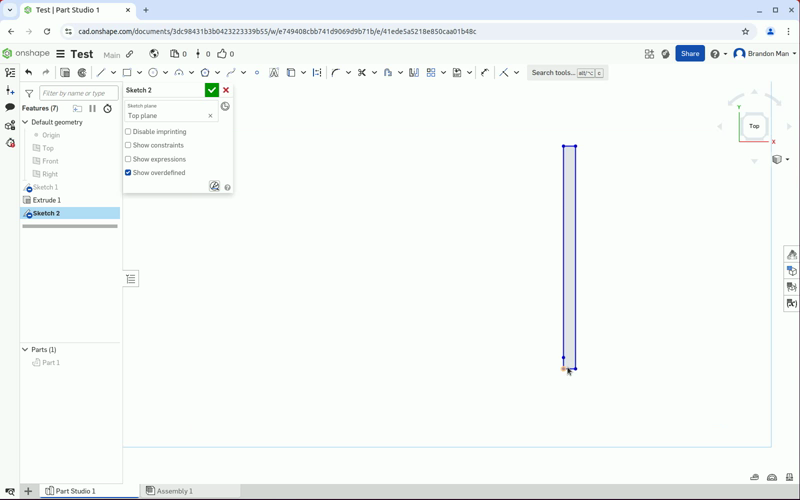
scroll(6)
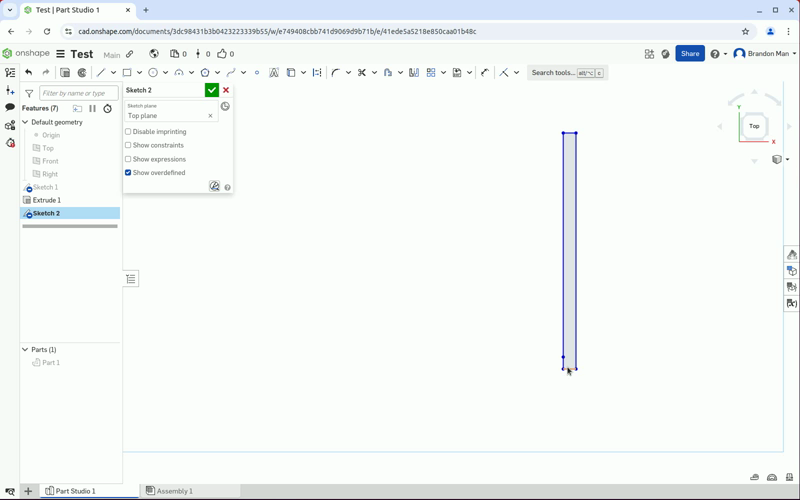
scroll(6)
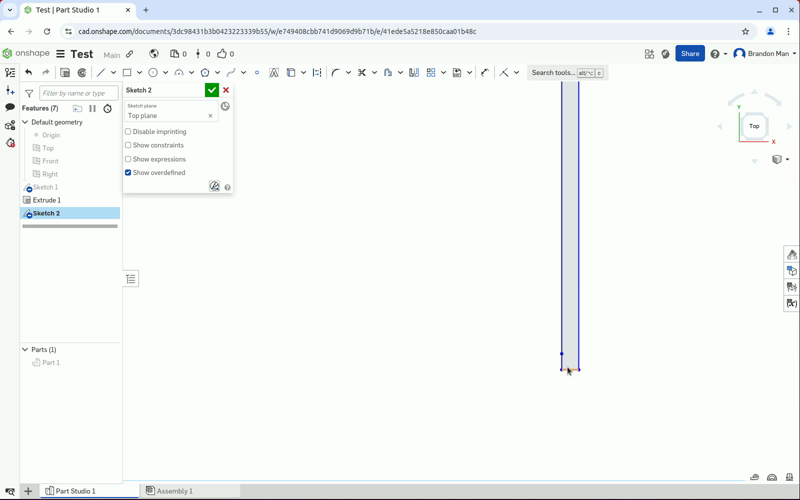
scroll(6)
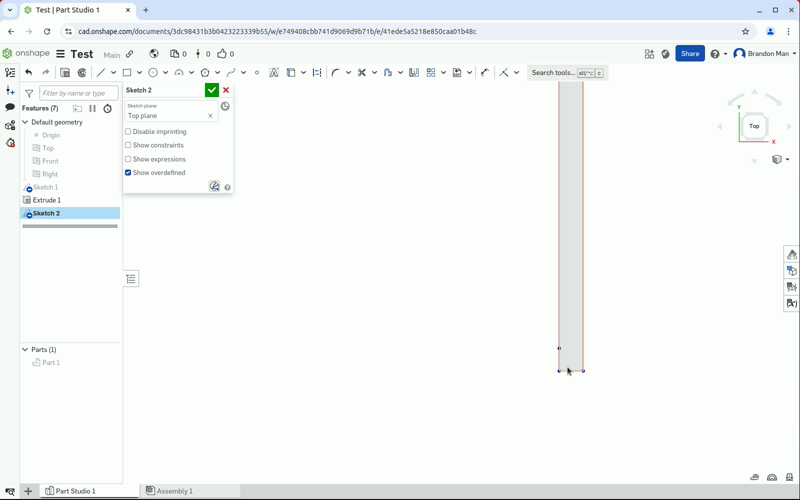
scroll(6)
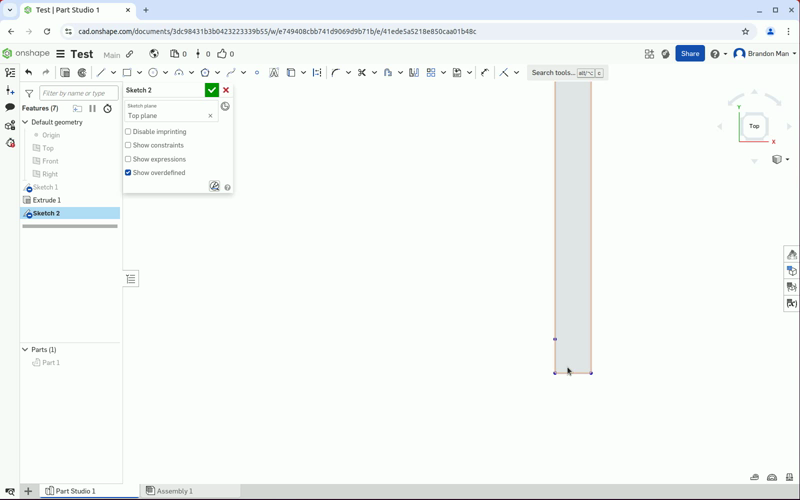
scroll(6)
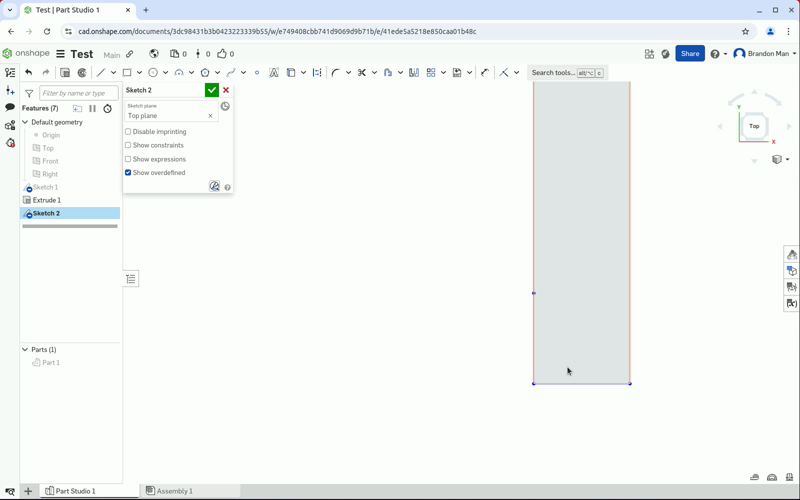
click(567, 366)
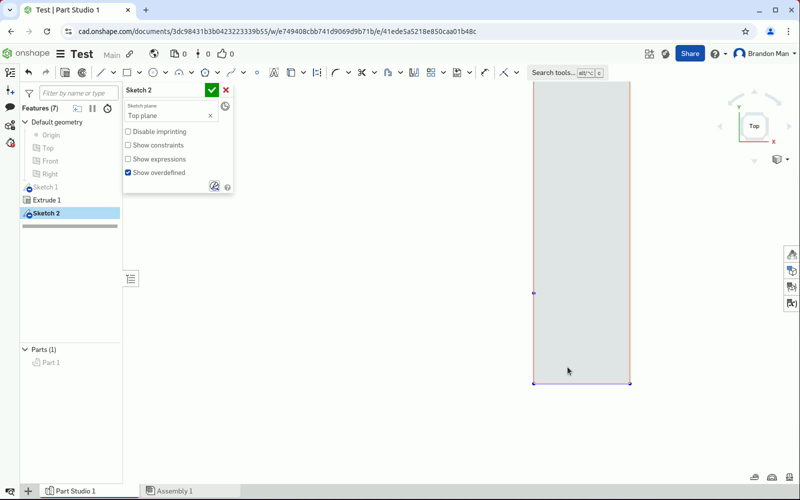
scroll(-6)
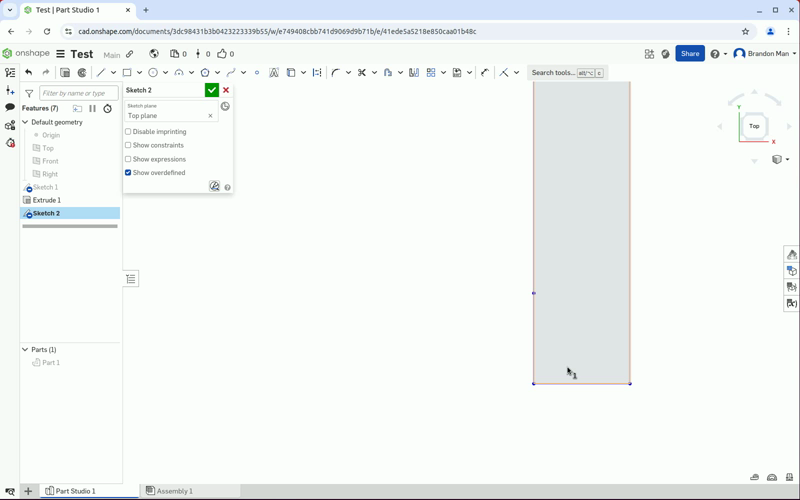
scroll(-6)
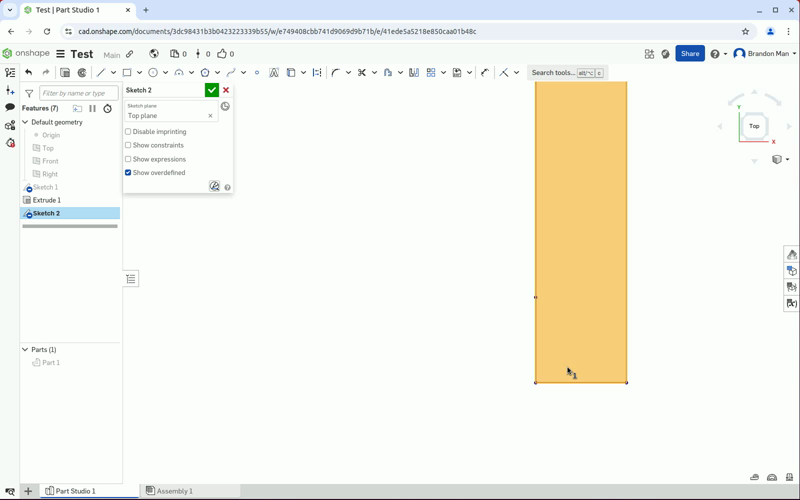
scroll(-6)
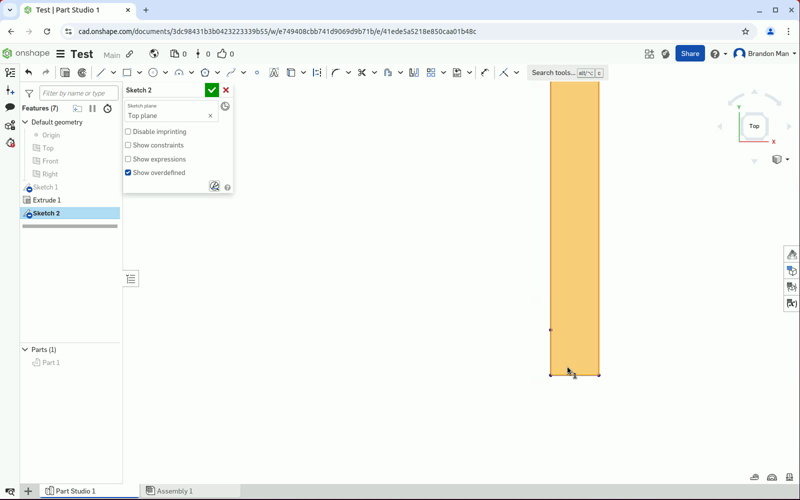
scroll(-6)
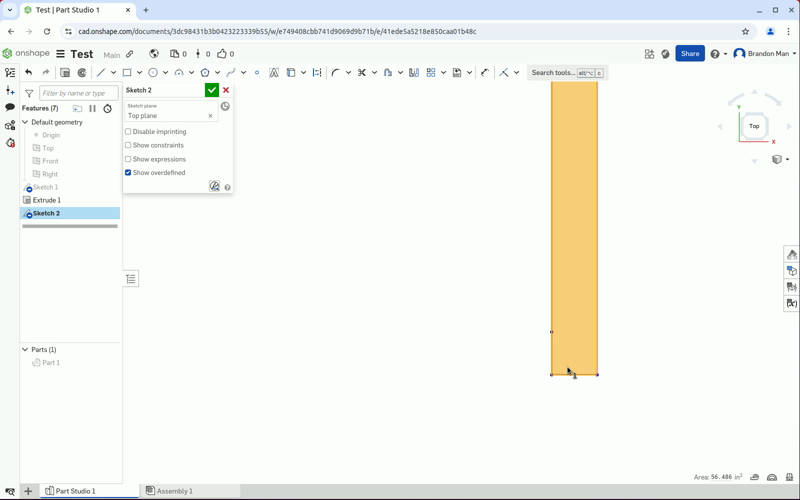
scroll(-6)
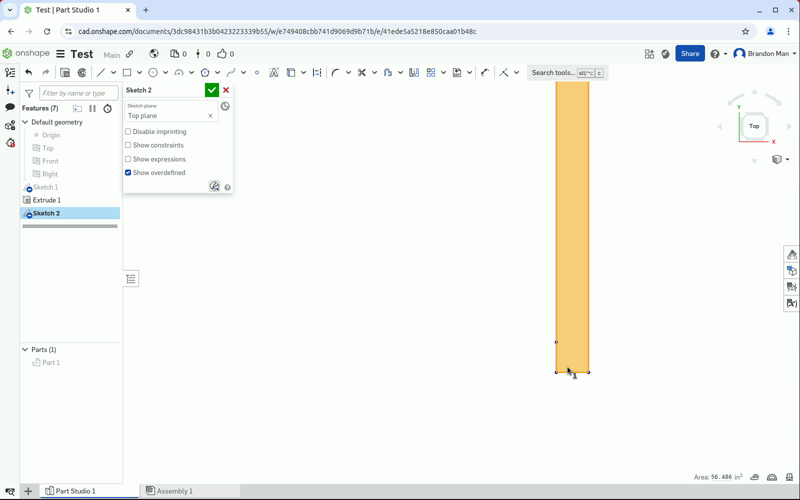
scroll(-6)
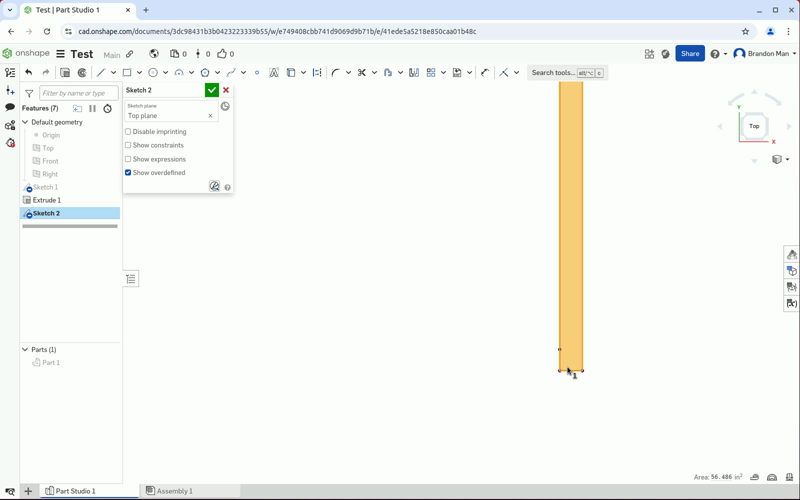
scroll(-6)
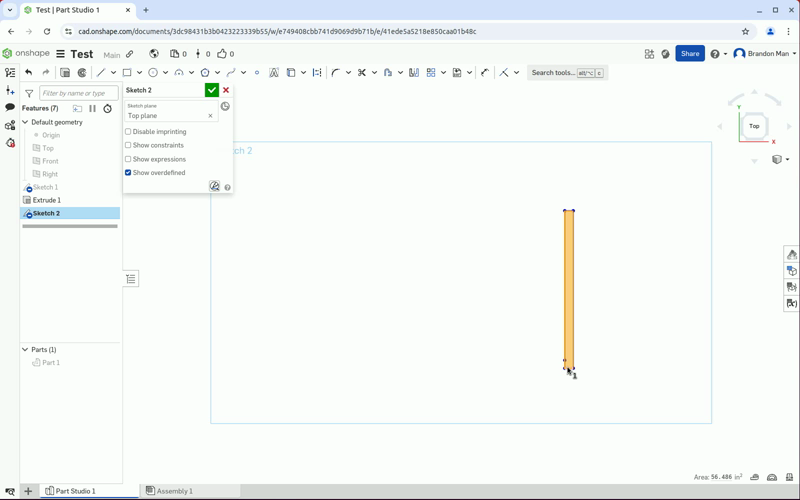
mouse_move(73, 352)
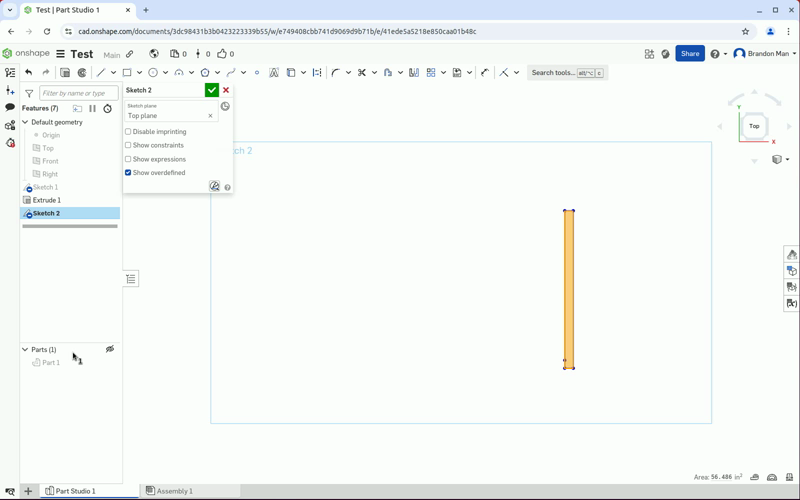
key(shift+y)
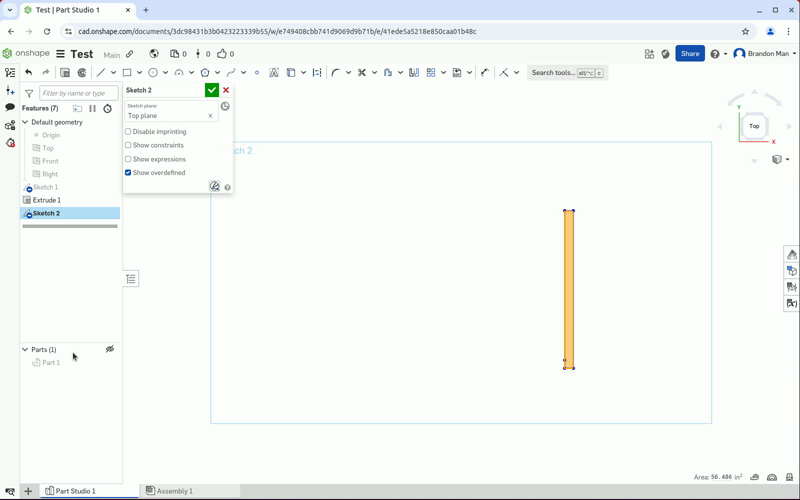
key(shift+e)
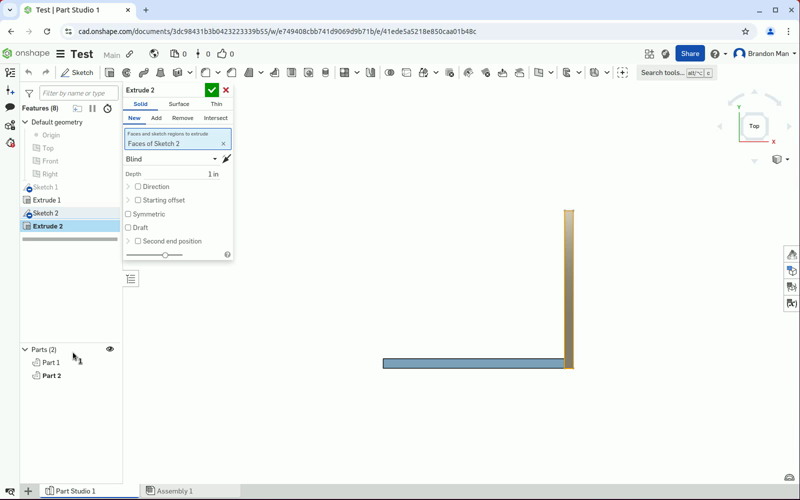
mouse_move(143, 106)
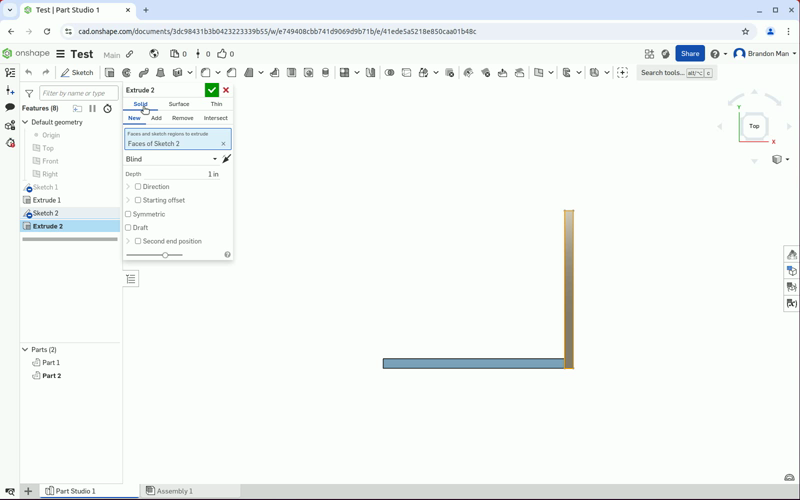
click(143, 106)
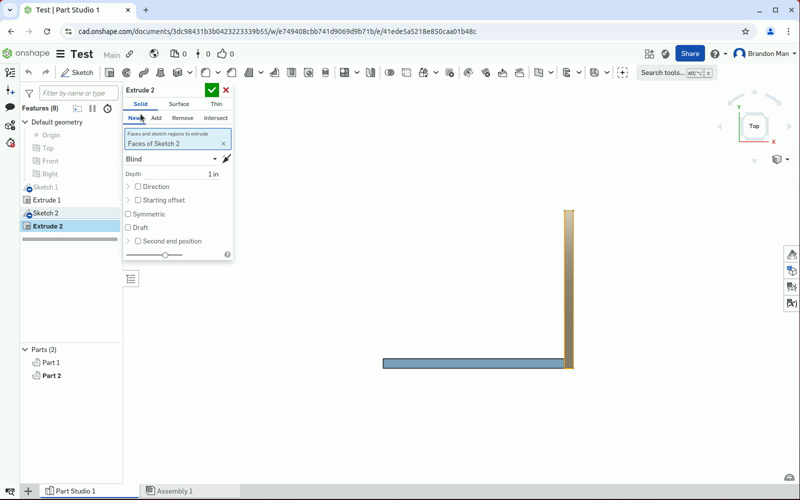
mouse_move(137, 120)
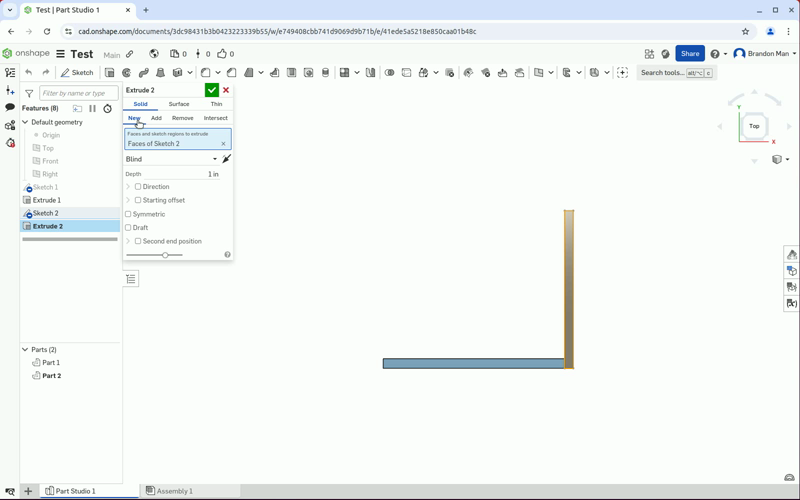
click(137, 120)
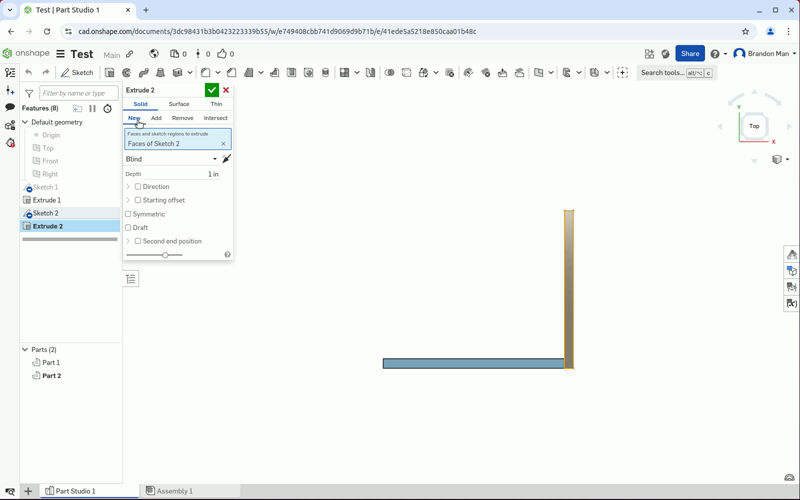
key(tab, 4)
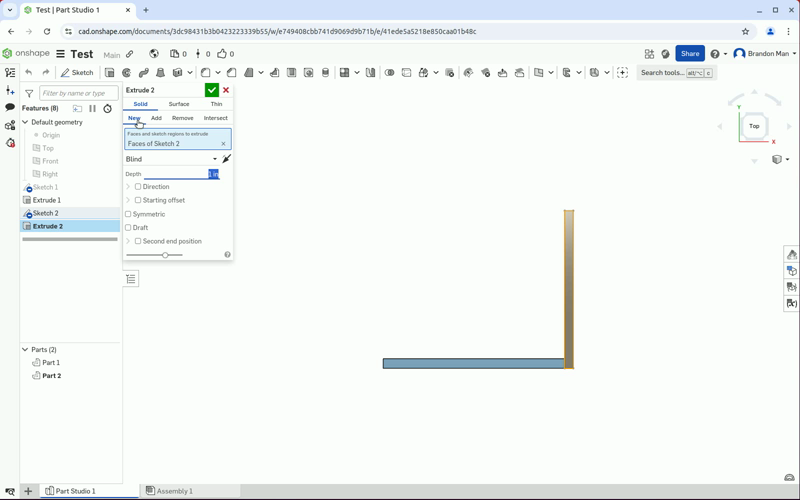
text(1.685)
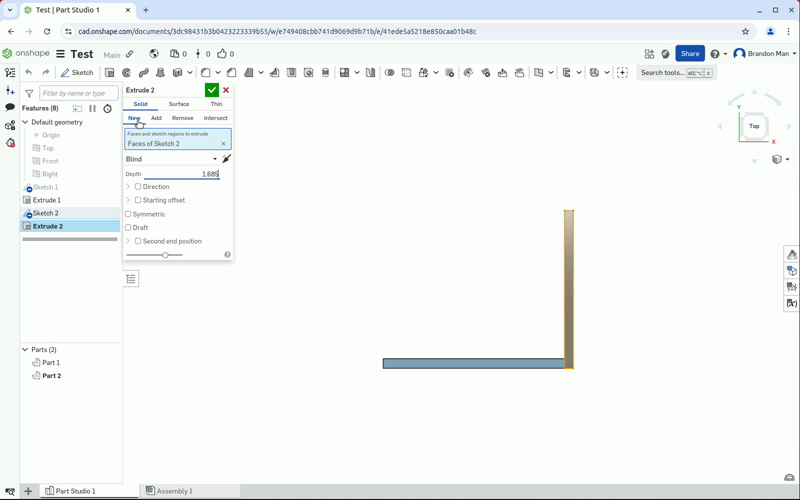
key(enter)
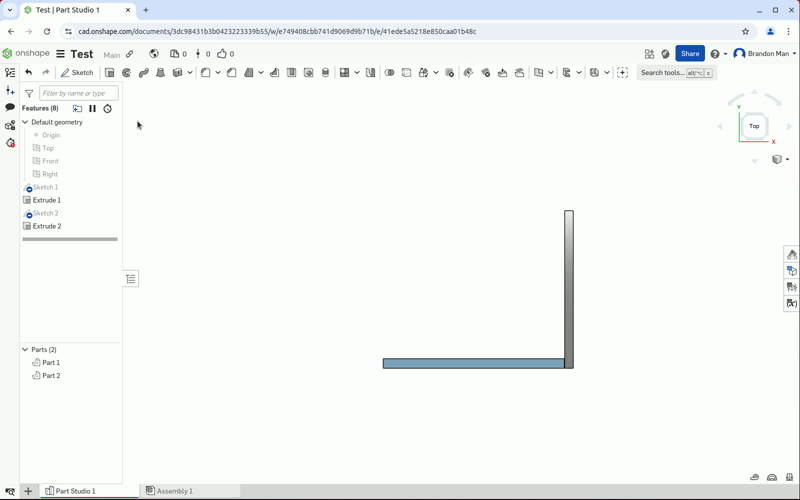
key(shift+h)
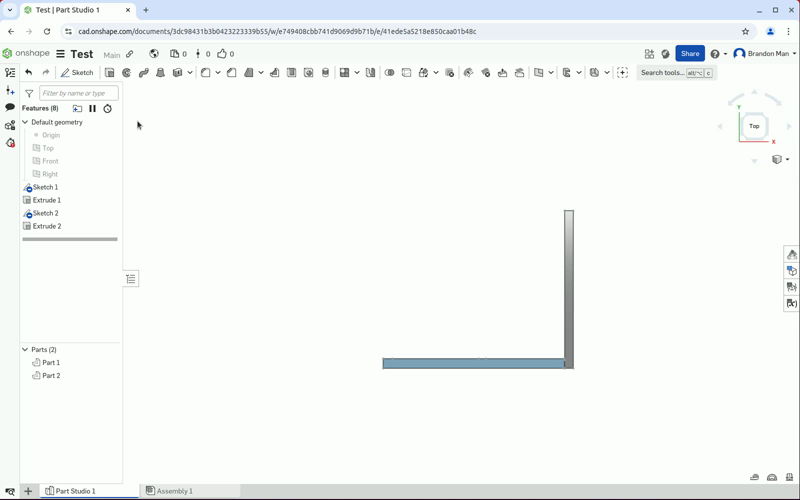
key(shift+h)
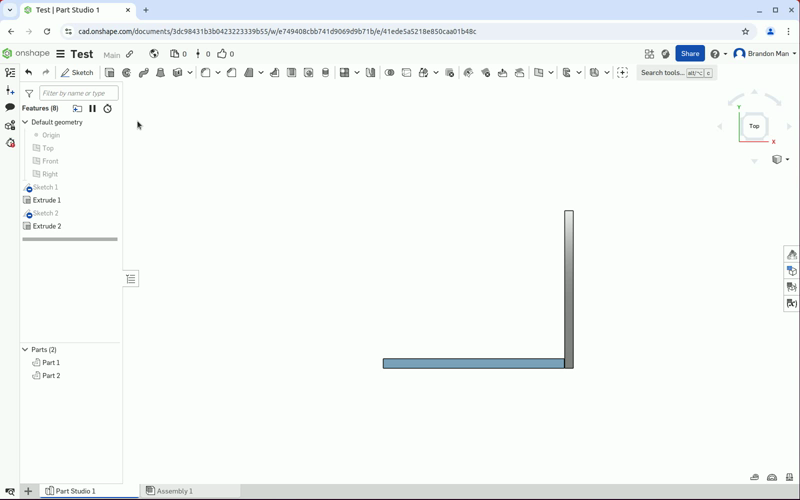
mouse_move(73, 189)
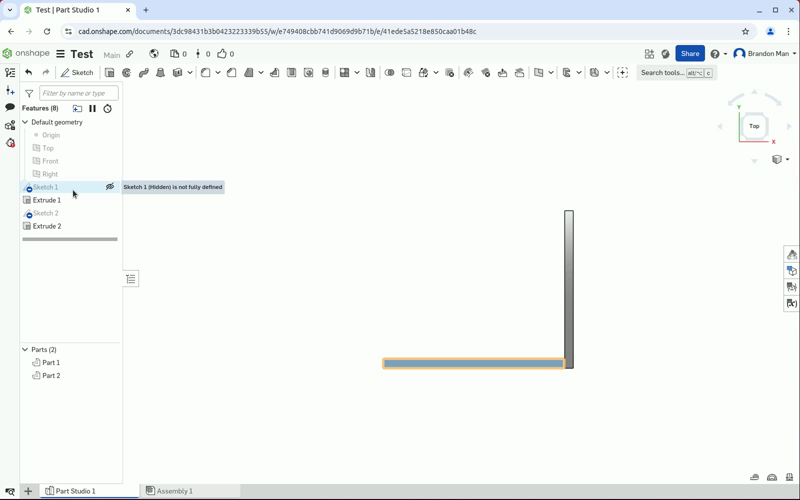
click(73, 189)
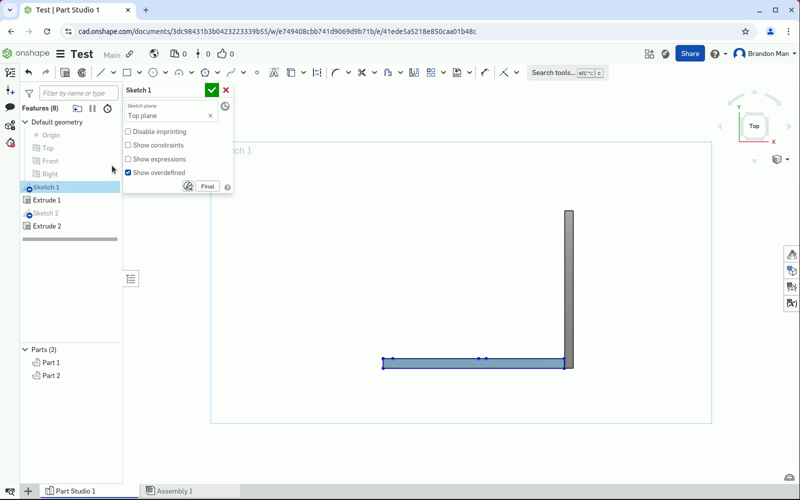
mouse_move(229, 92)
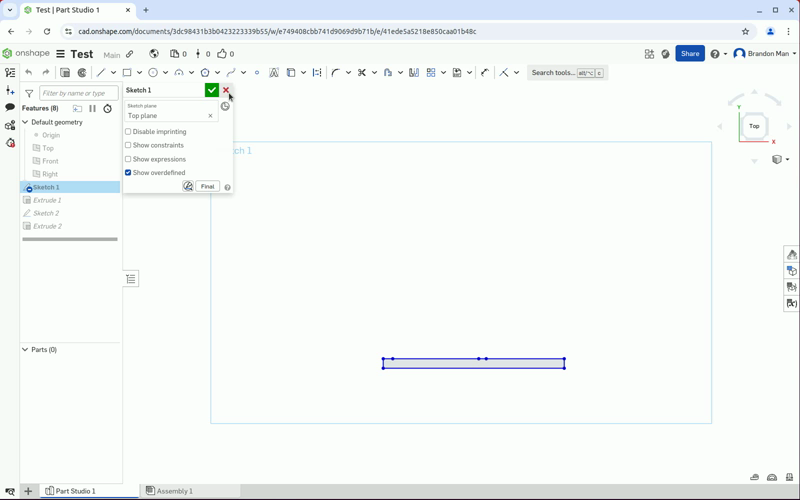
click(229, 92)
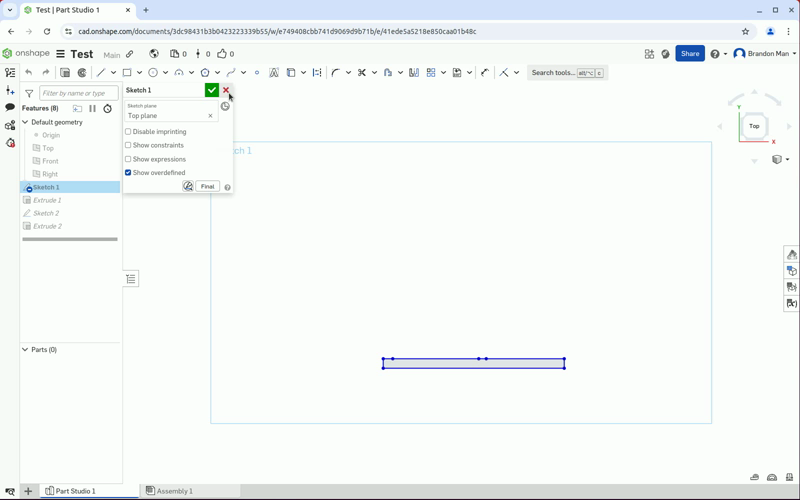
key(shift+s)
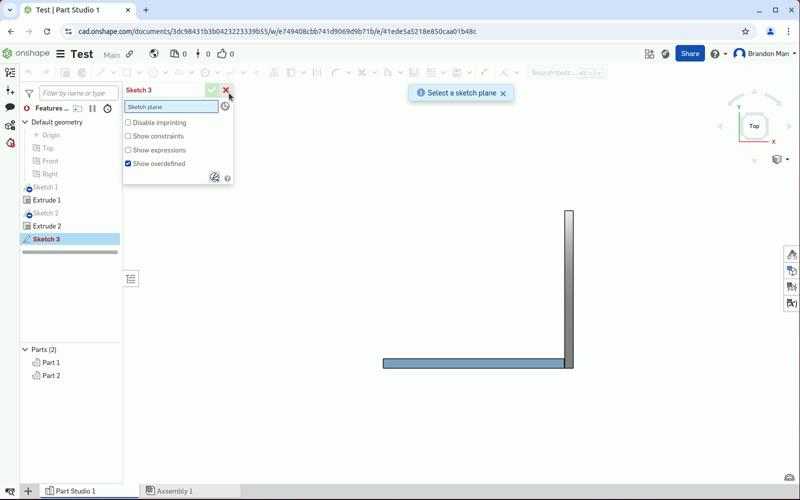
mouse_move(73, 150)
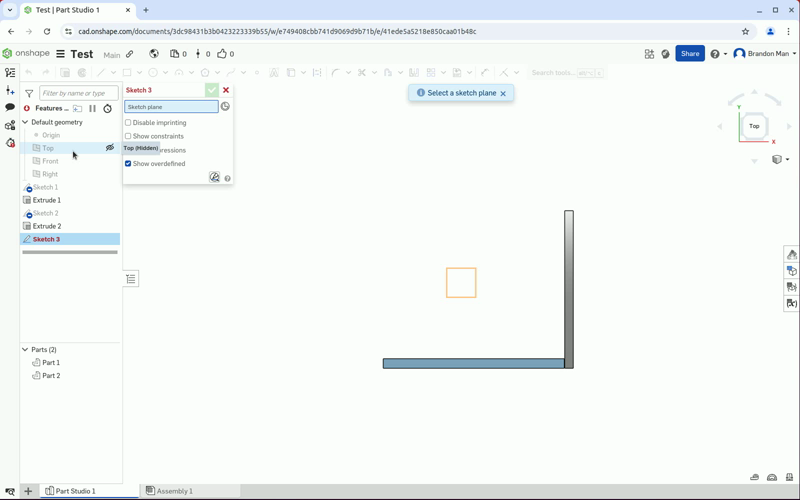
click(73, 150)
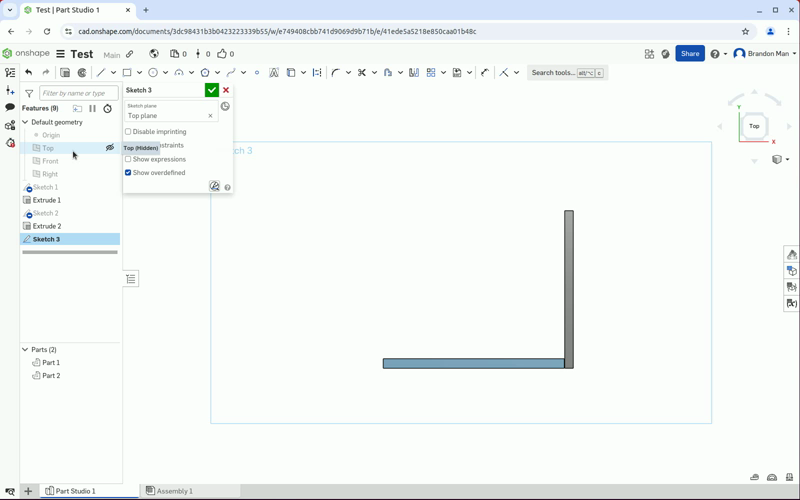
mouse_move(73, 352)
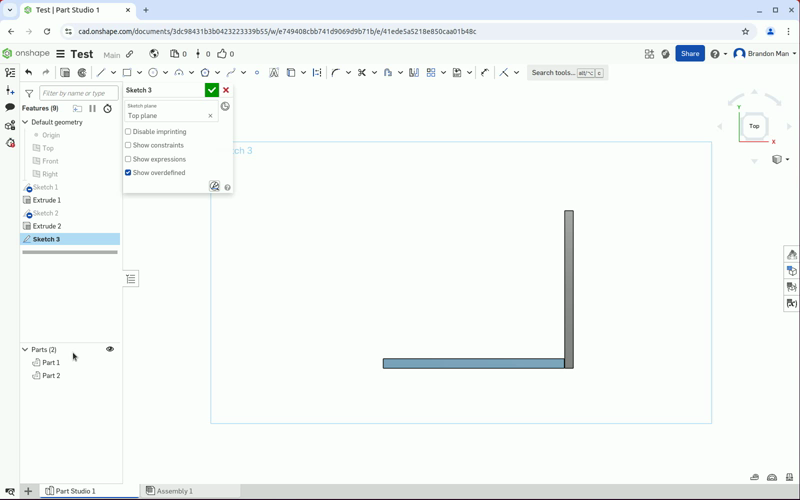
key(y)
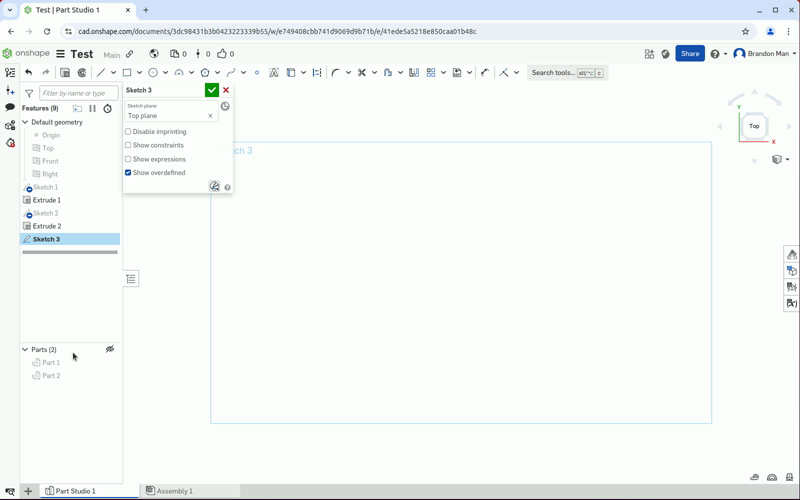
key(l)
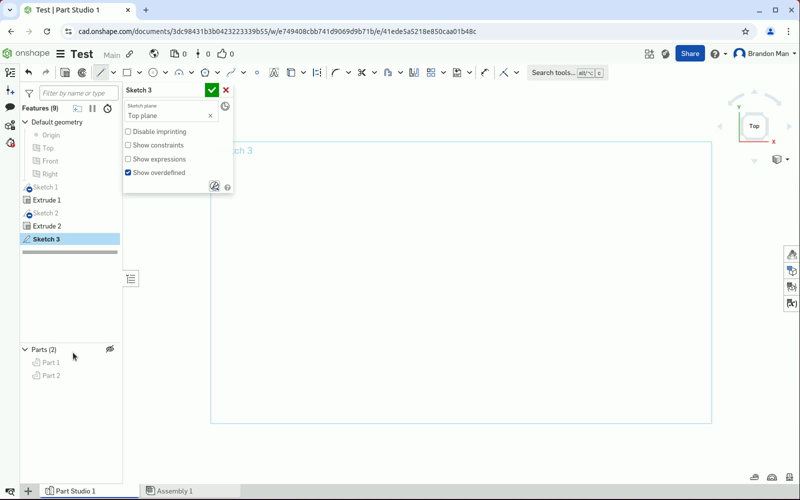
key_down(shift)
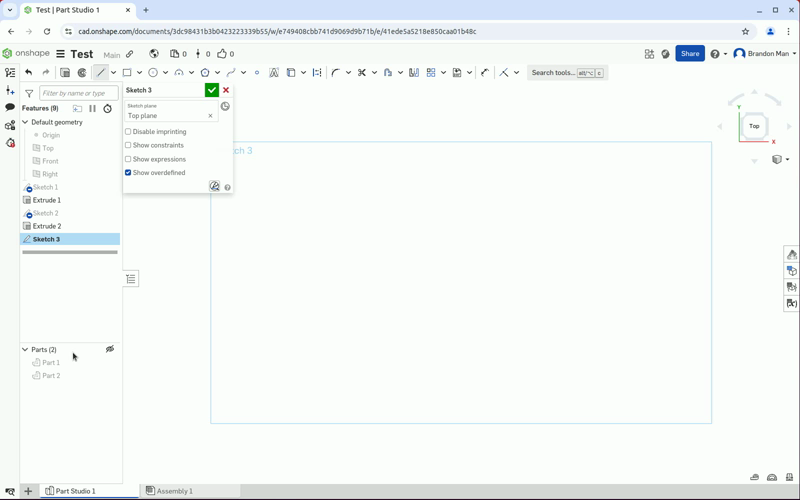
mouse_move(478, 360)
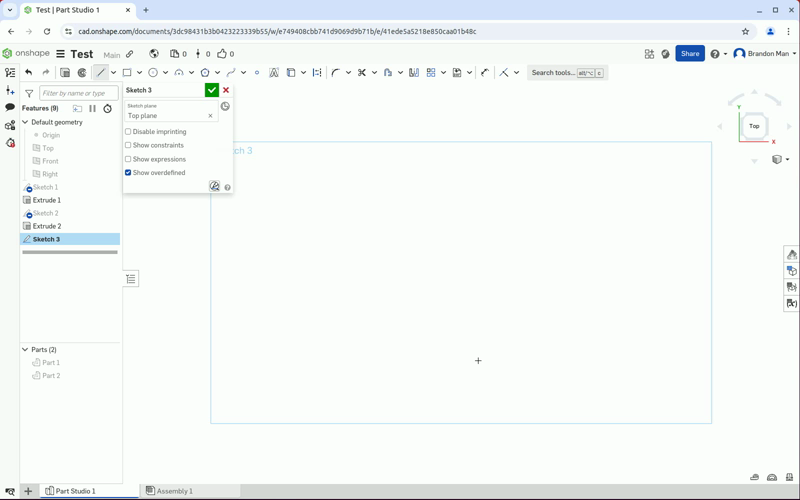
click(478, 360)
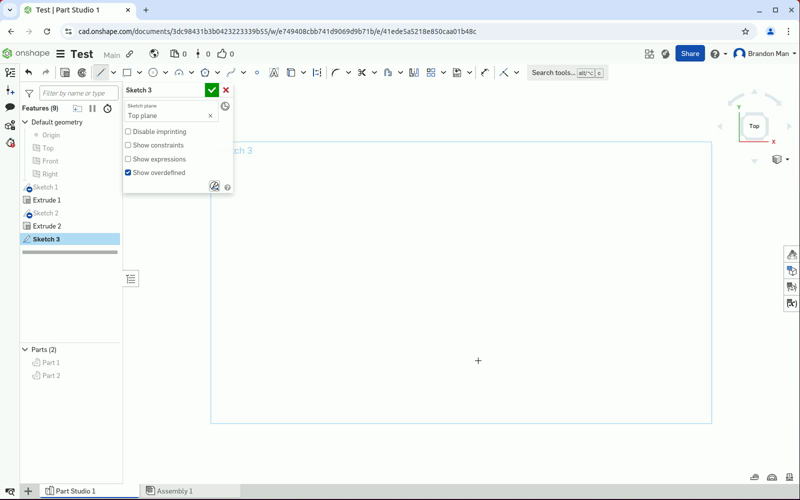
key_up(shift)
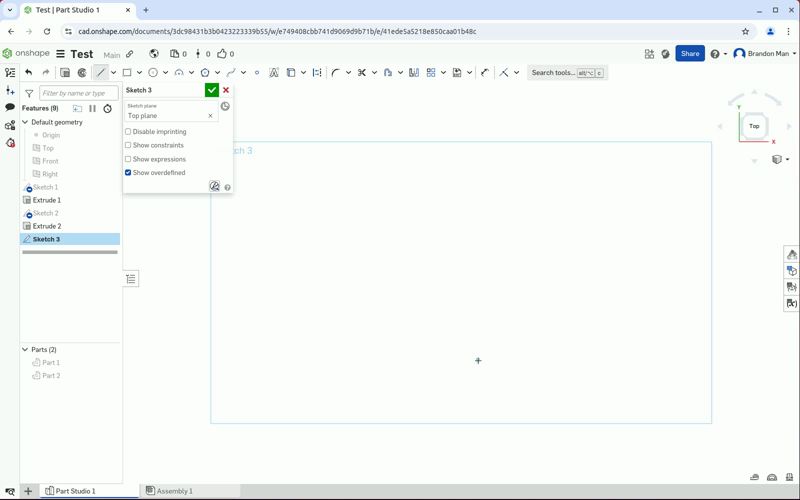
key_down(shift)
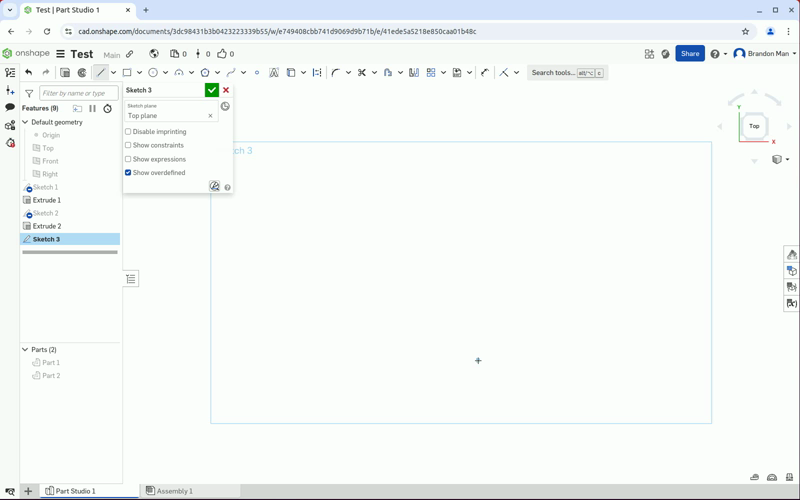
mouse_move(508, 360)
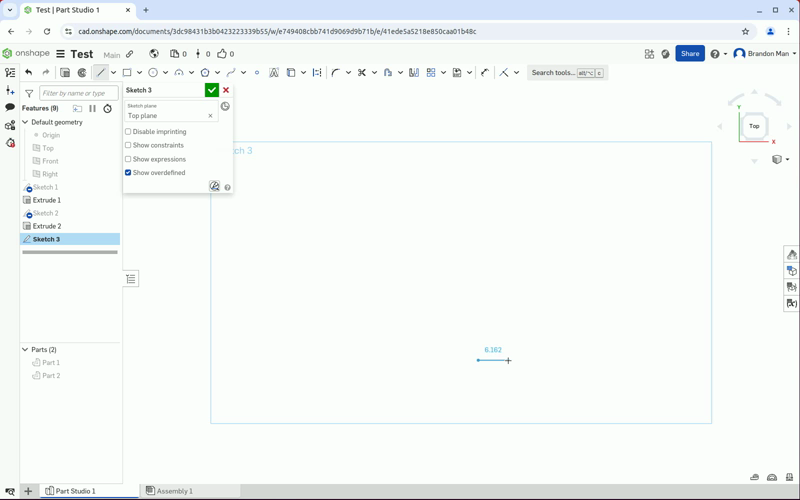
mouse_move(486, 360)
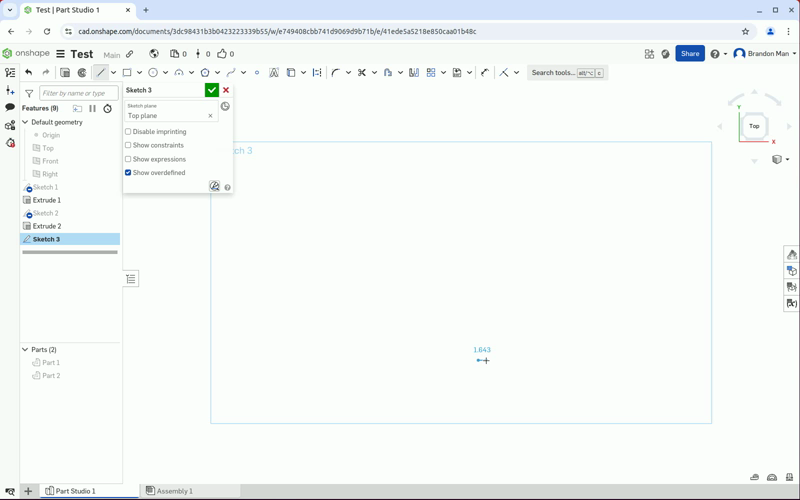
click(486, 360)
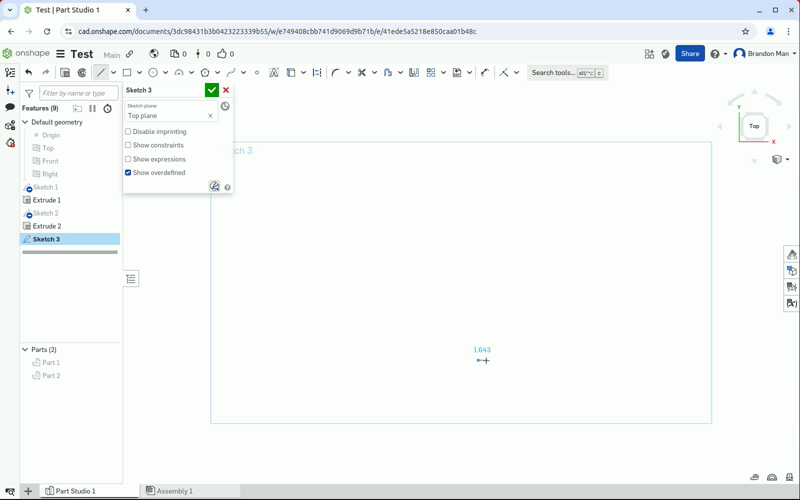
key_up(shift)
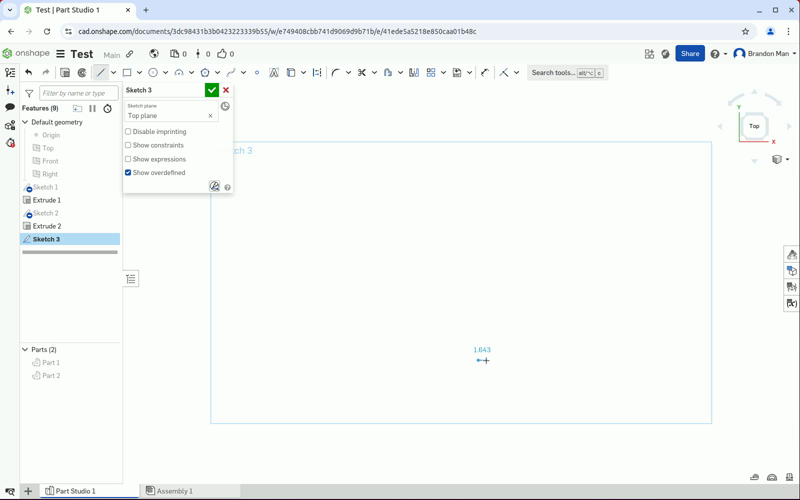
key_down(shift)
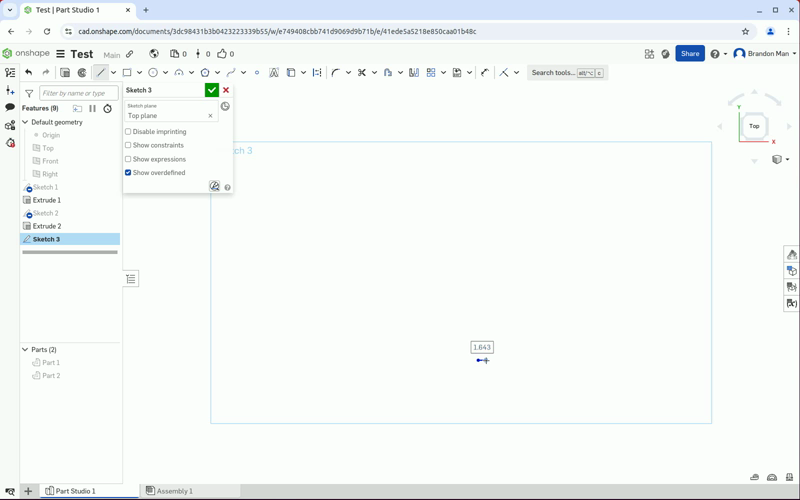
mouse_move(486, 210)
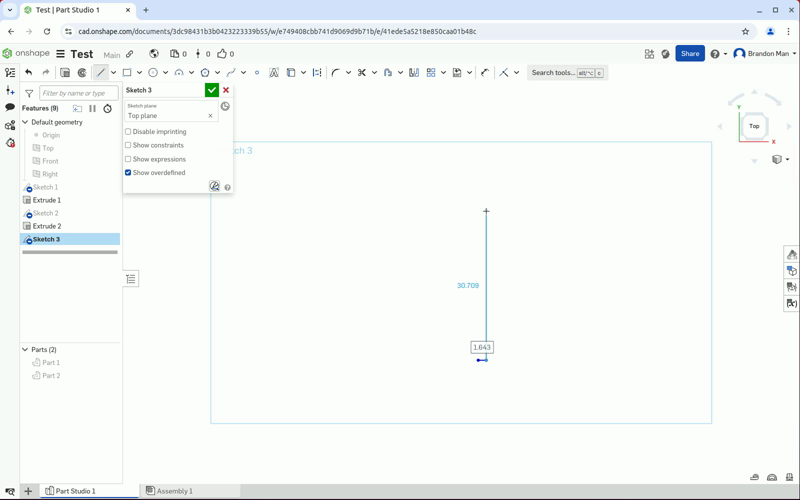
click(486, 210)
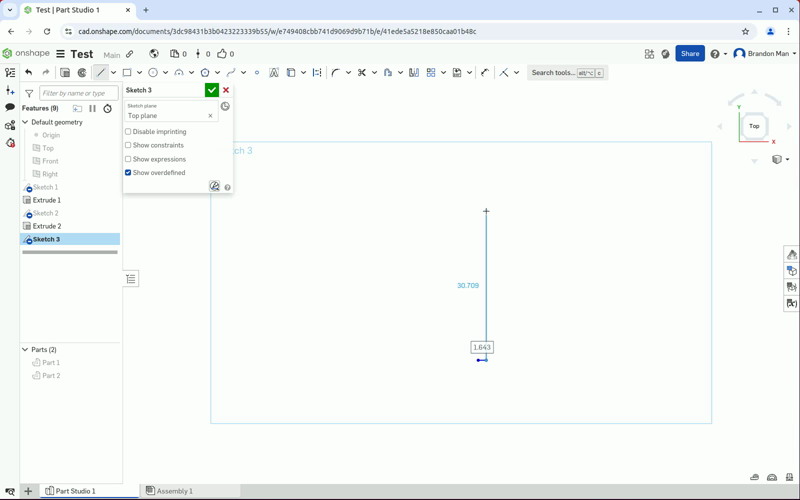
key_up(shift)
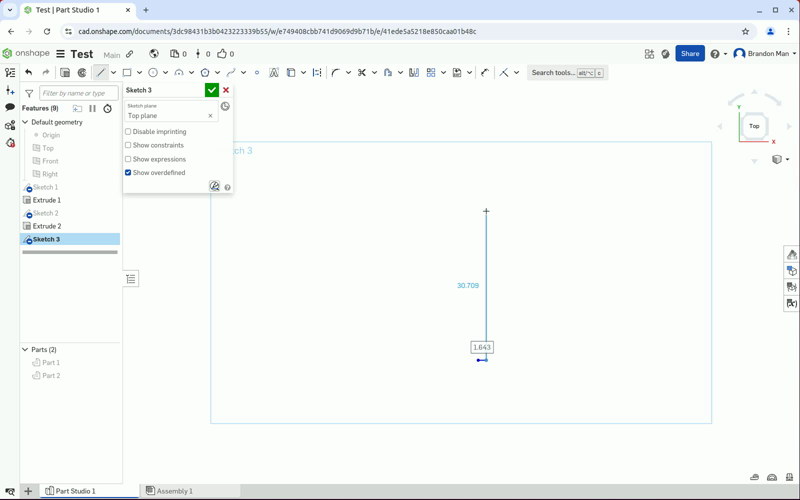
key_down(shift)
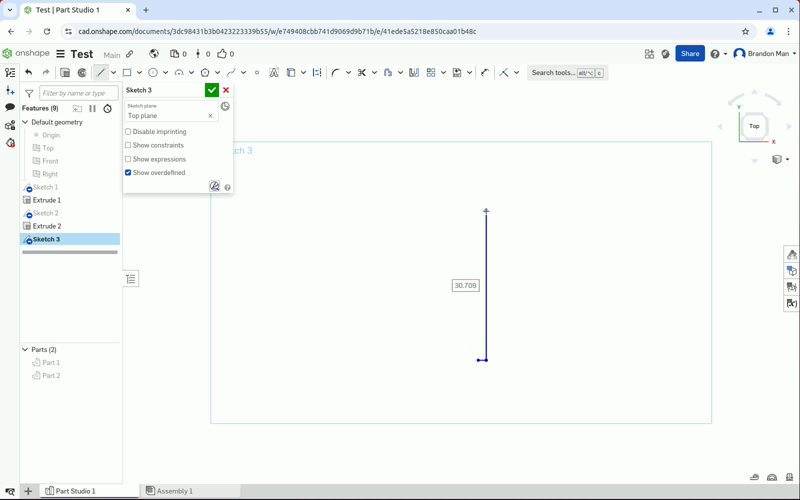
mouse_move(516, 210)
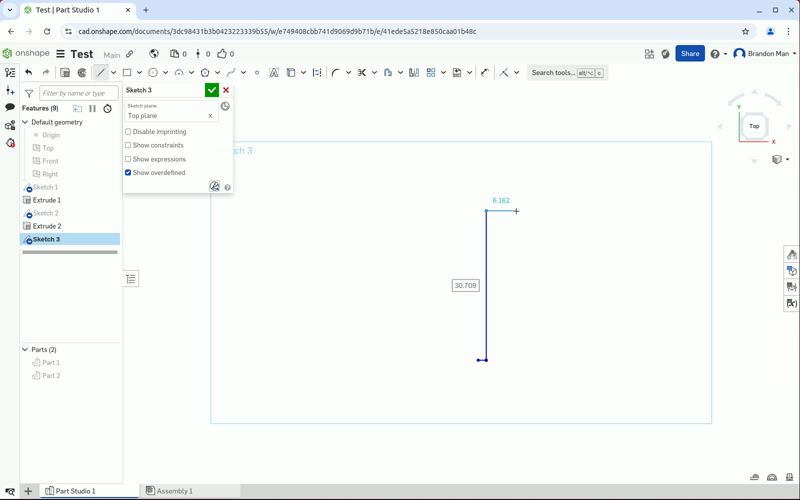
mouse_move(478, 210)
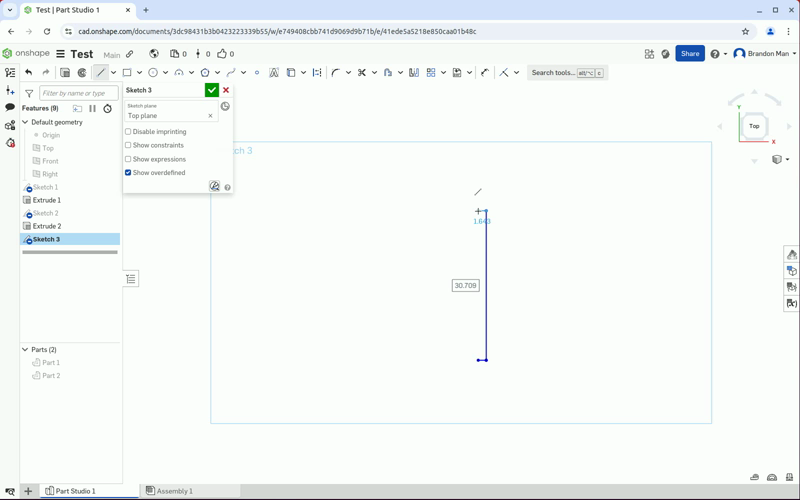
click(478, 210)
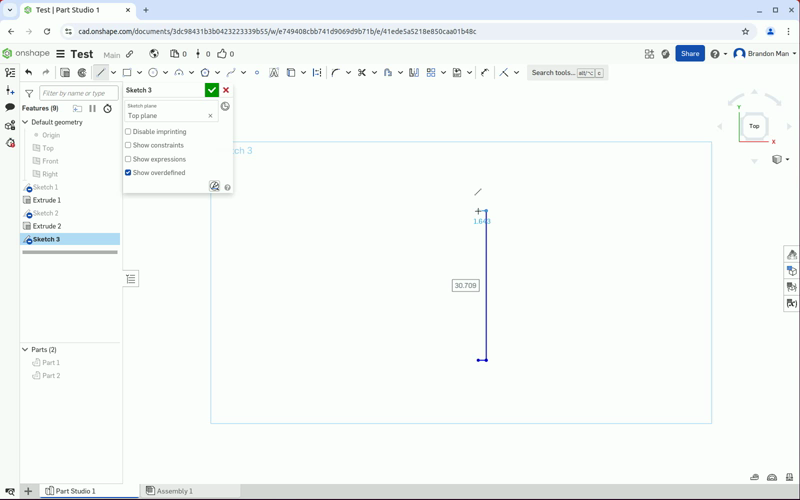
key_up(shift)
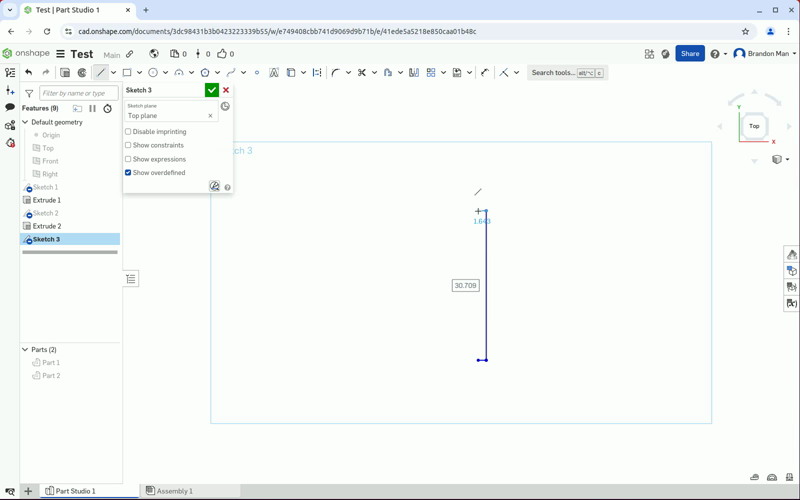
key_down(shift)
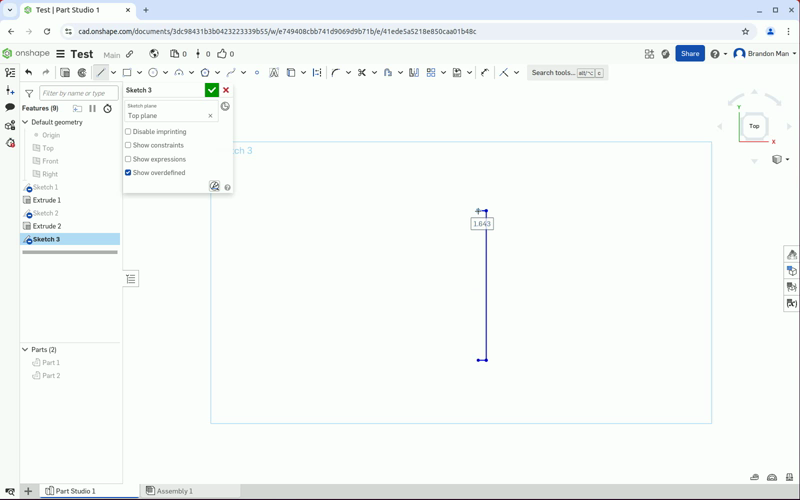
mouse_move(478, 360)
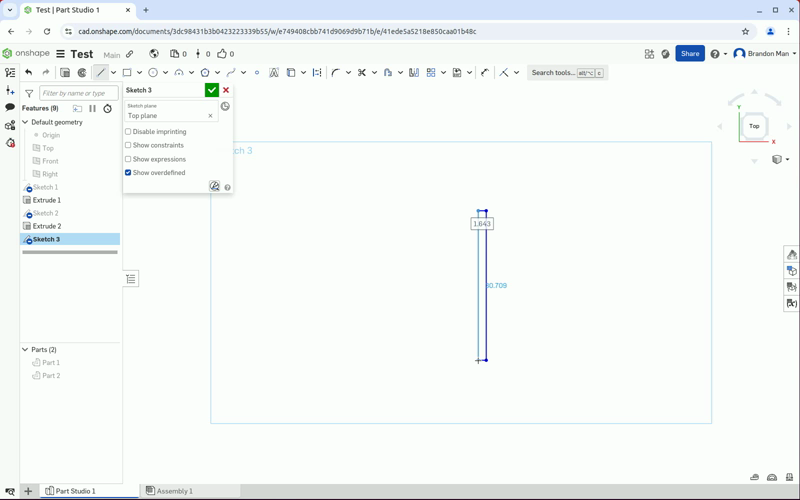
key_up(shift)
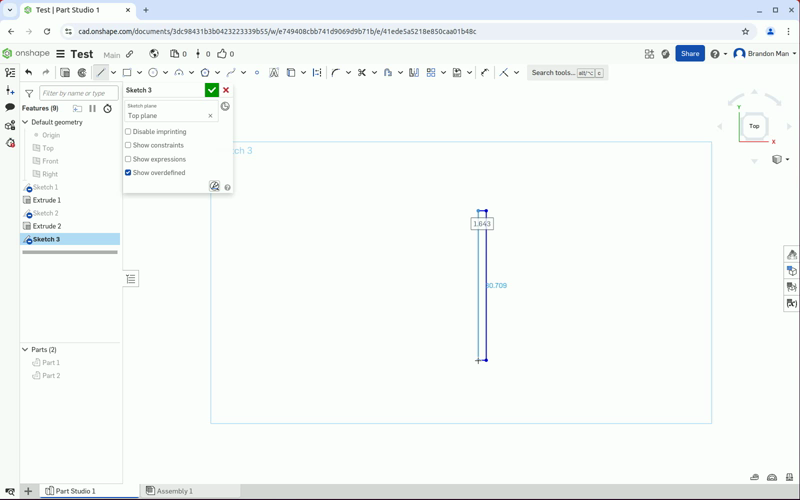
click(478, 360)
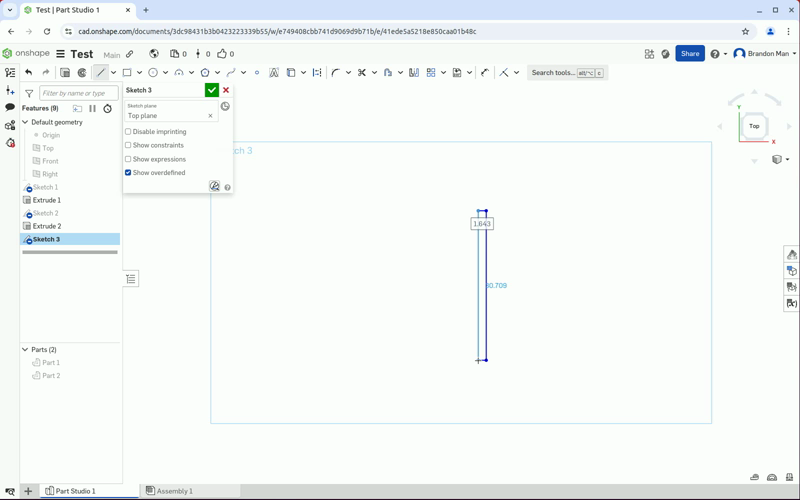
key(esc)
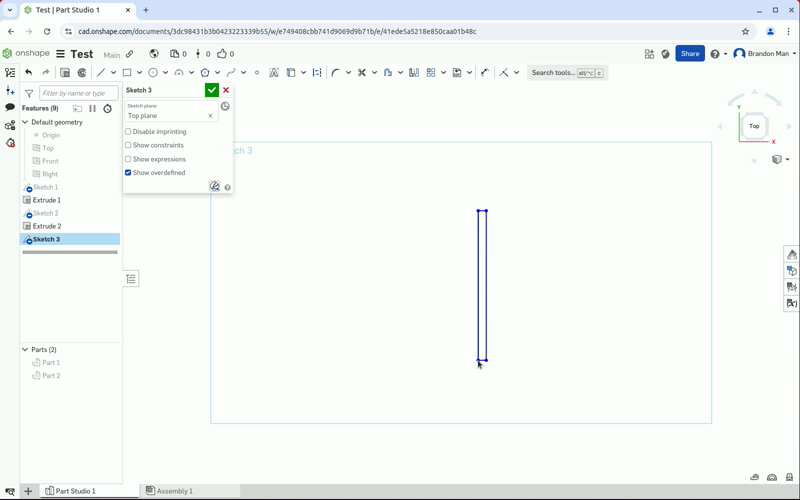
mouse_move(479, 271)
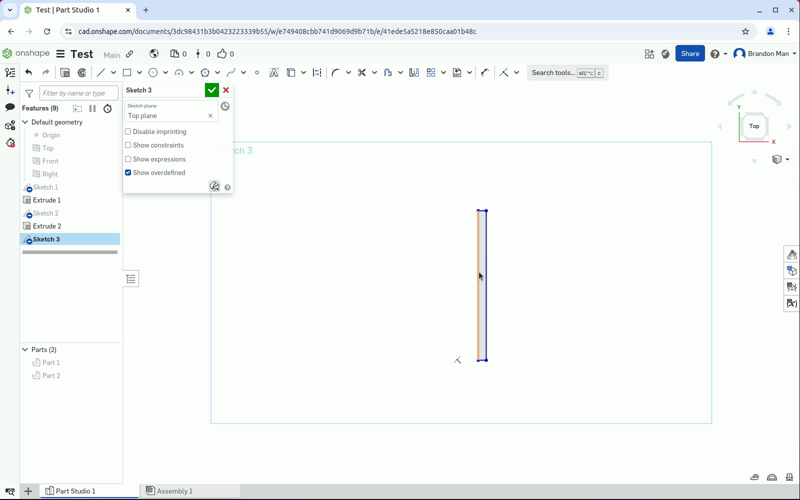
scroll(6)
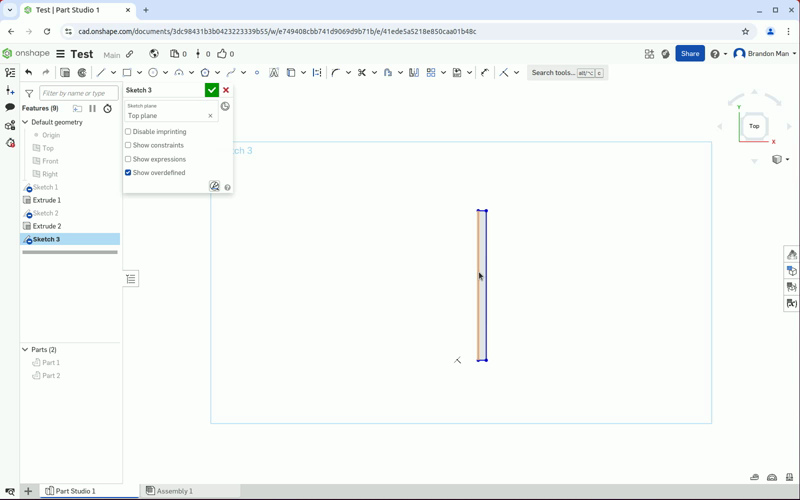
scroll(6)
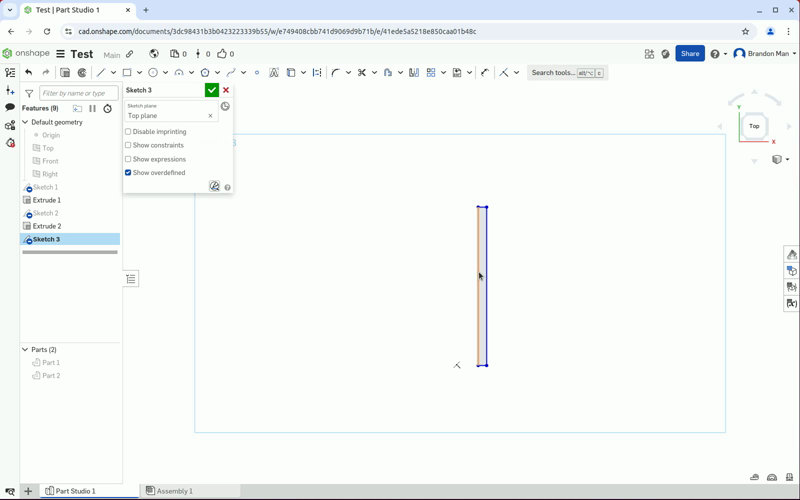
scroll(6)
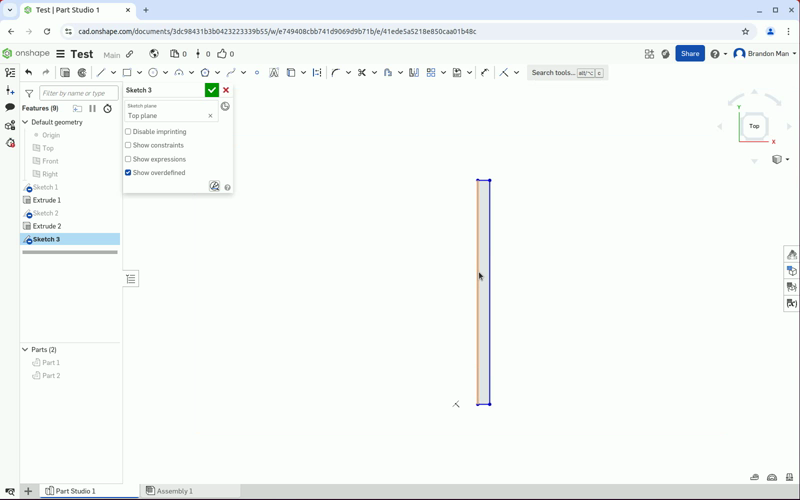
scroll(6)
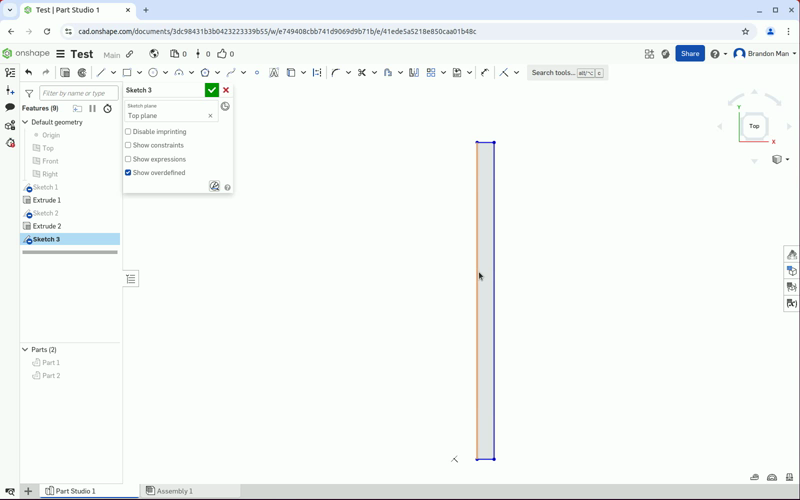
scroll(6)
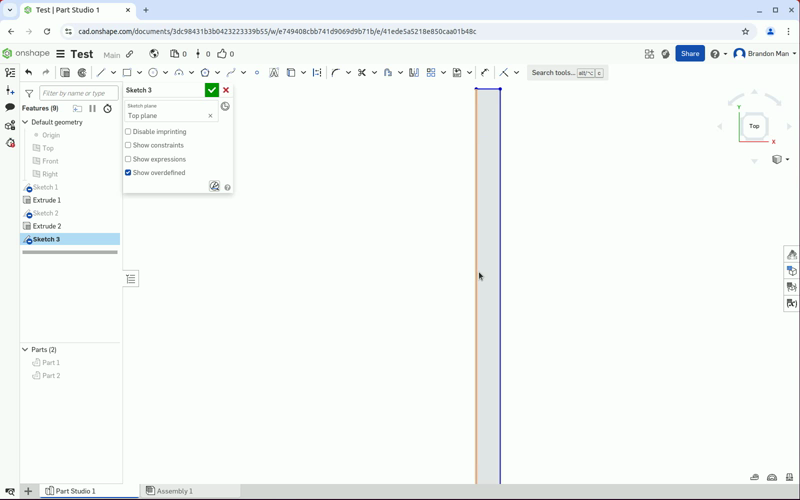
scroll(6)
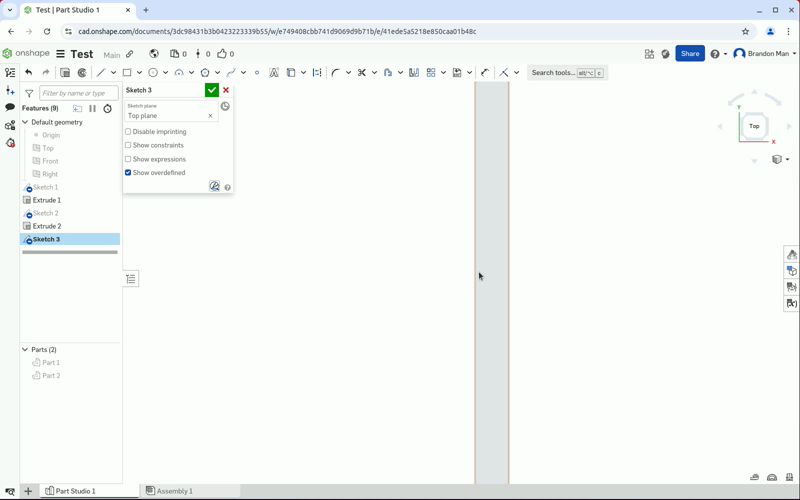
scroll(6)
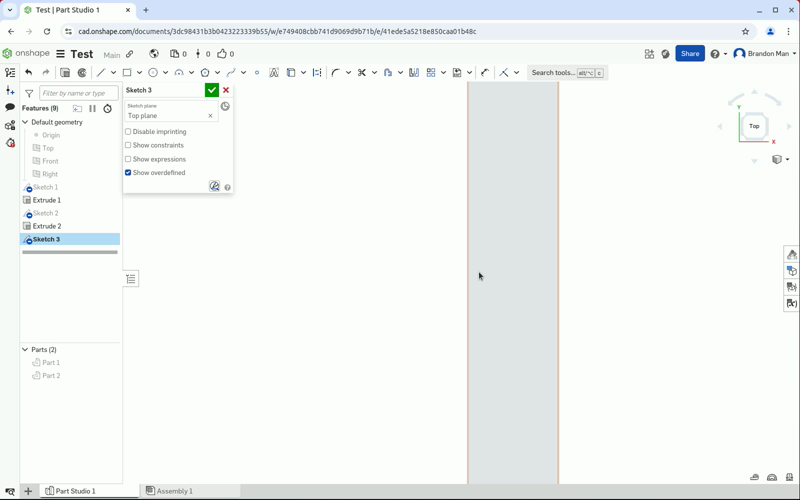
click(479, 271)
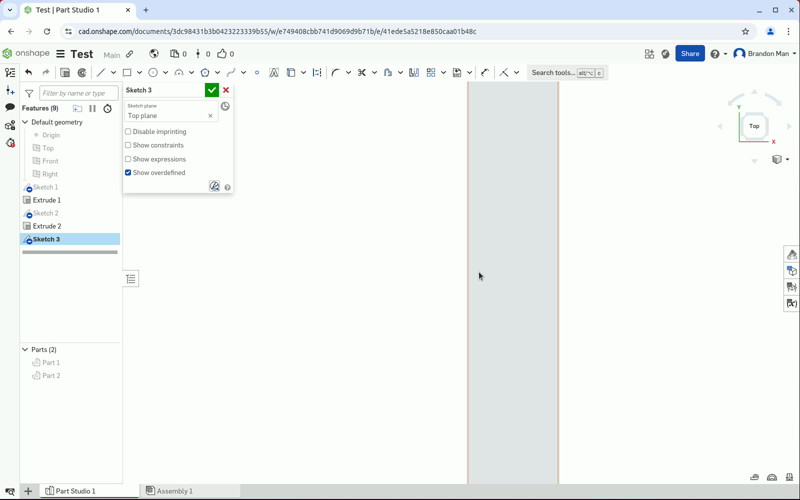
scroll(-6)
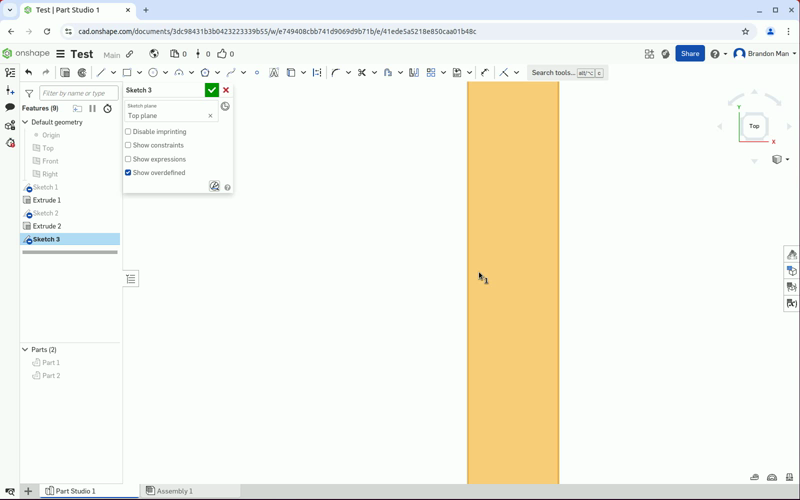
scroll(-6)
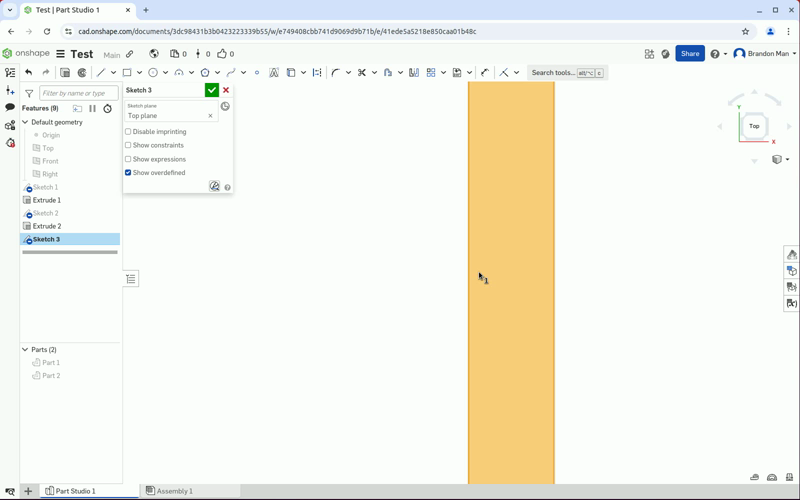
scroll(-6)
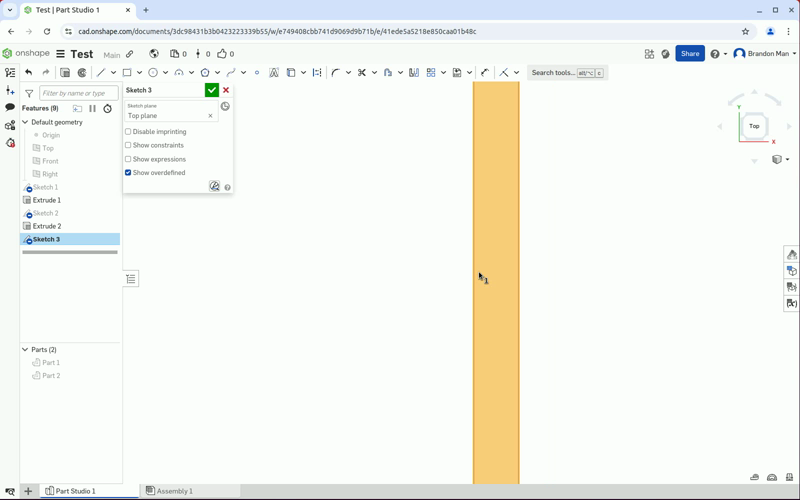
scroll(-6)
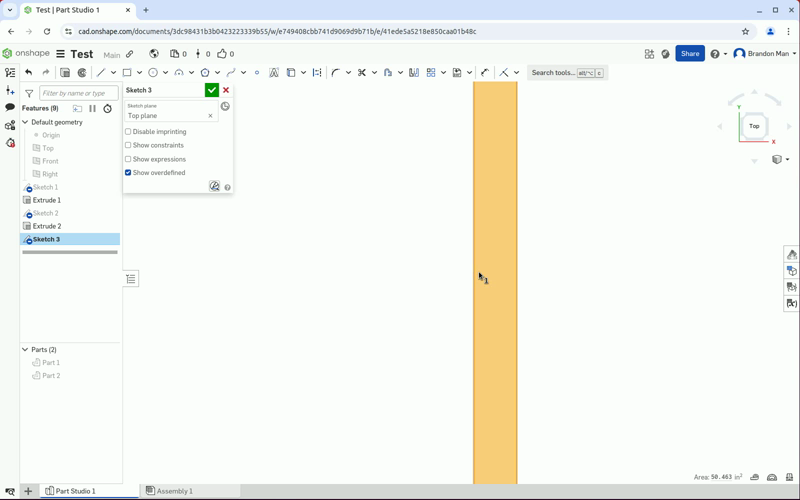
scroll(-6)
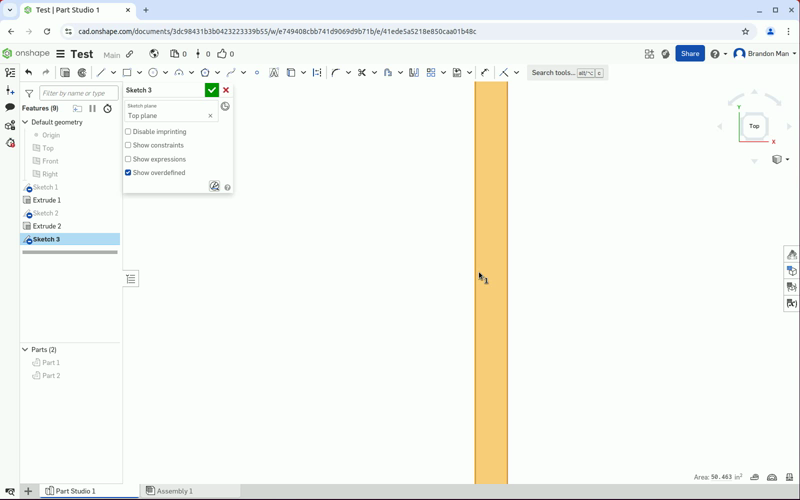
scroll(-6)
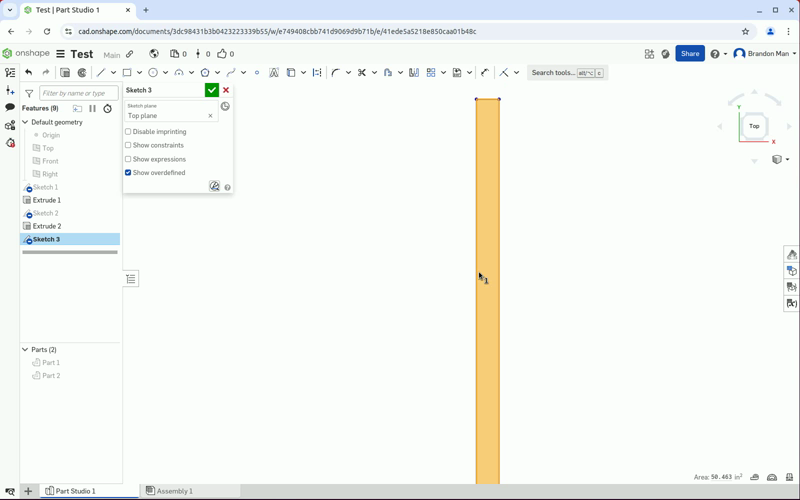
scroll(-6)
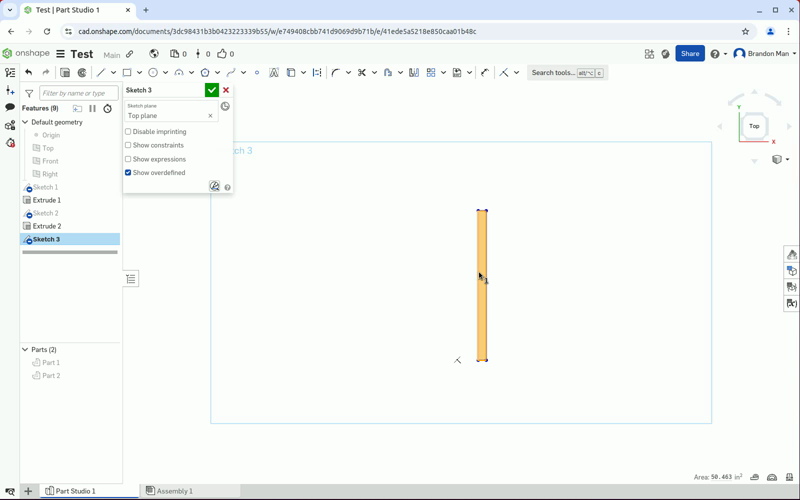
mouse_move(73, 352)
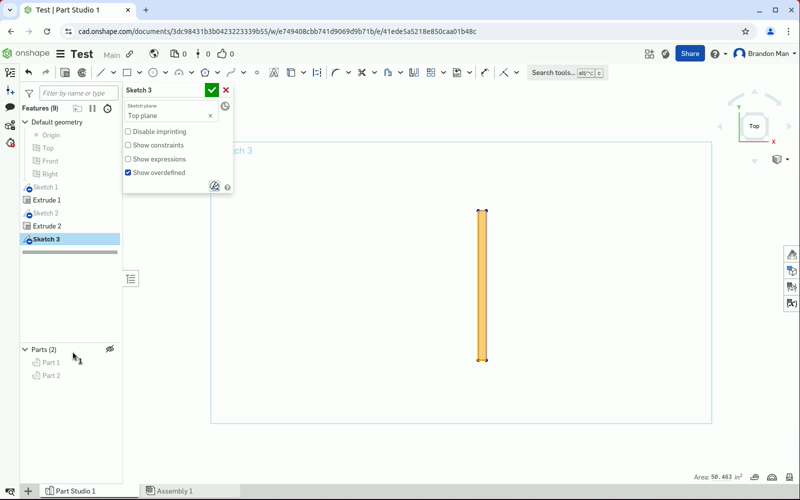
key(shift+y)
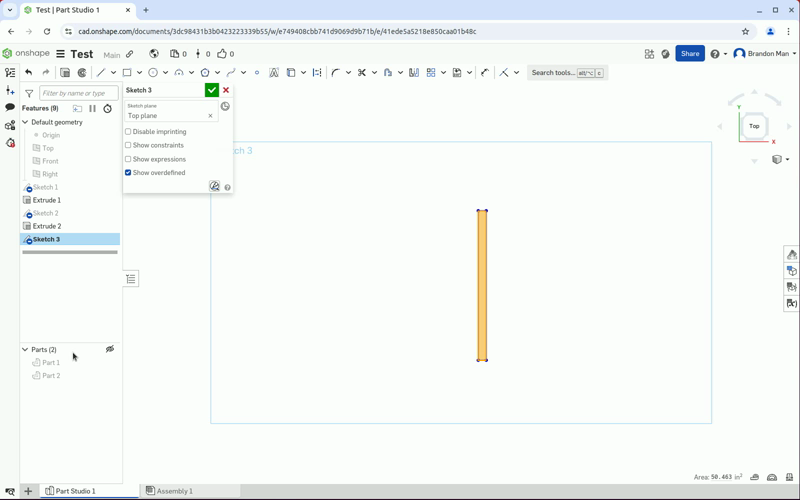
key(shift+e)
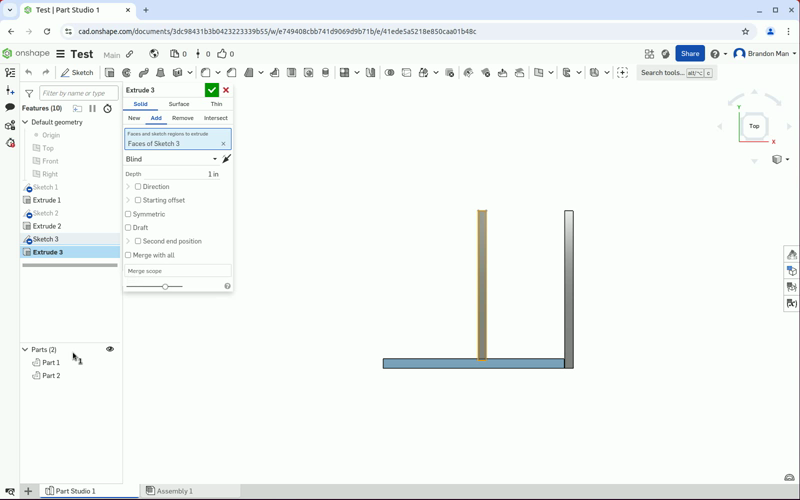
mouse_move(143, 106)
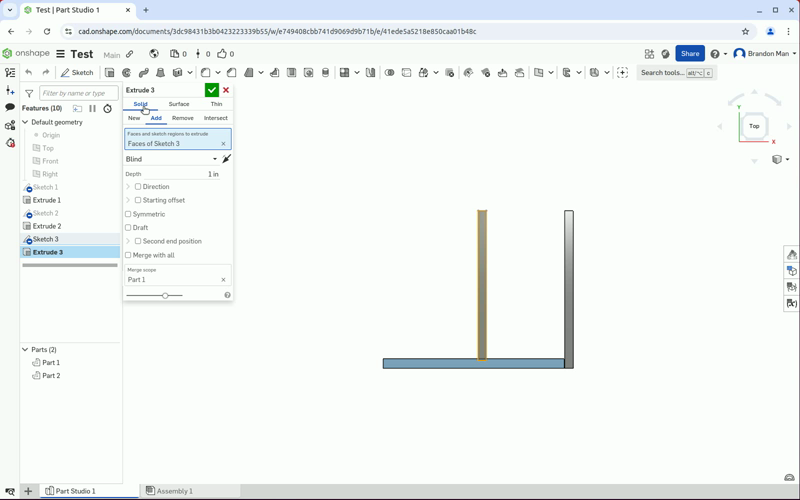
click(143, 106)
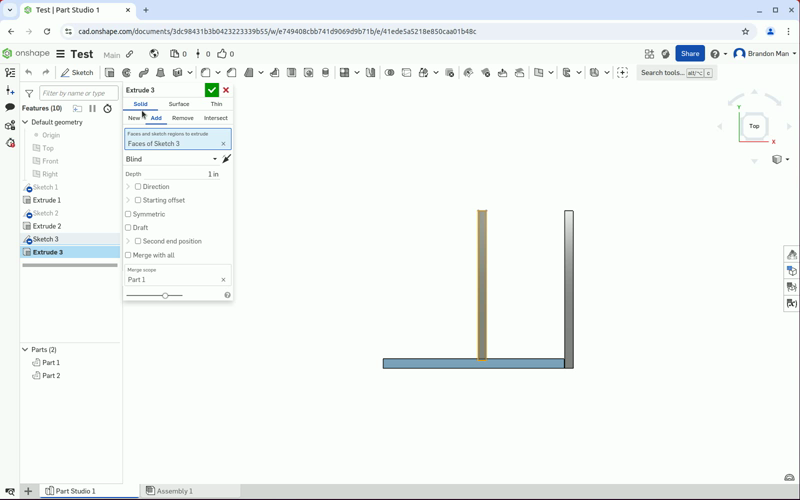
mouse_move(137, 120)
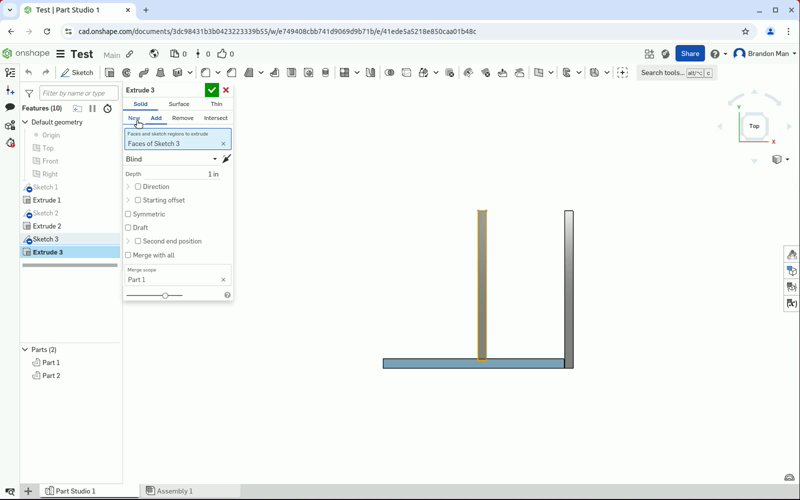
click(137, 120)
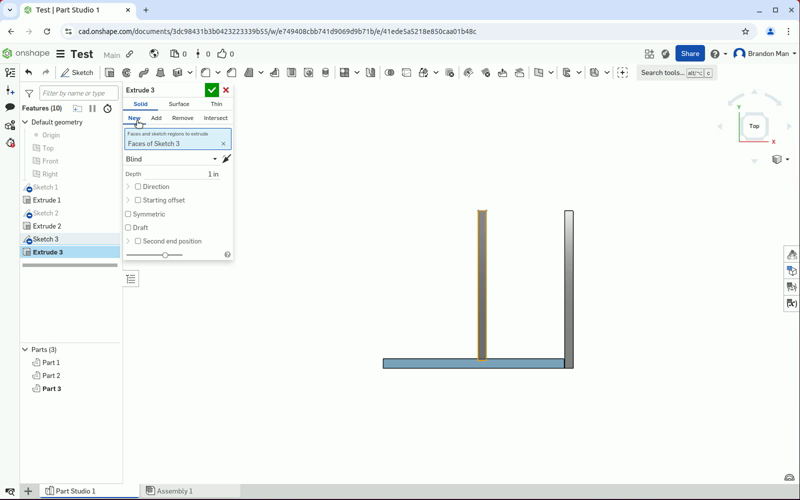
key(tab, 4)
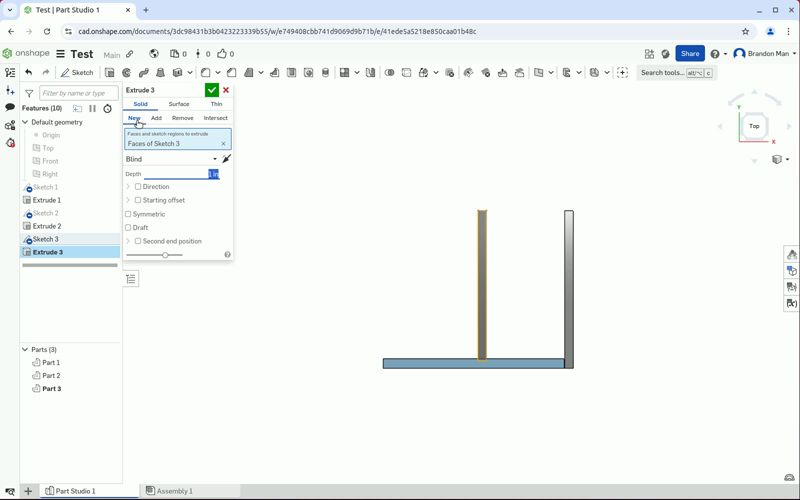
text(1.685)
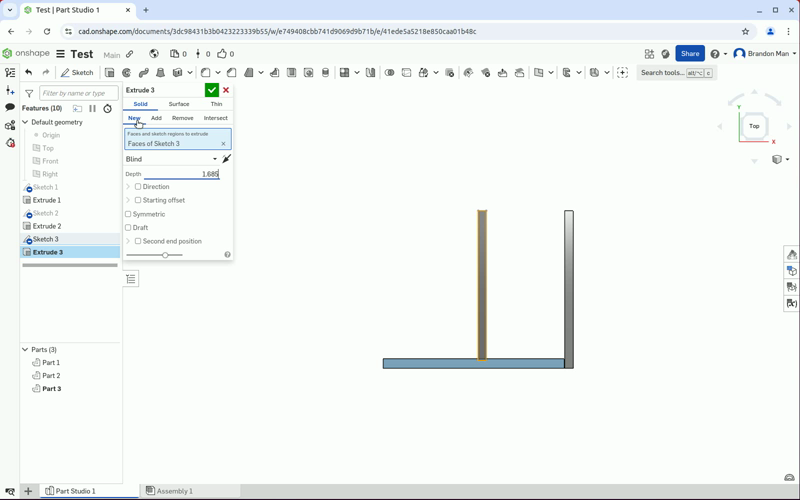
key(enter)
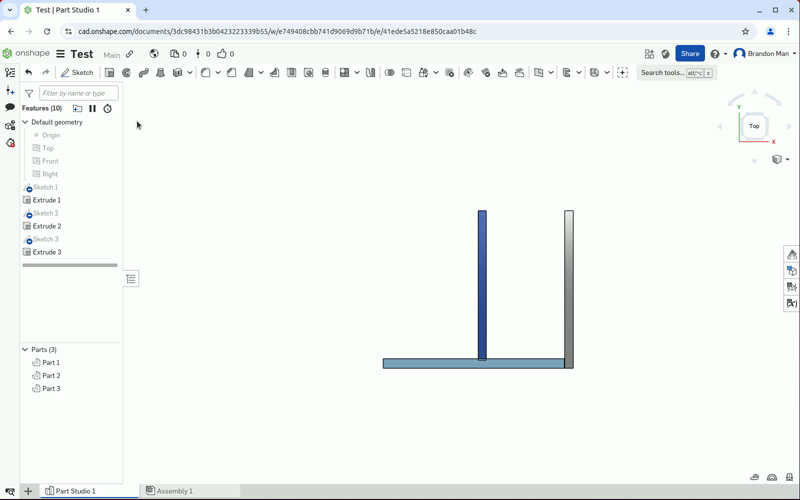
key(shift+h)
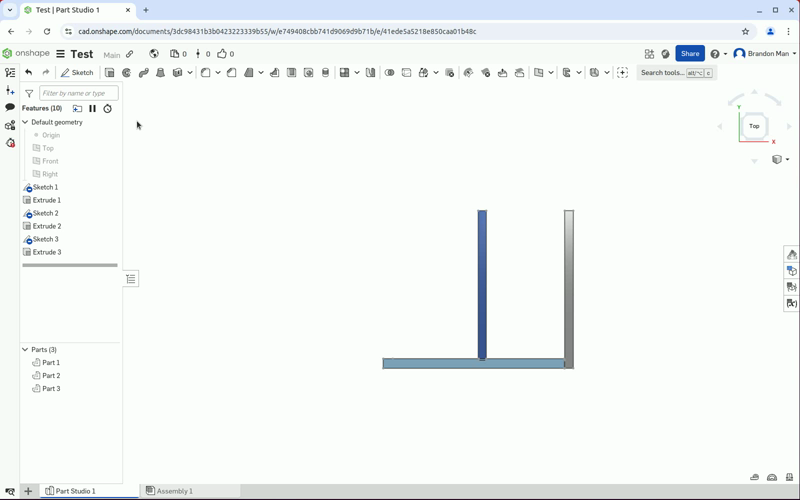
key(shift+h)
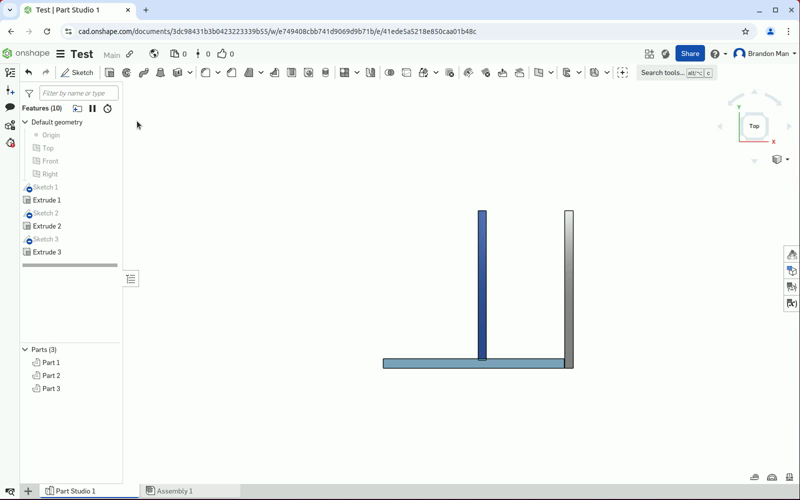
mouse_move(73, 189)
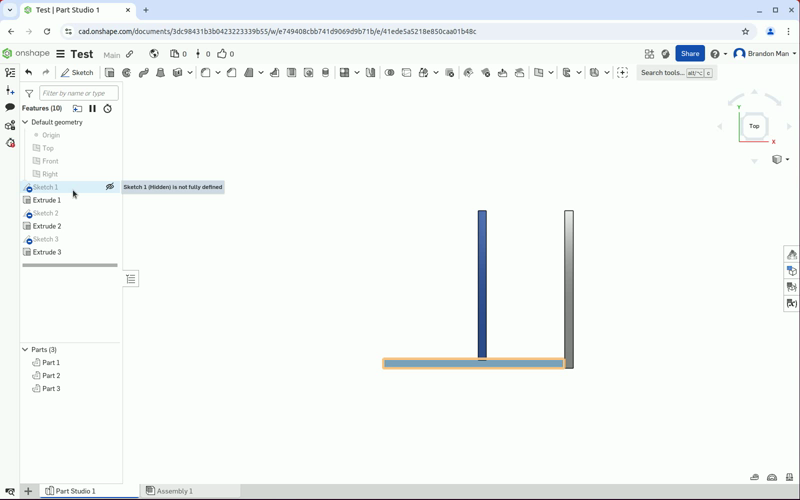
click(73, 189)
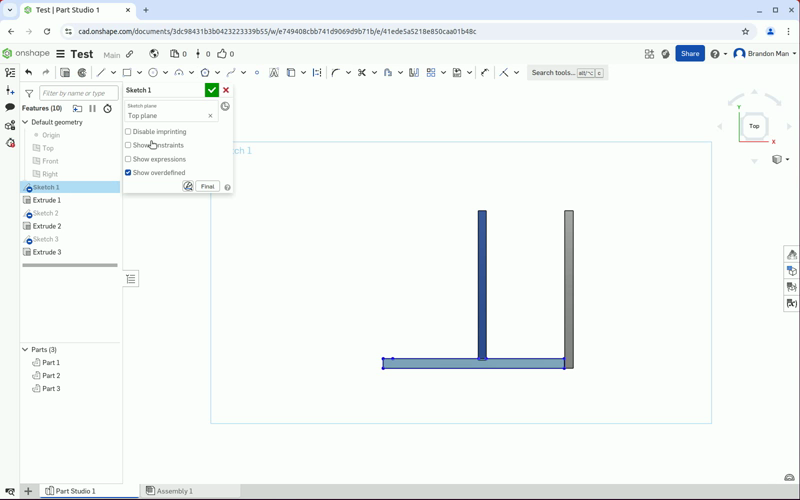
mouse_move(229, 92)
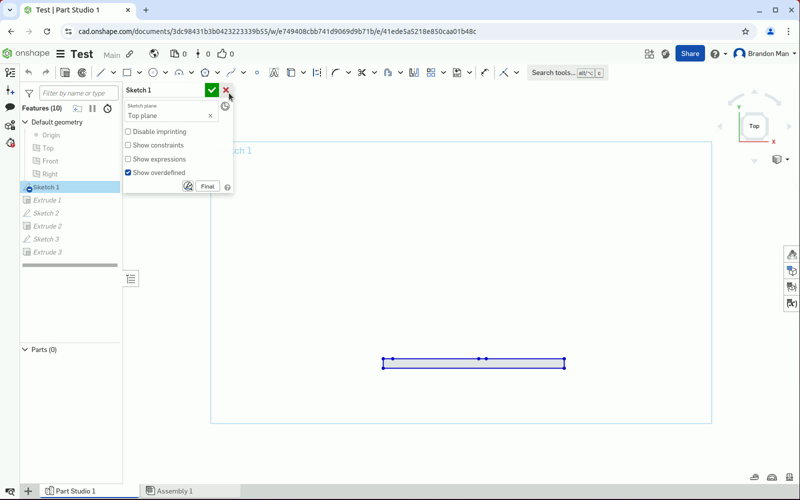
click(229, 92)
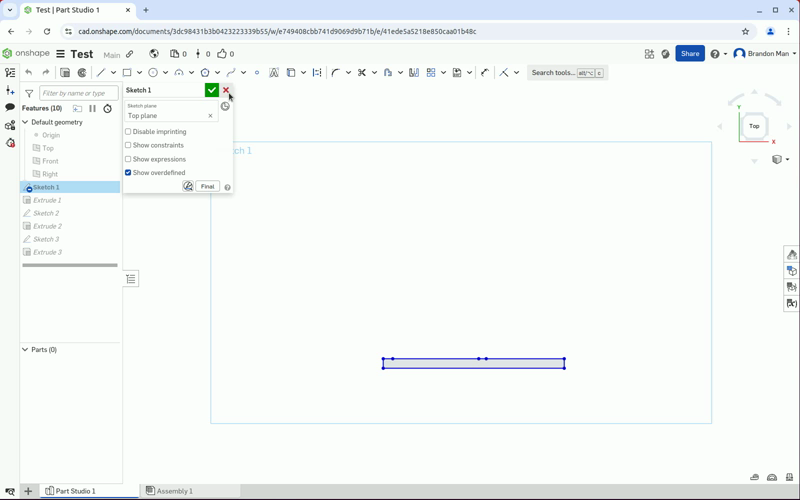
key(shift+s)
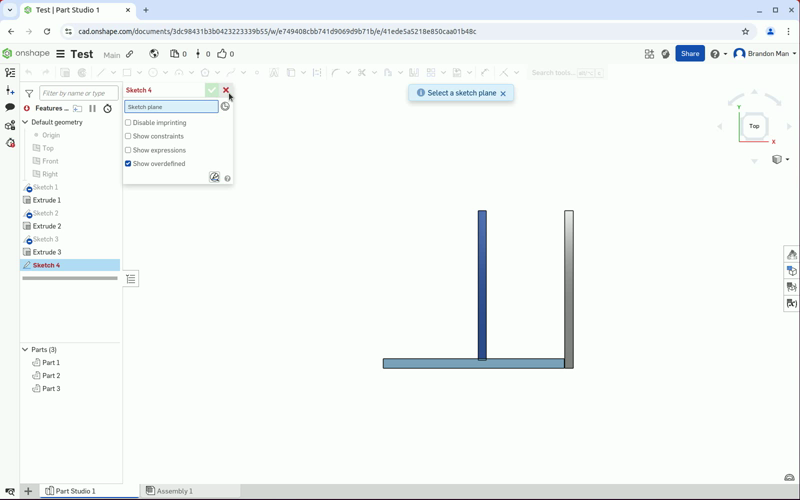
mouse_move(73, 150)
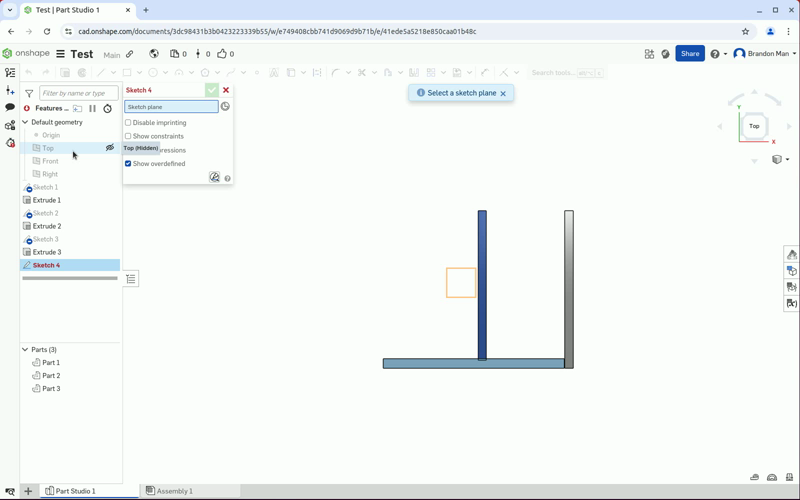
click(73, 150)
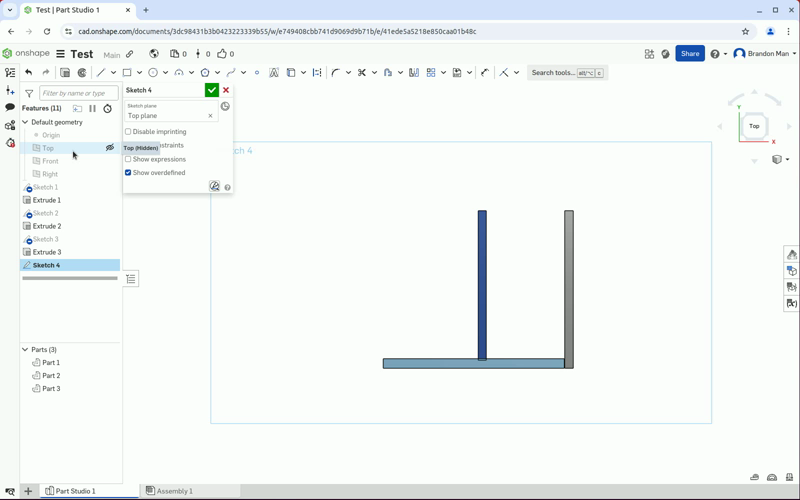
mouse_move(73, 352)
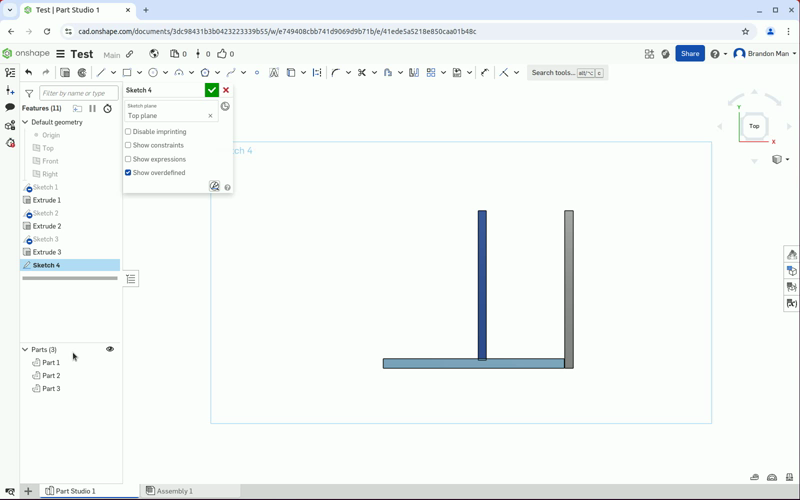
key(y)
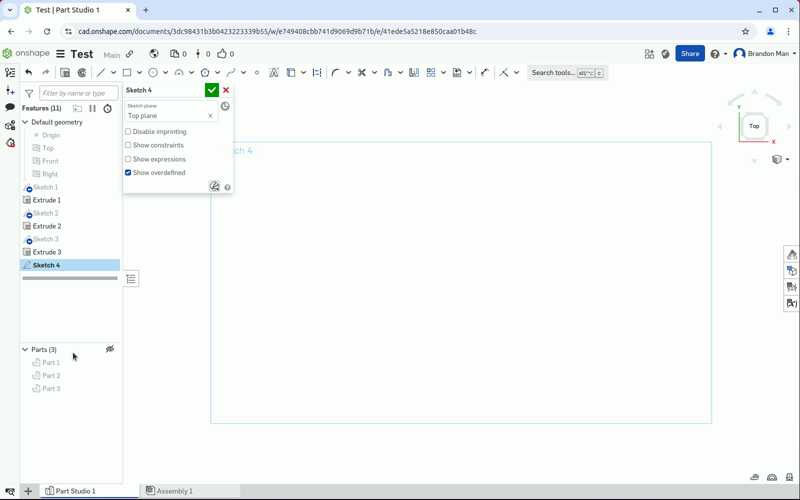
key(l)
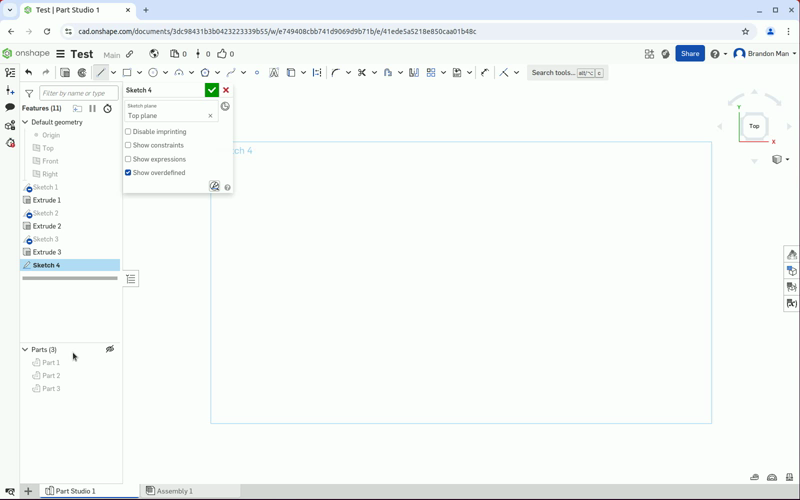
key_down(shift)
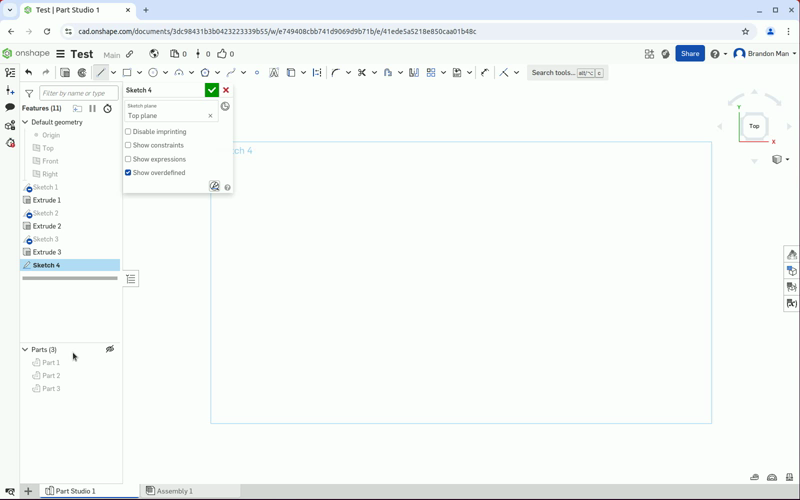
mouse_move(383, 360)
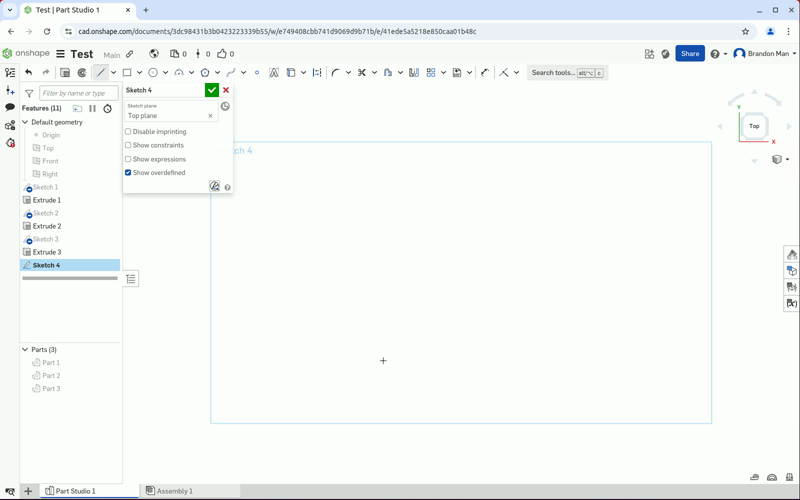
click(383, 360)
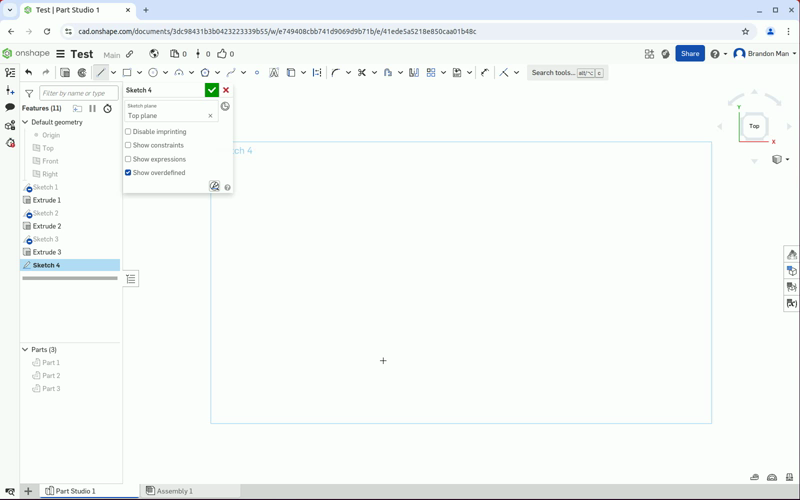
key_up(shift)
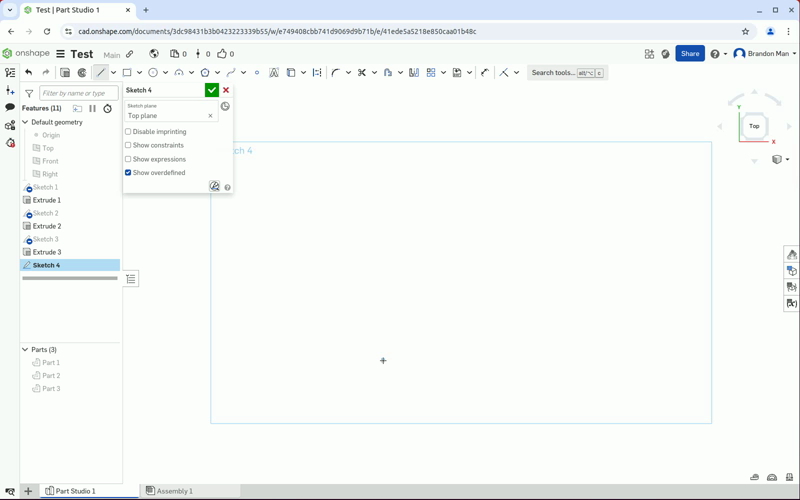
key_down(shift)
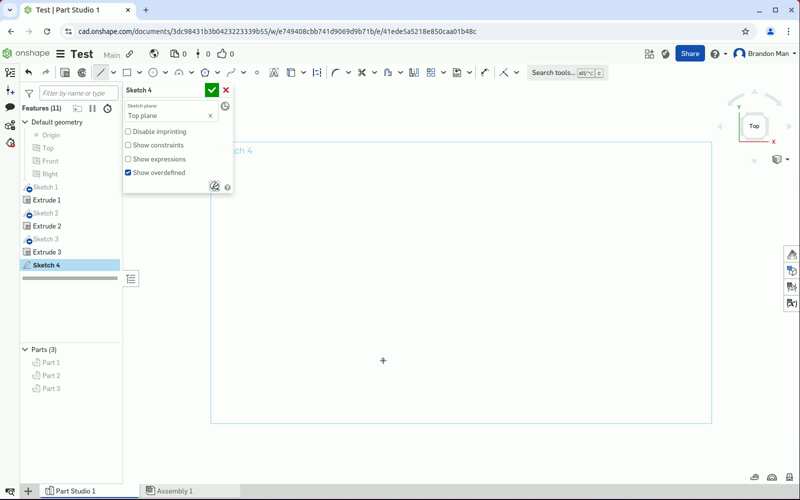
mouse_move(413, 360)
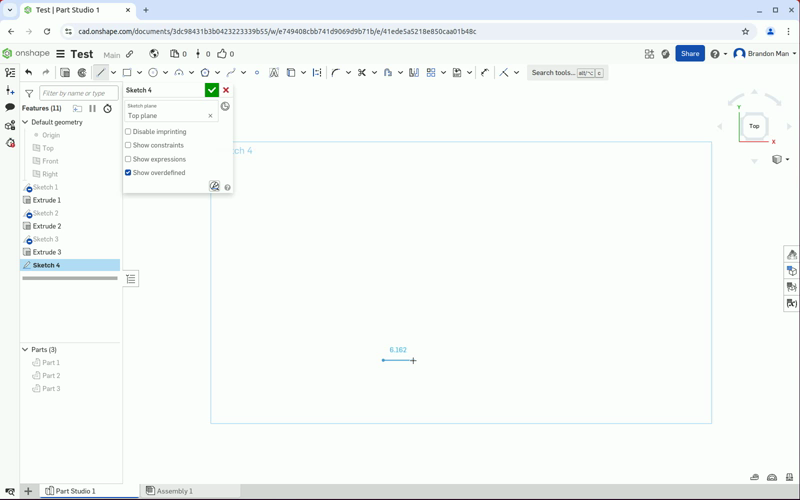
mouse_move(391, 360)
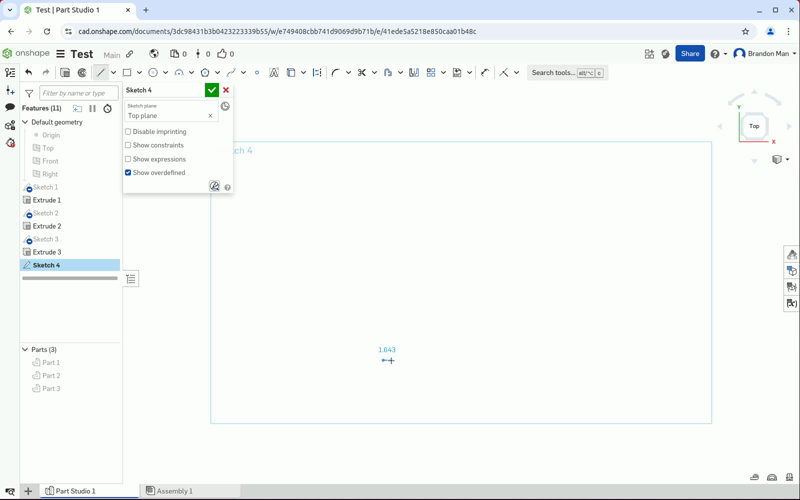
click(391, 360)
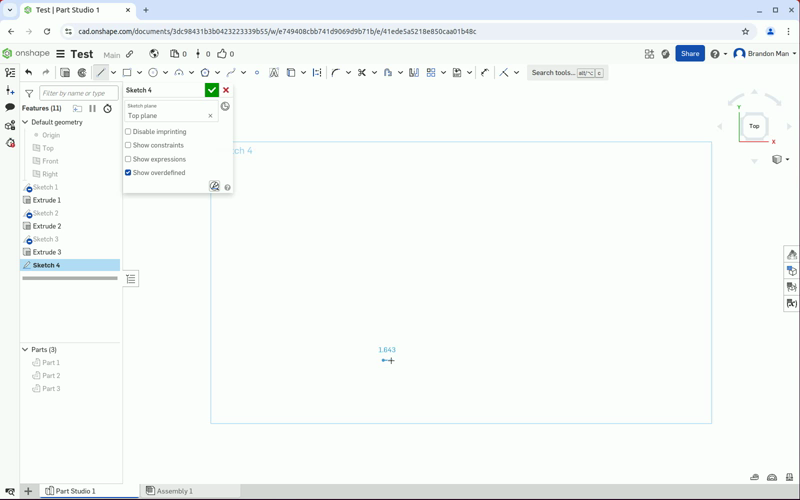
key_up(shift)
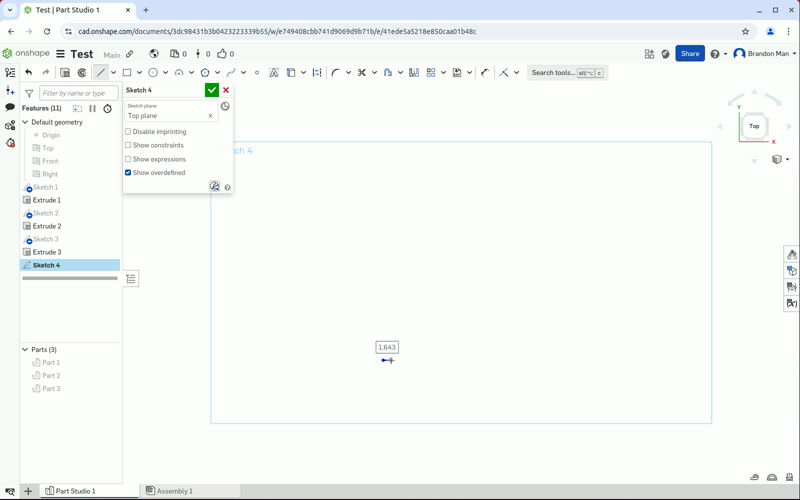
key_down(shift)
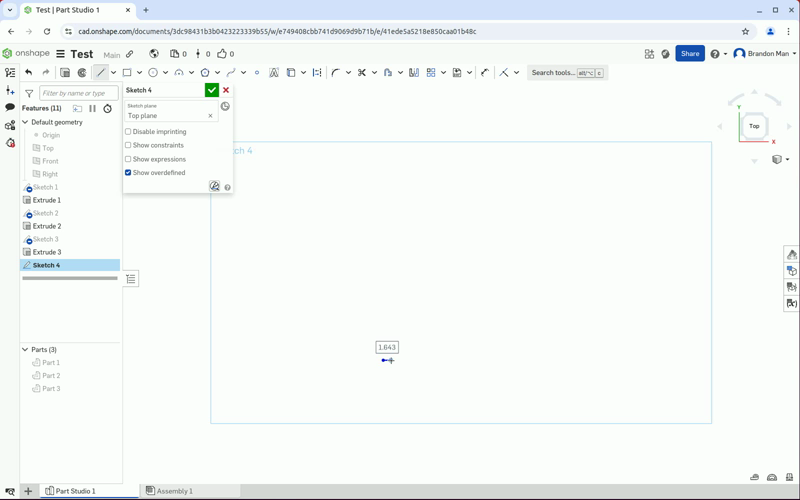
mouse_move(391, 210)
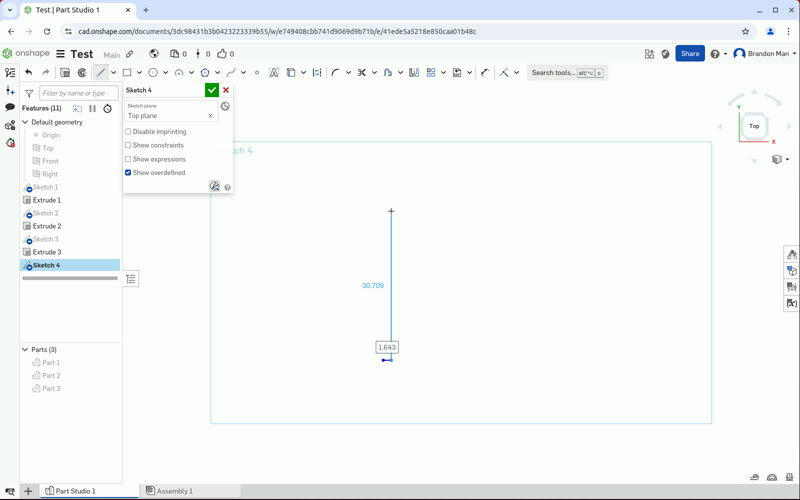
click(391, 210)
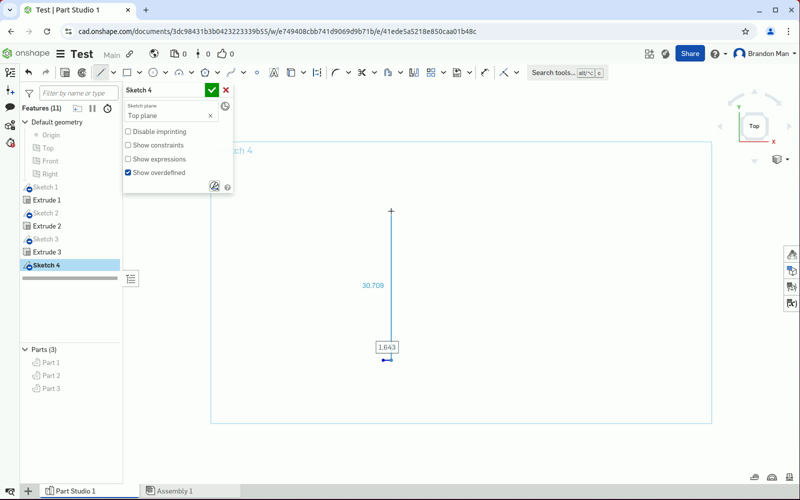
key_up(shift)
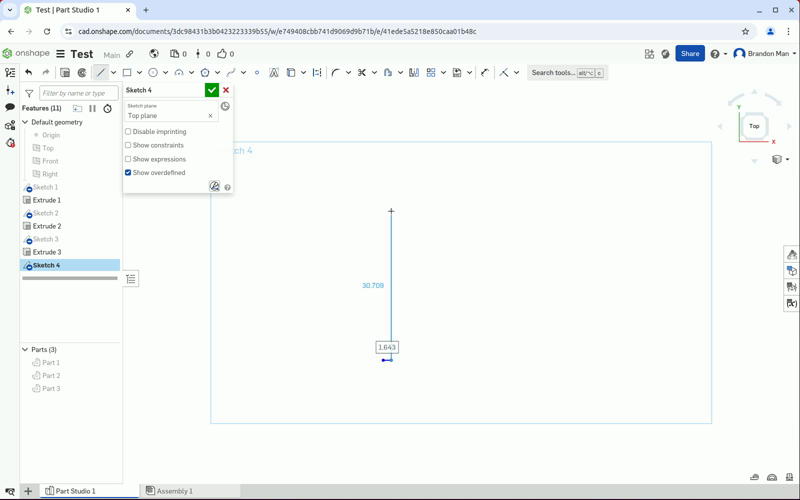
key_down(shift)
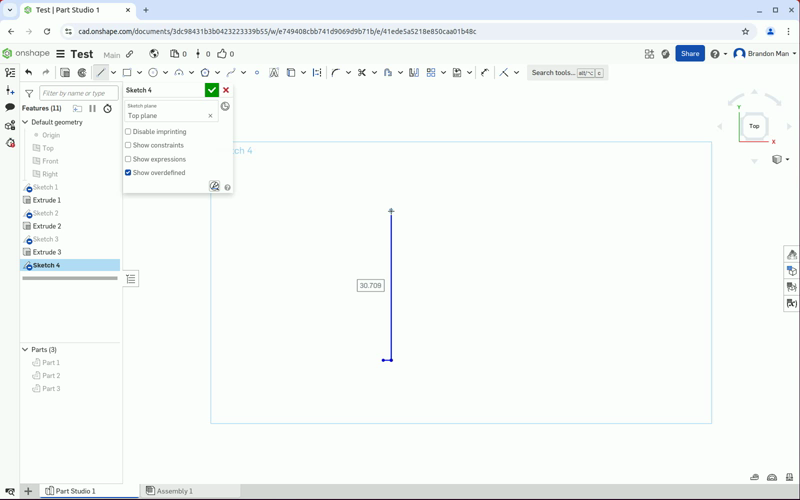
mouse_move(421, 210)
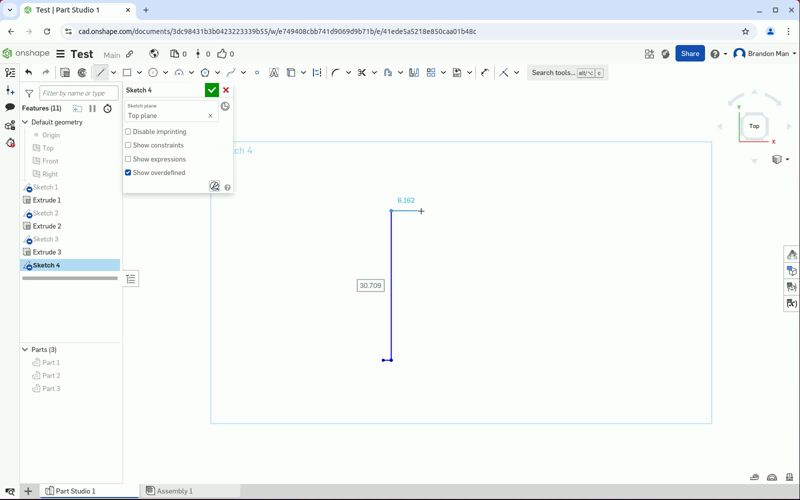
mouse_move(383, 210)
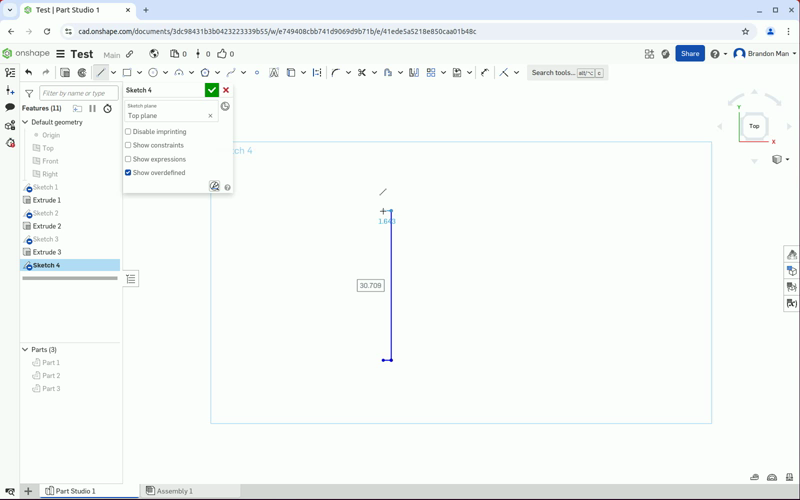
click(383, 210)
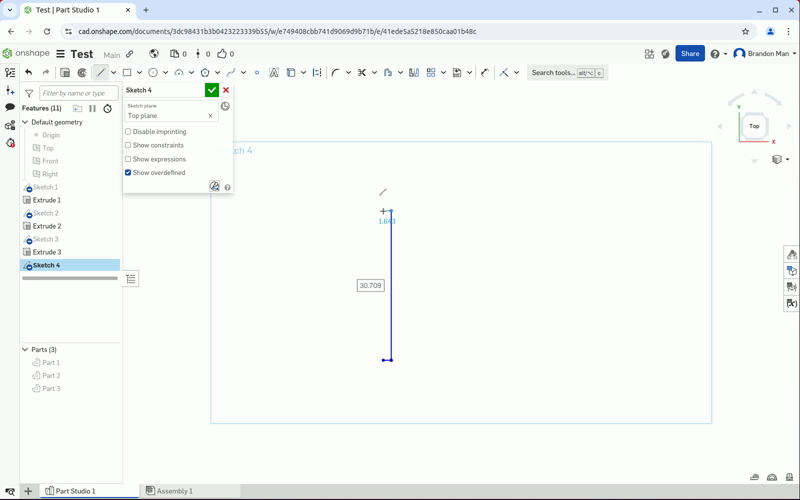
key_up(shift)
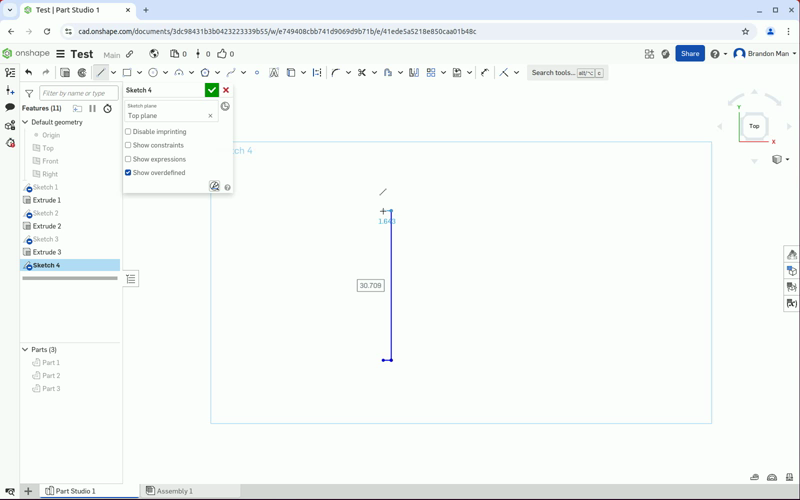
key_down(shift)
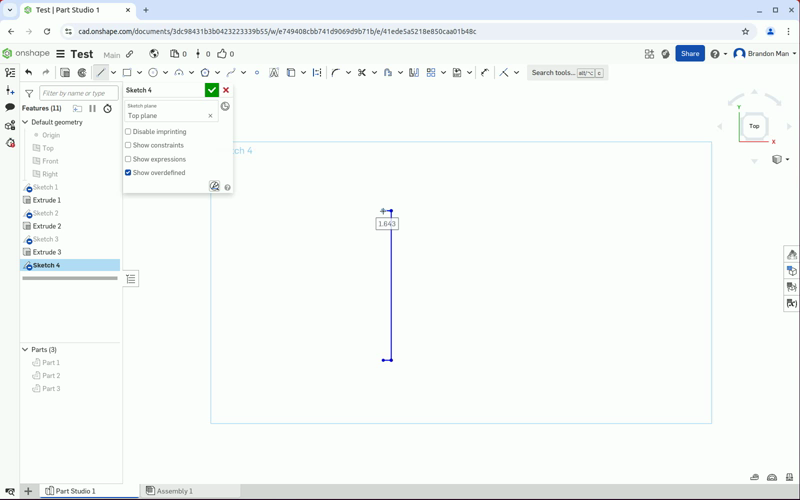
mouse_move(383, 360)
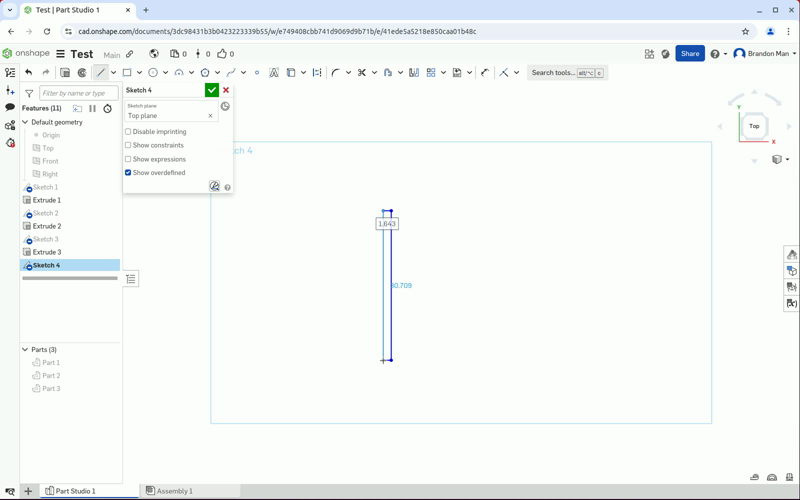
key_up(shift)
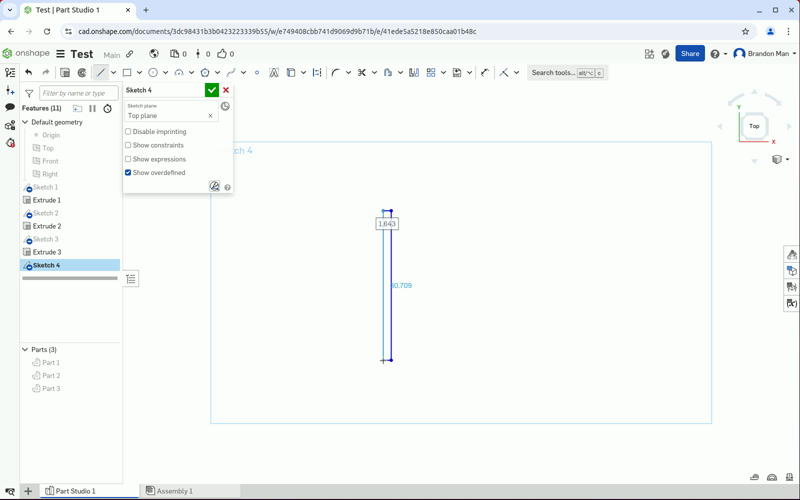
click(383, 360)
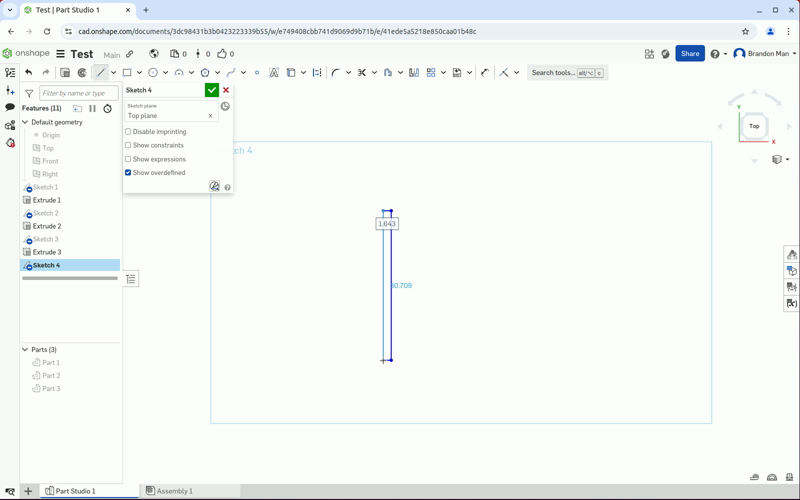
key(esc)
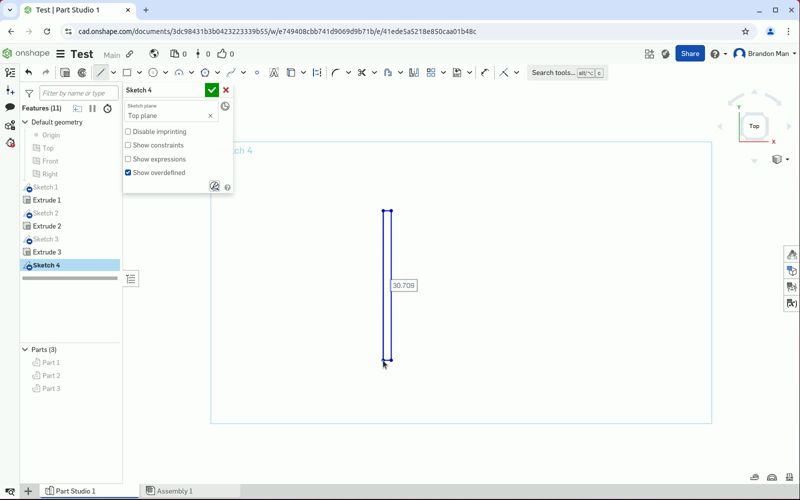
mouse_move(384, 281)
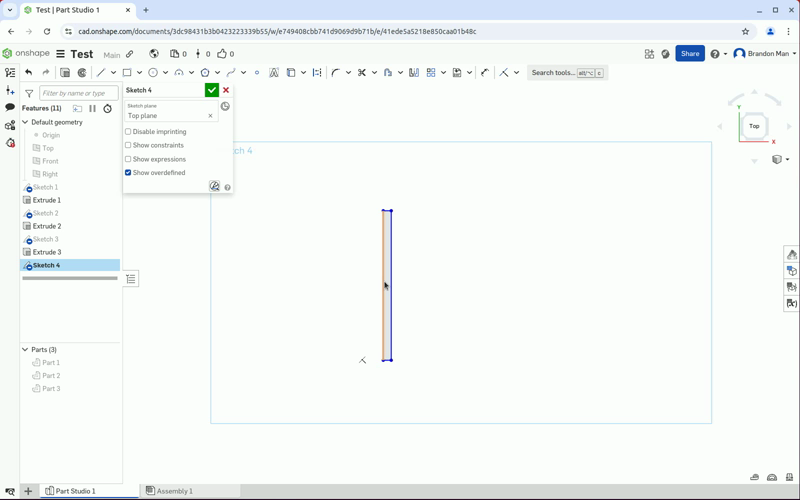
scroll(6)
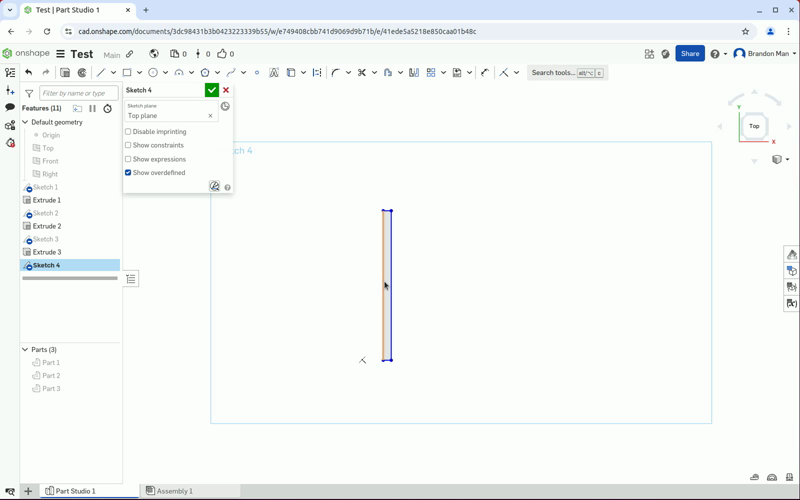
scroll(6)
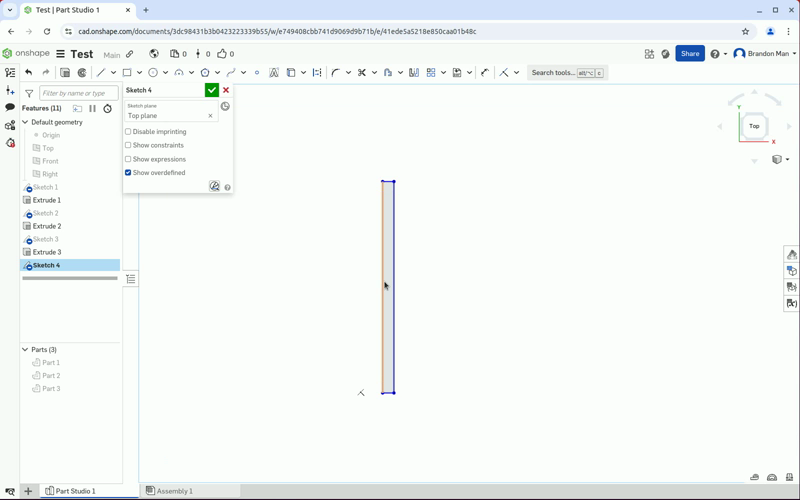
scroll(6)
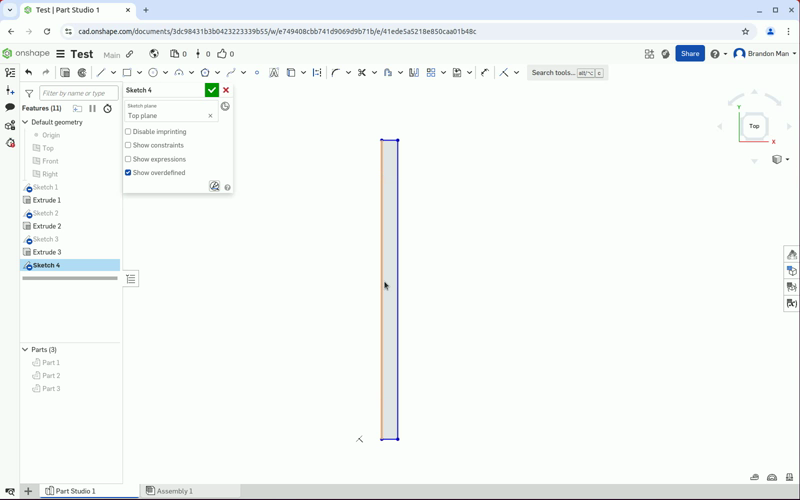
scroll(6)
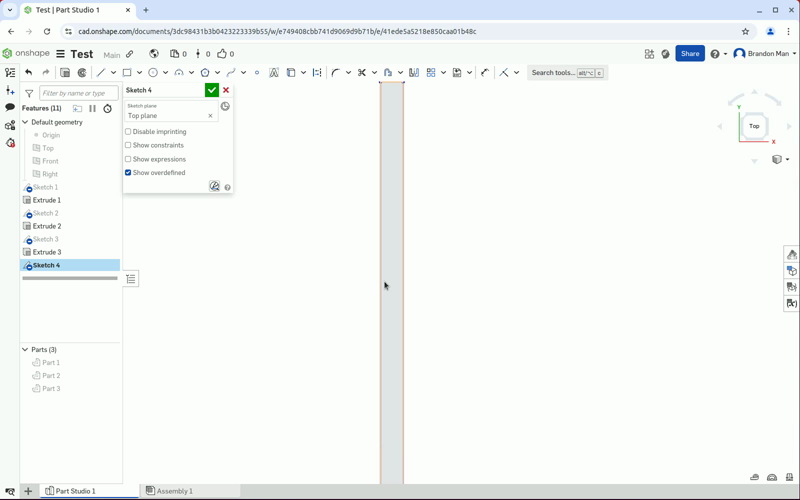
scroll(6)
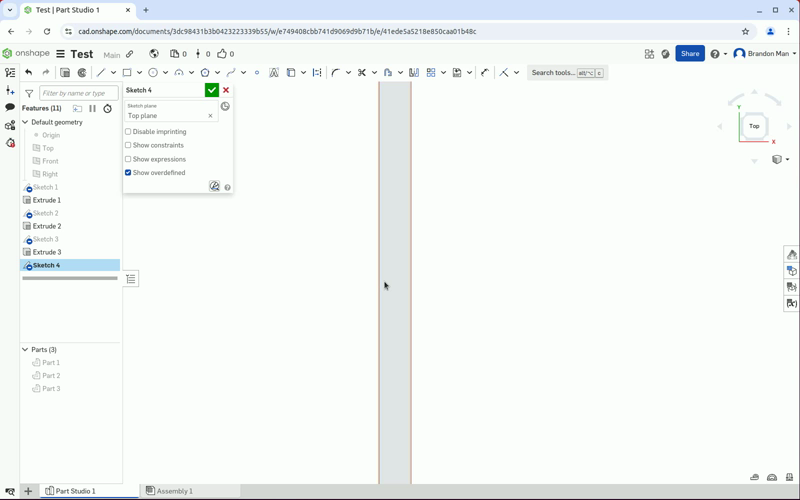
scroll(6)
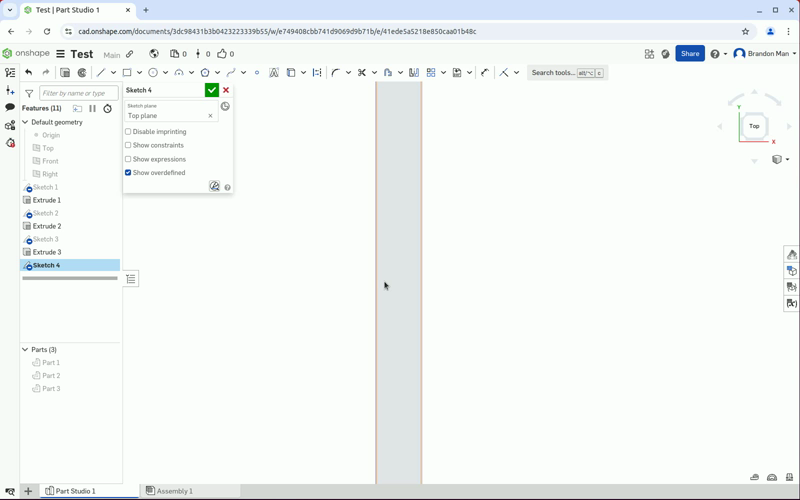
scroll(6)
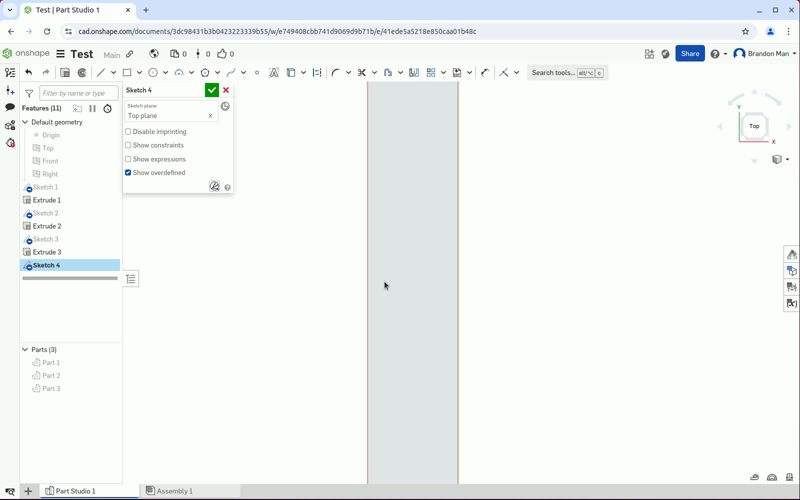
click(384, 281)
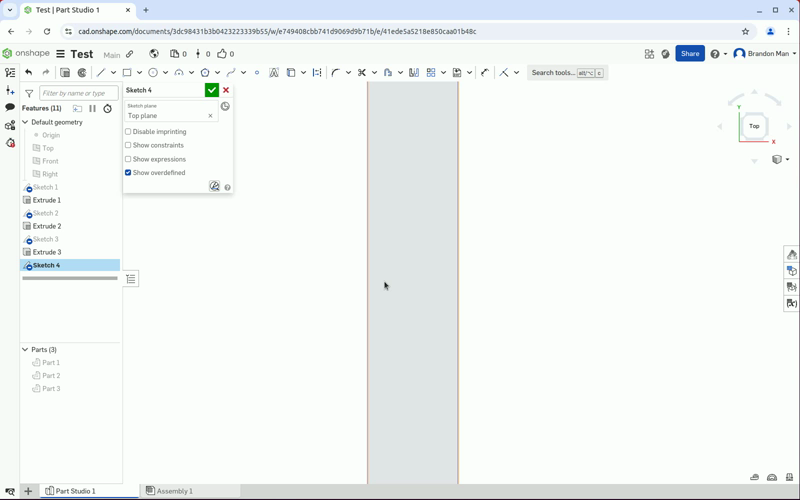
scroll(-6)
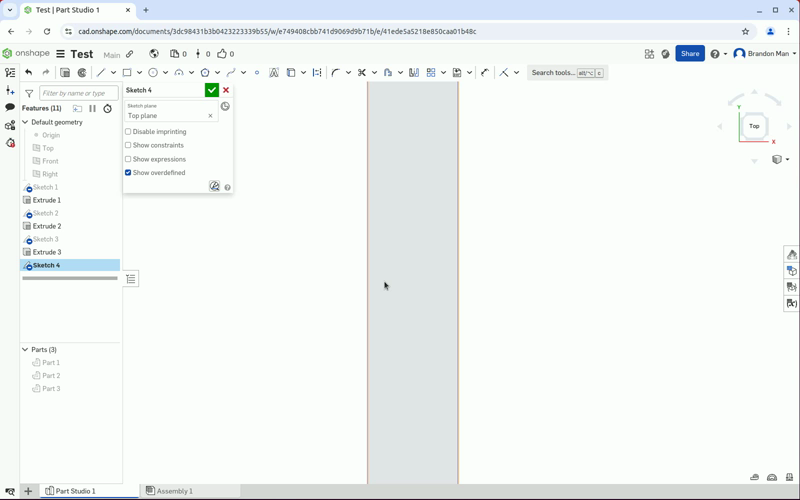
scroll(-6)
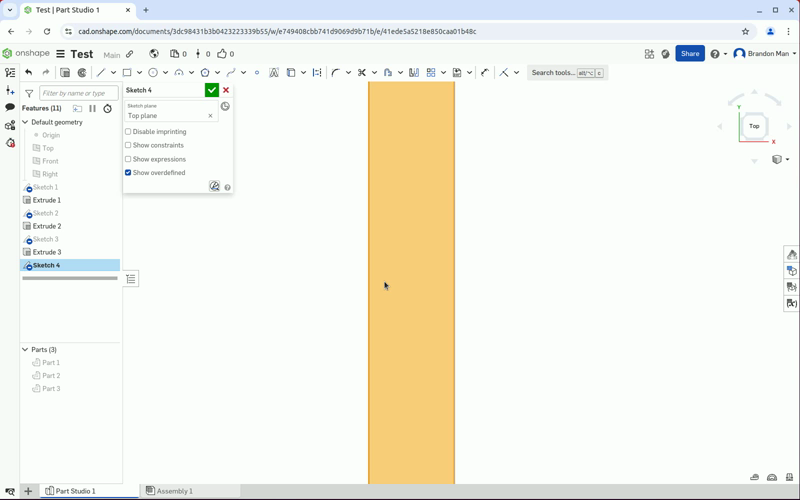
scroll(-6)
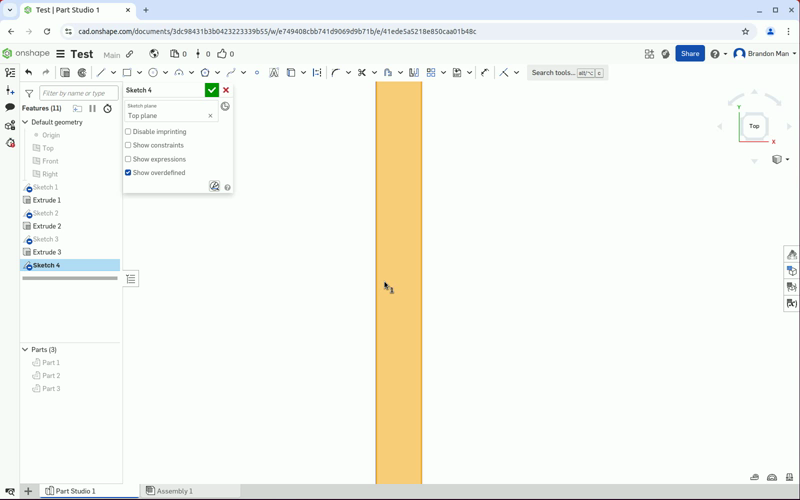
scroll(-6)
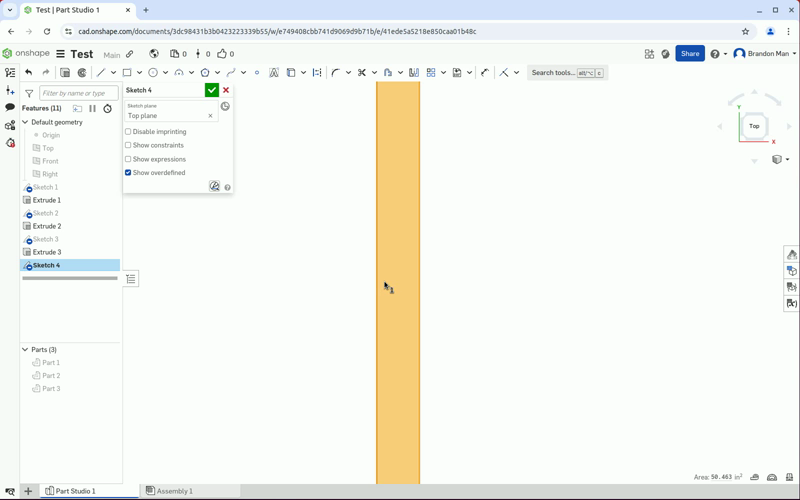
scroll(-6)
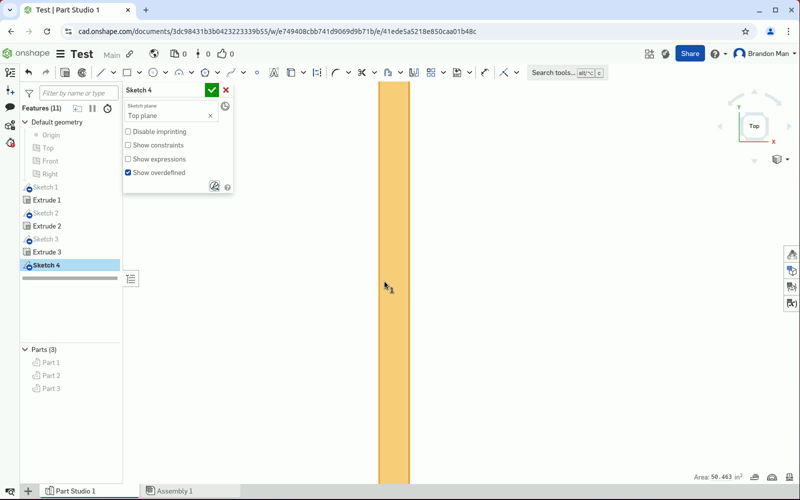
scroll(-6)
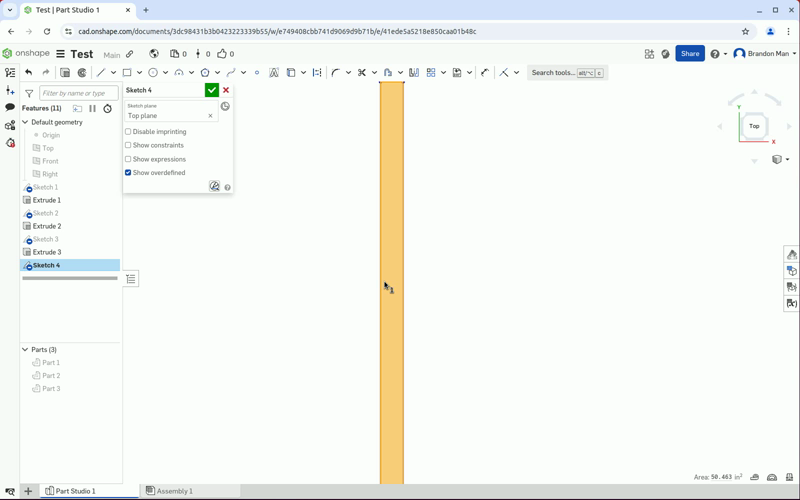
scroll(-6)
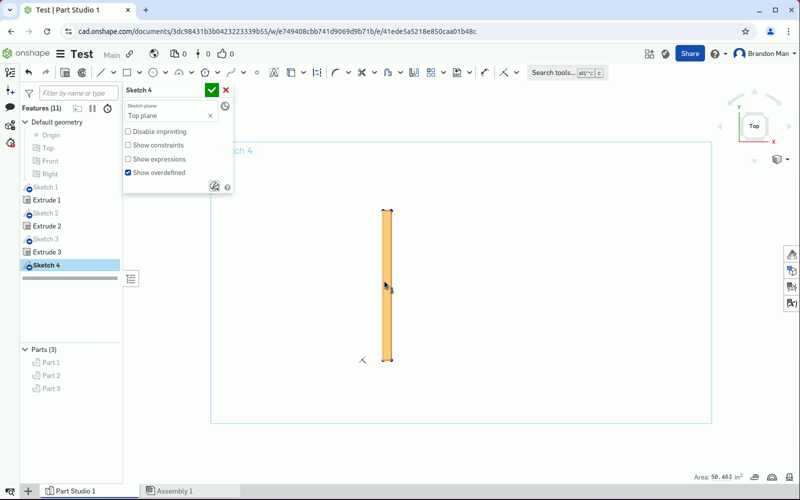
mouse_move(73, 352)
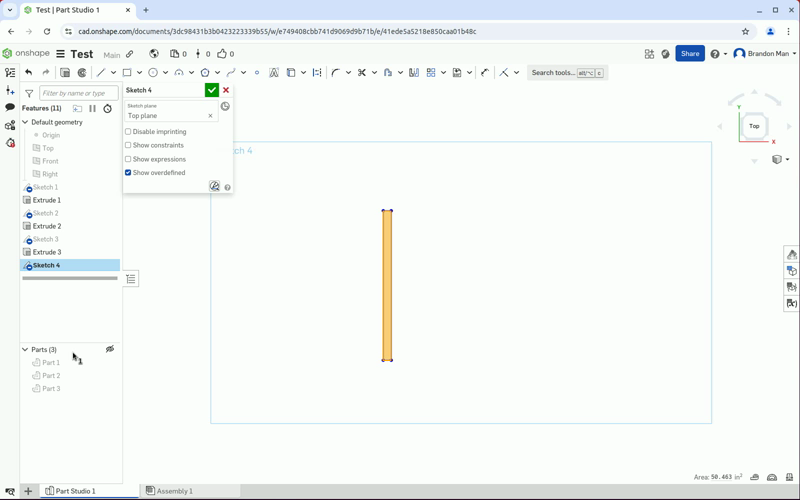
key(shift+y)
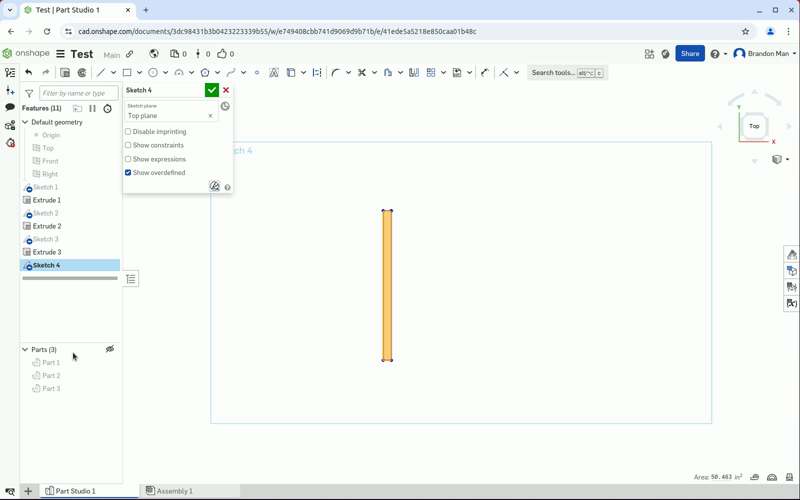
key(shift+e)
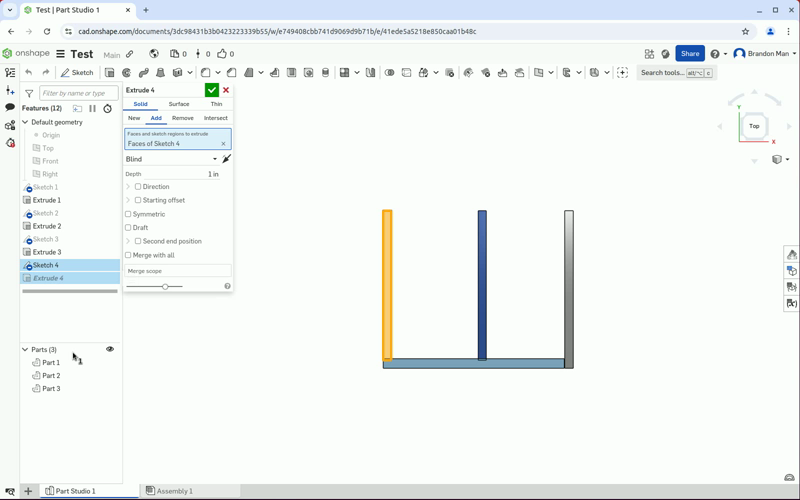
mouse_move(143, 106)
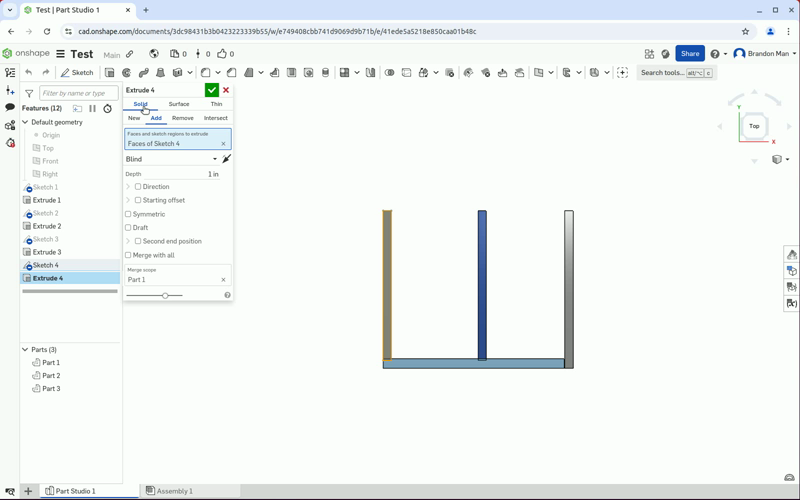
click(143, 106)
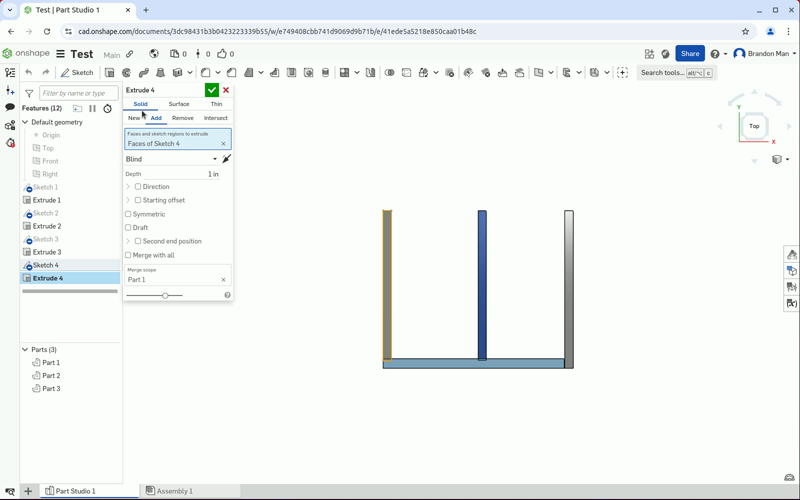
mouse_move(137, 120)
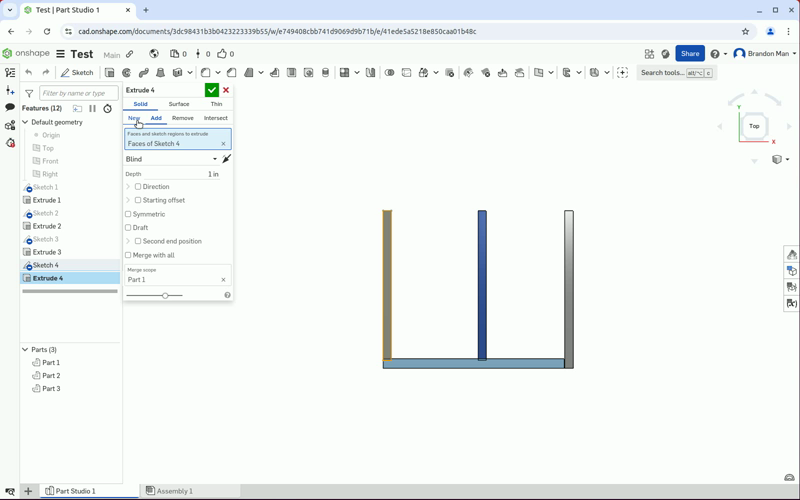
click(137, 120)
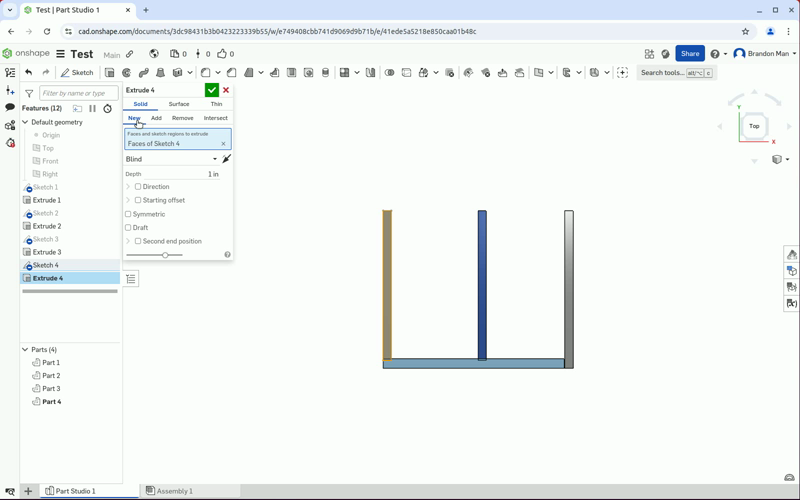
key(tab, 4)
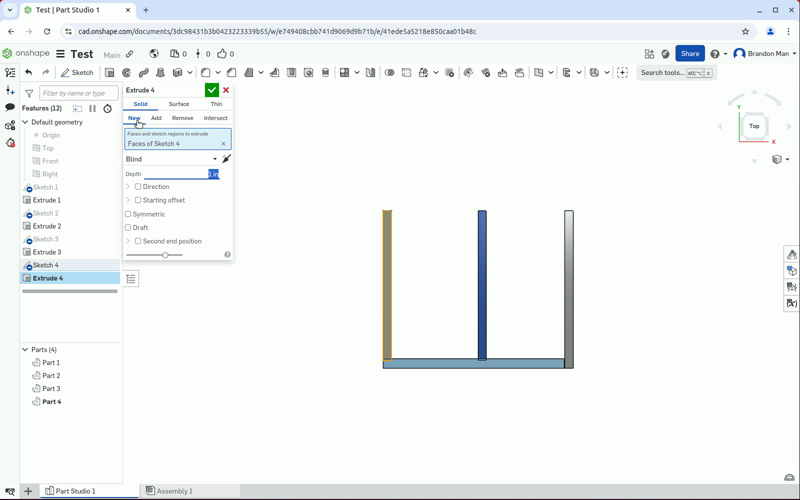
text(1.685)
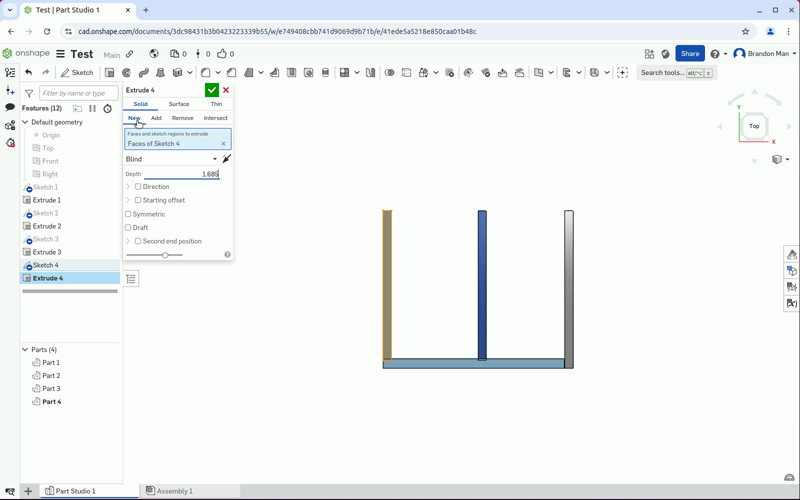
key(enter)
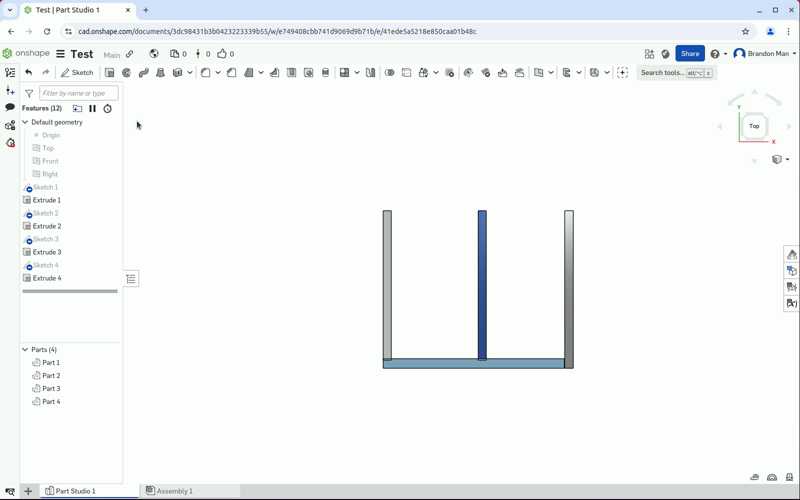
key(shift+h)
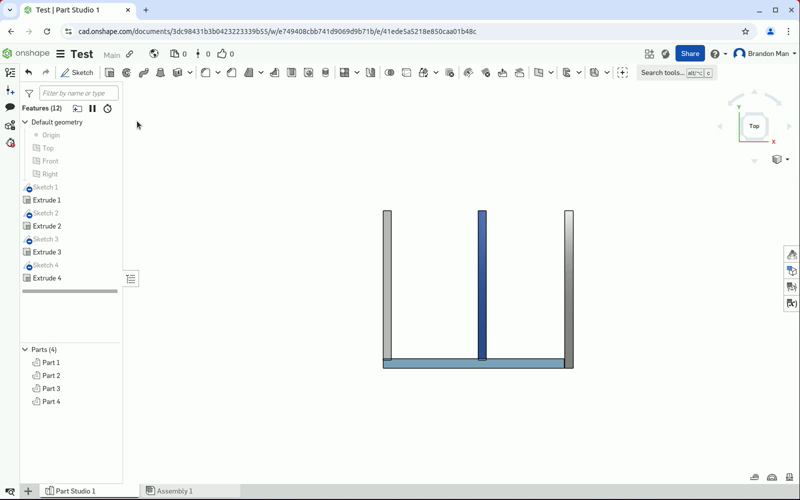
key(shift+h)
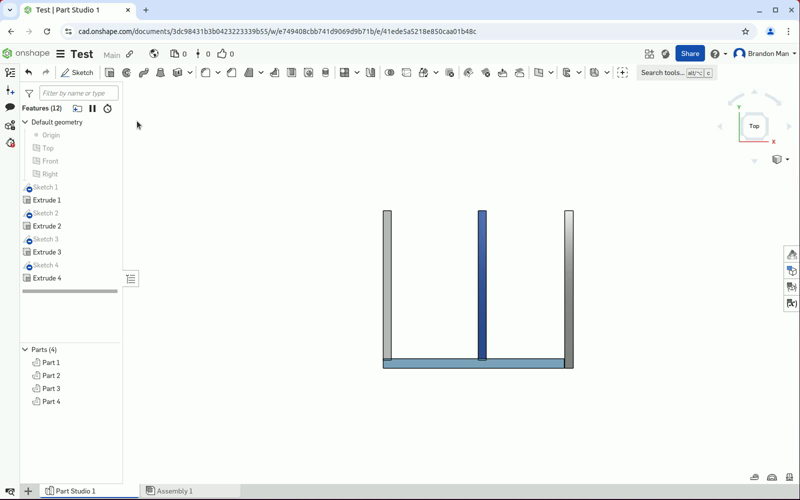
mouse_move(73, 189)
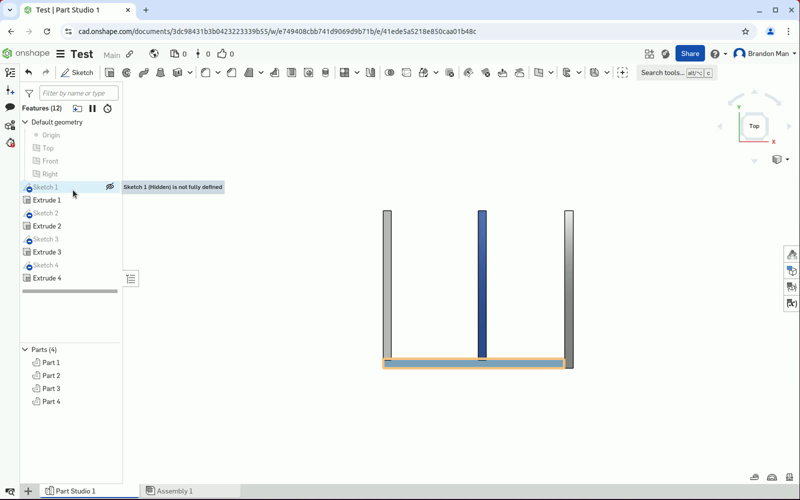
click(73, 189)
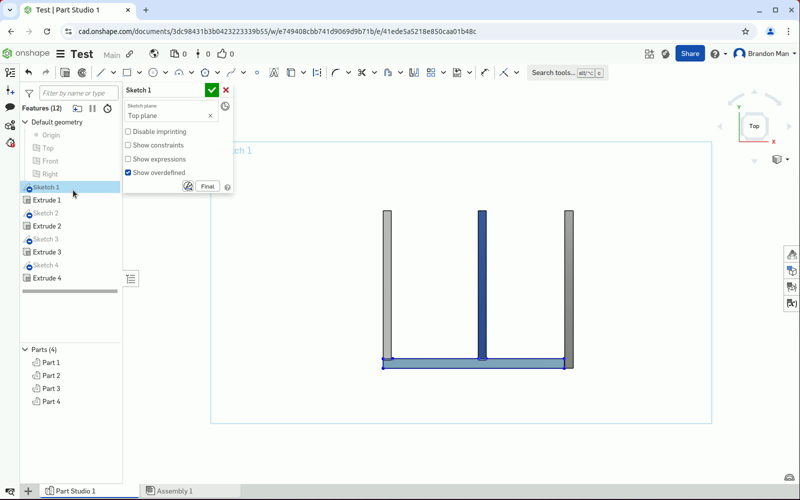
mouse_move(229, 92)
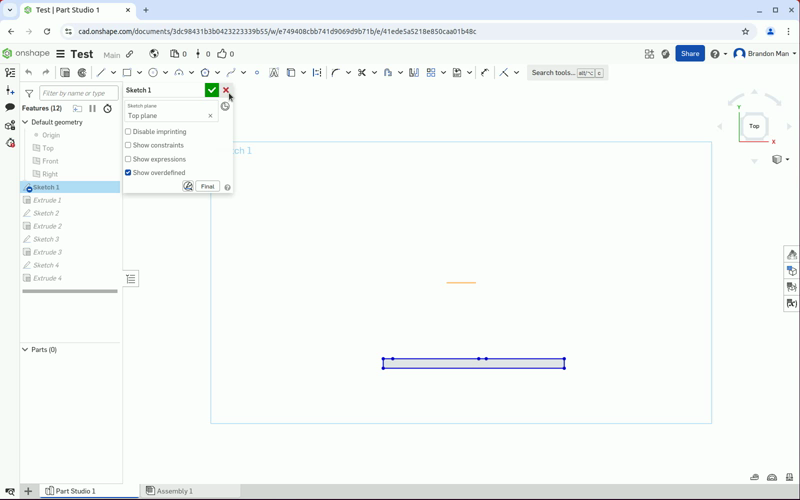
click(229, 92)
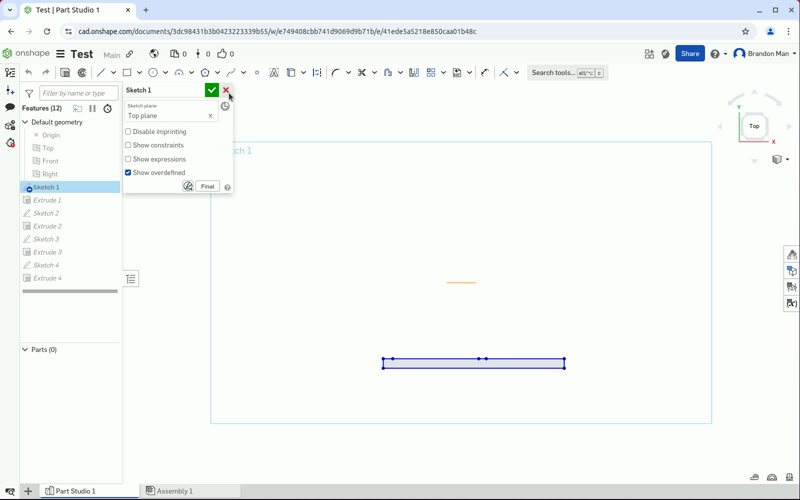
key(shift+s)
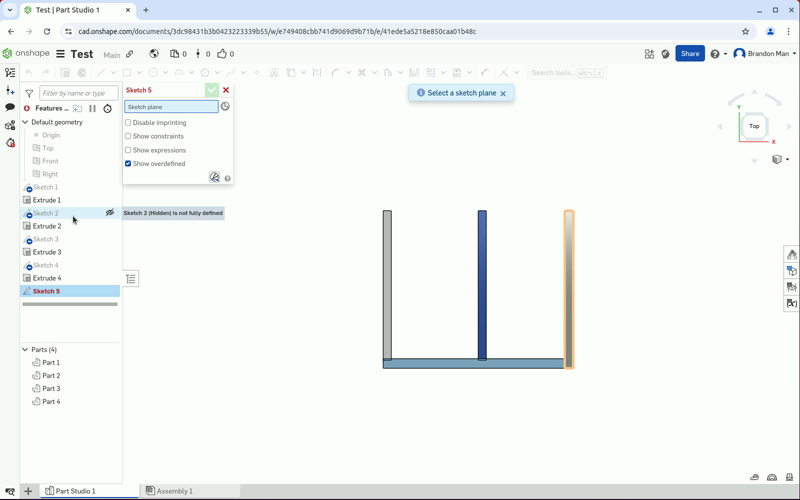
scroll(3)
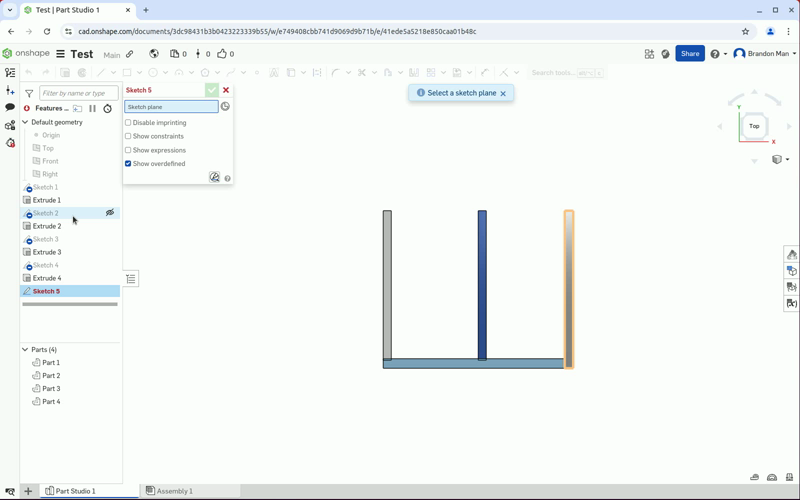
mouse_move(73, 150)
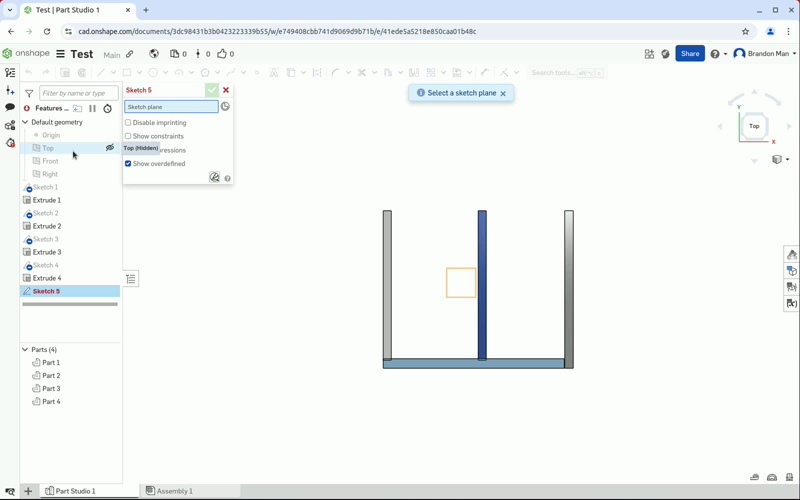
click(73, 150)
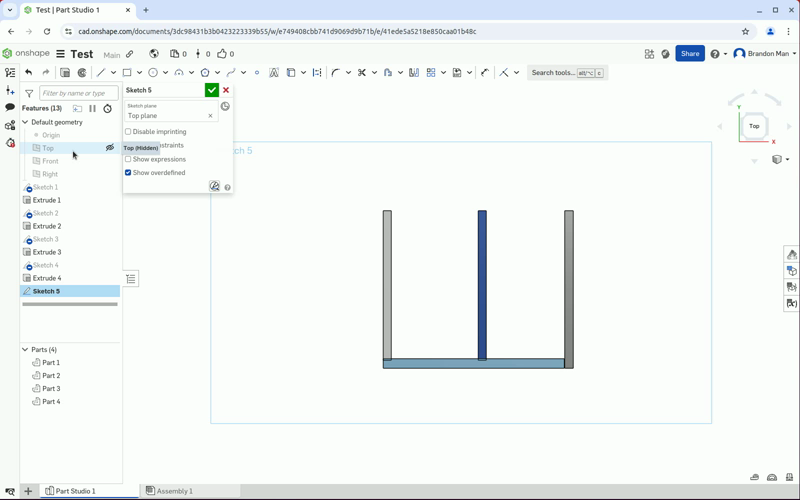
mouse_move(73, 352)
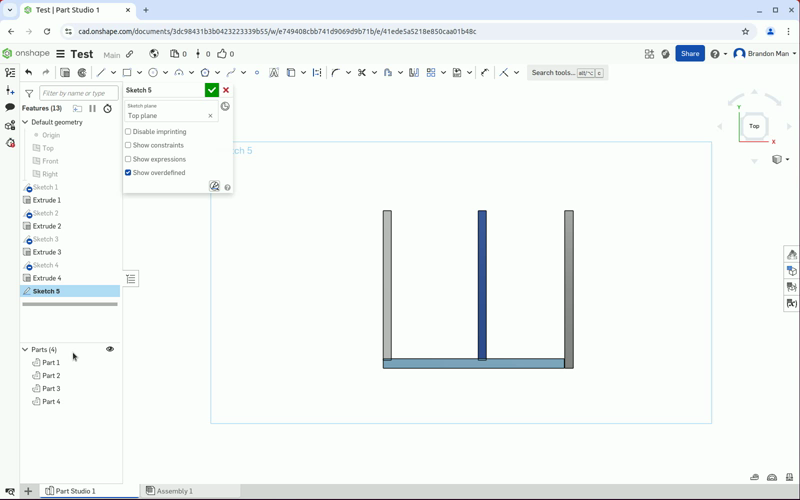
key(y)
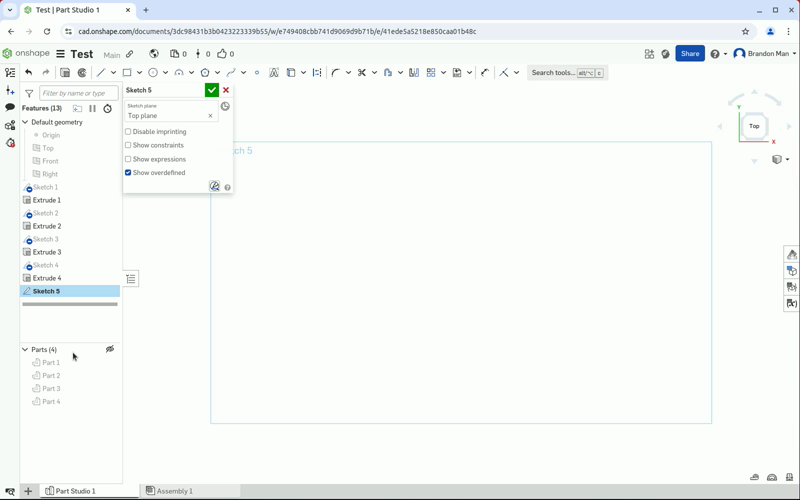
key(l)
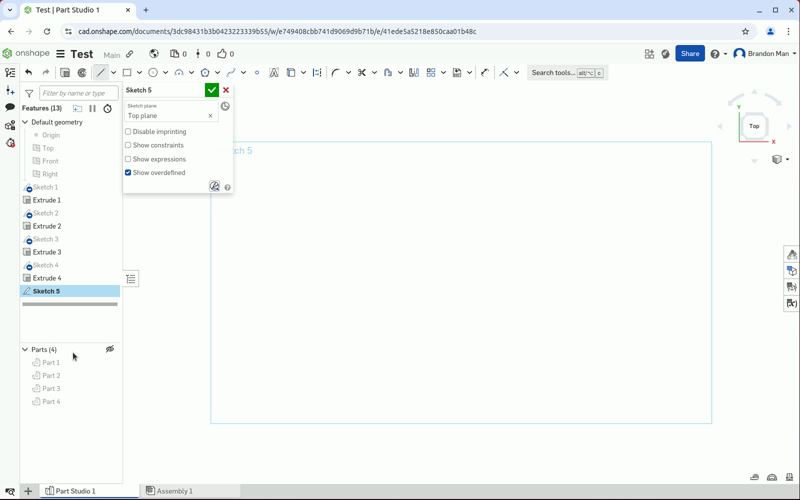
key_down(shift)
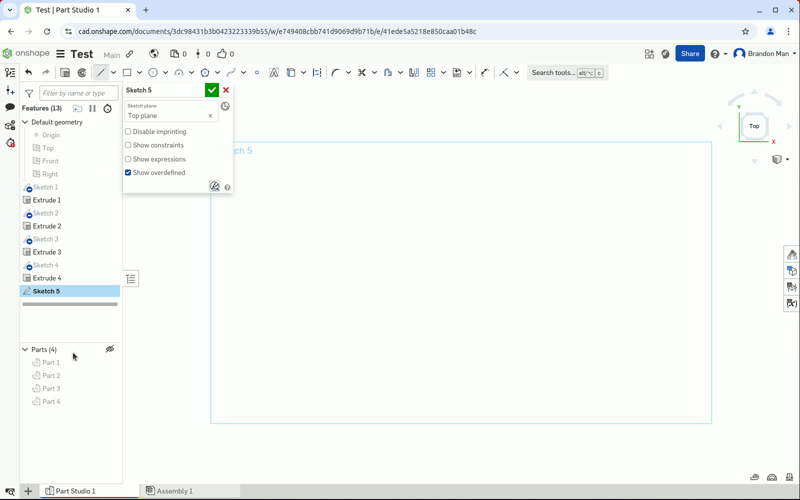
mouse_move(383, 210)
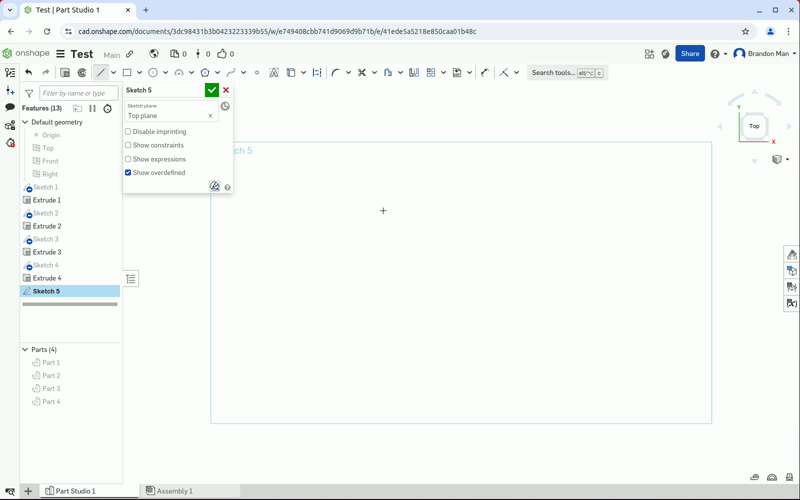
click(383, 210)
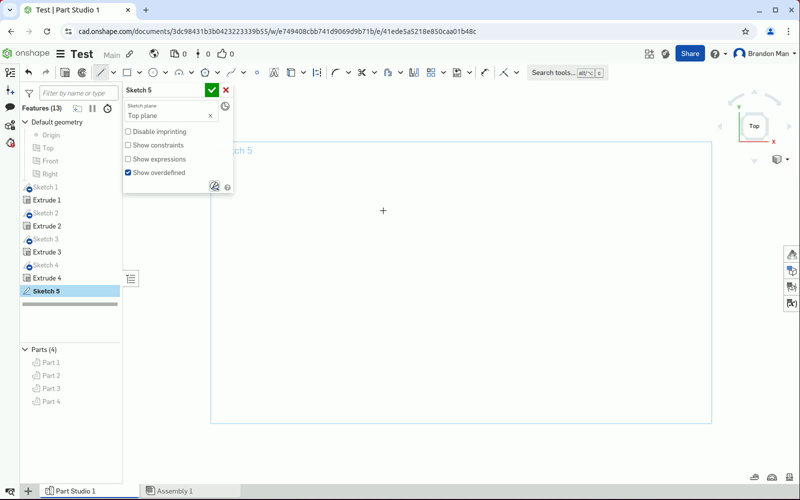
key_up(shift)
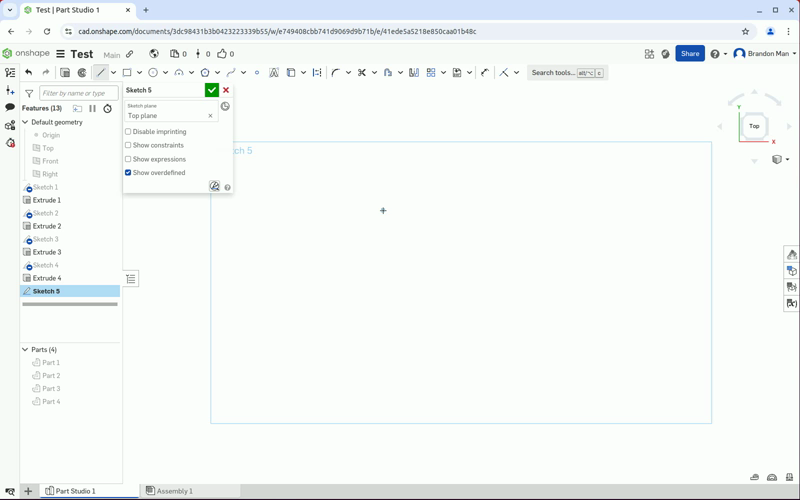
key_down(shift)
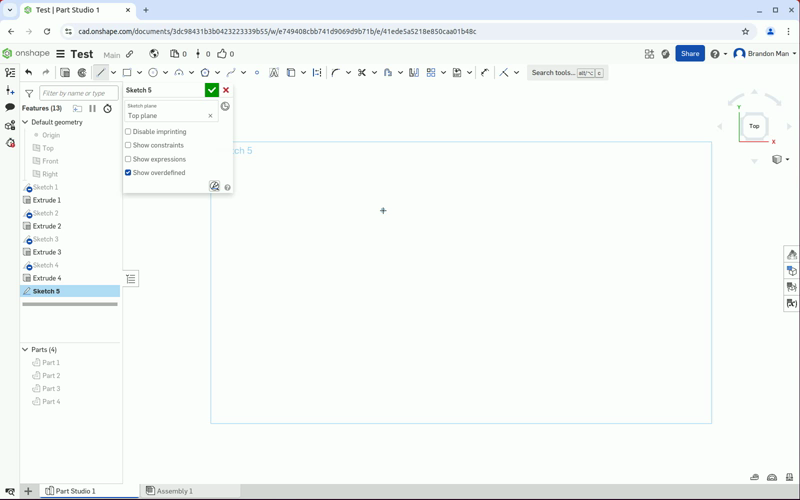
mouse_move(413, 210)
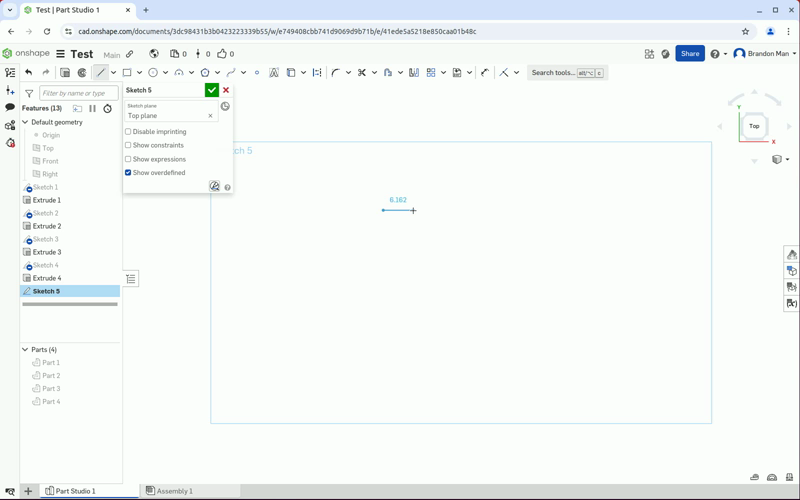
mouse_move(391, 210)
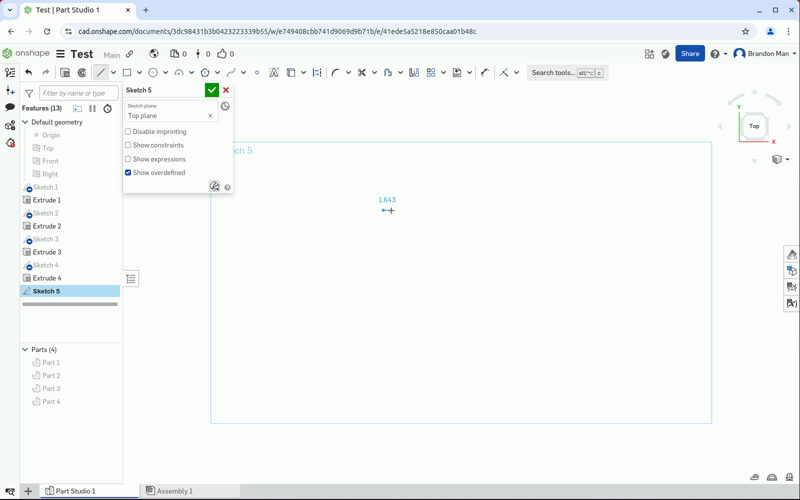
click(391, 210)
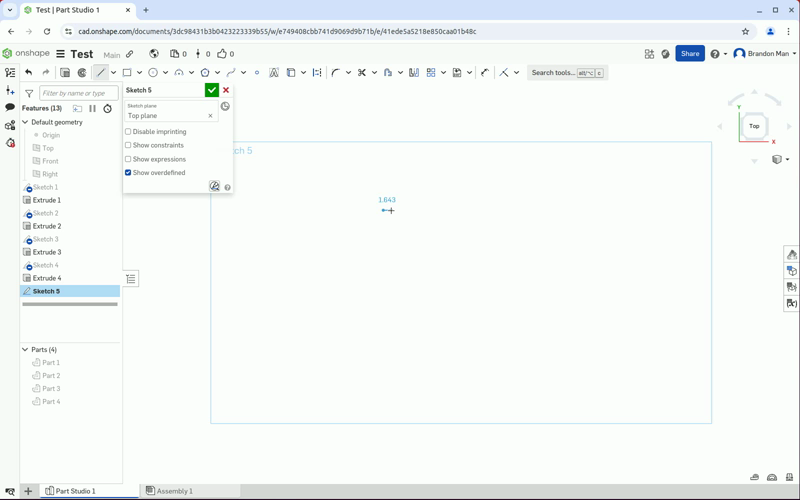
key_up(shift)
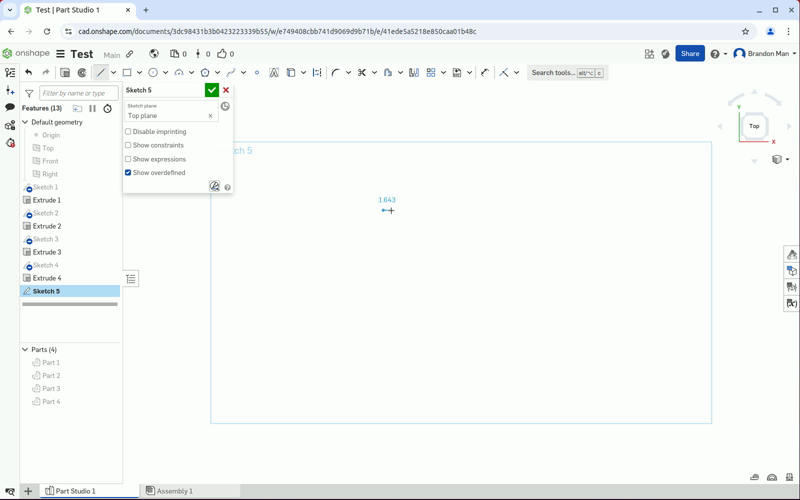
key_down(shift)
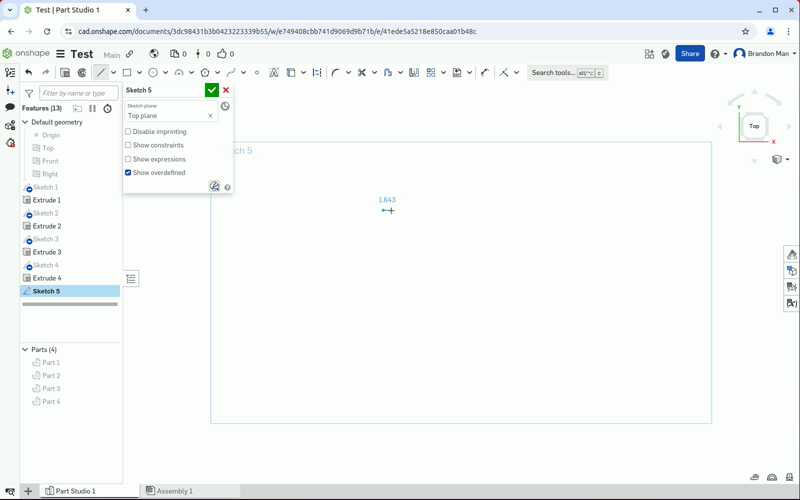
mouse_move(478, 210)
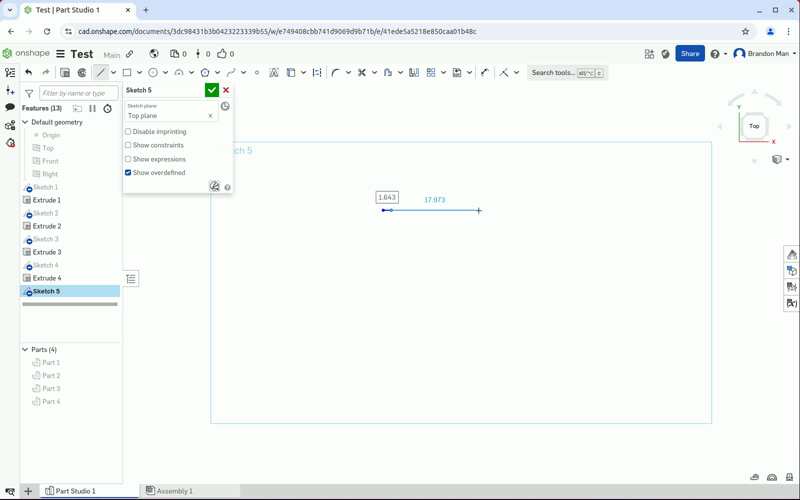
click(478, 210)
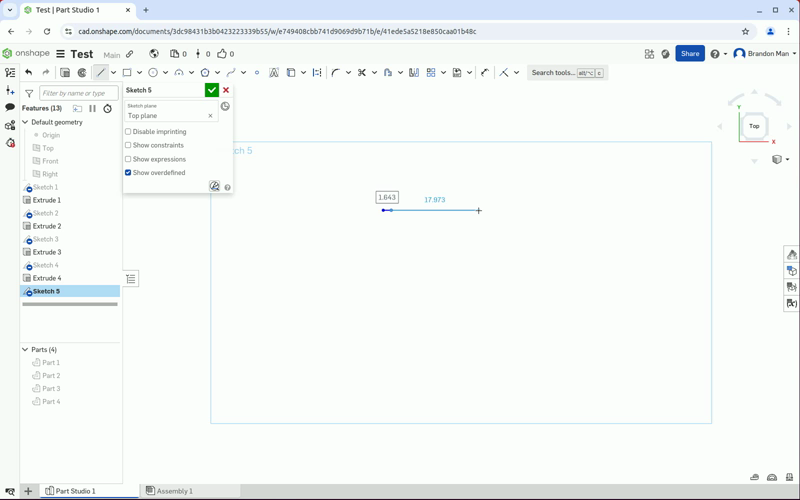
key_up(shift)
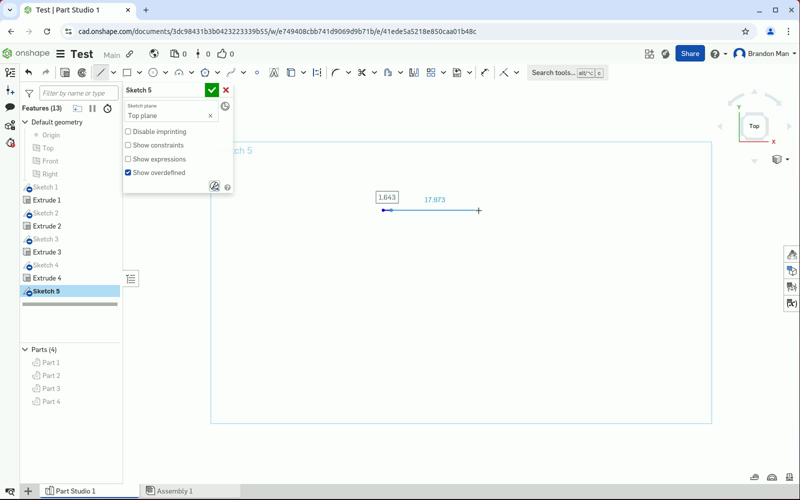
key_down(shift)
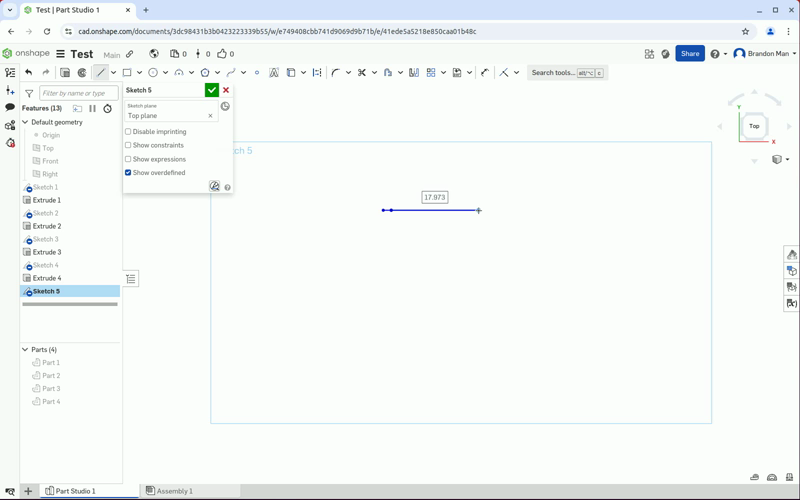
mouse_move(508, 210)
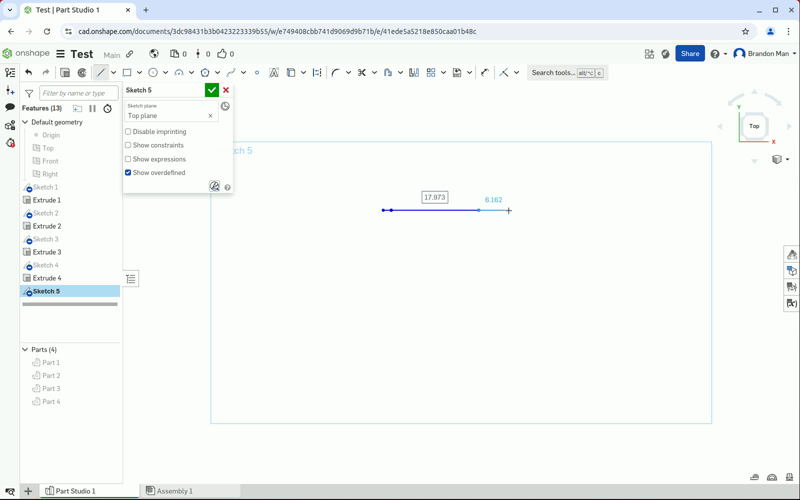
mouse_move(486, 210)
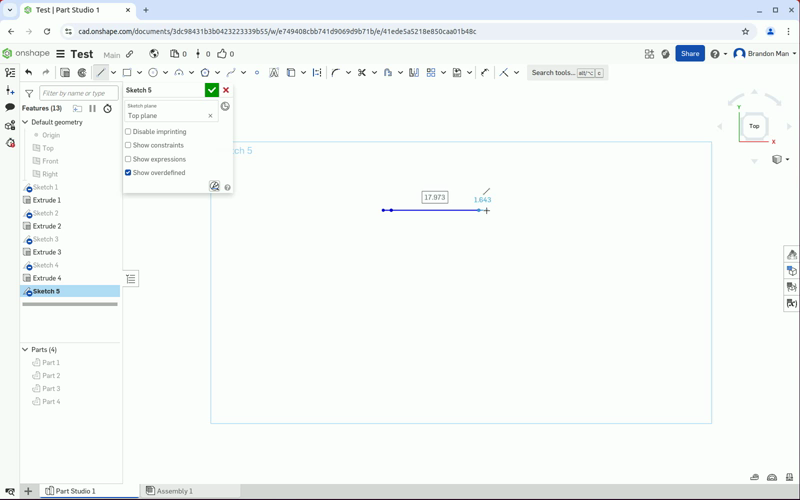
click(486, 210)
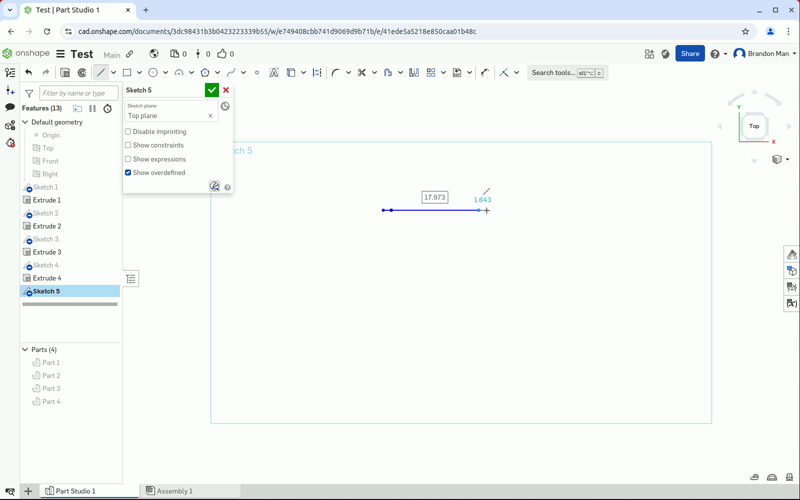
key_up(shift)
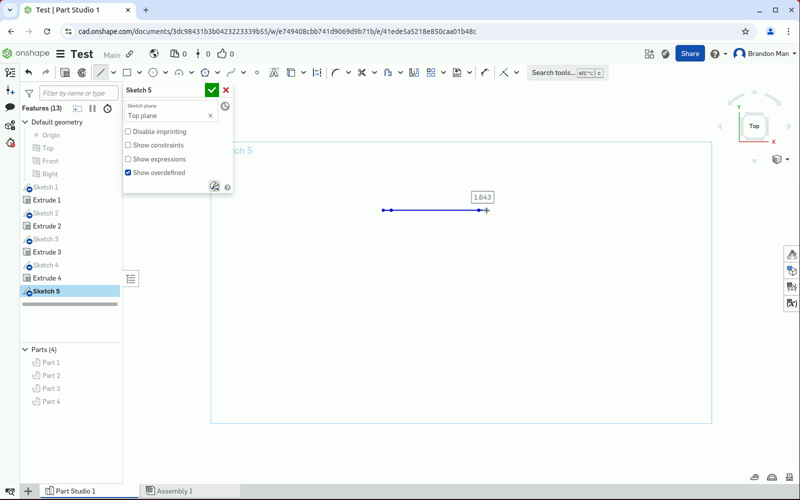
key_down(shift)
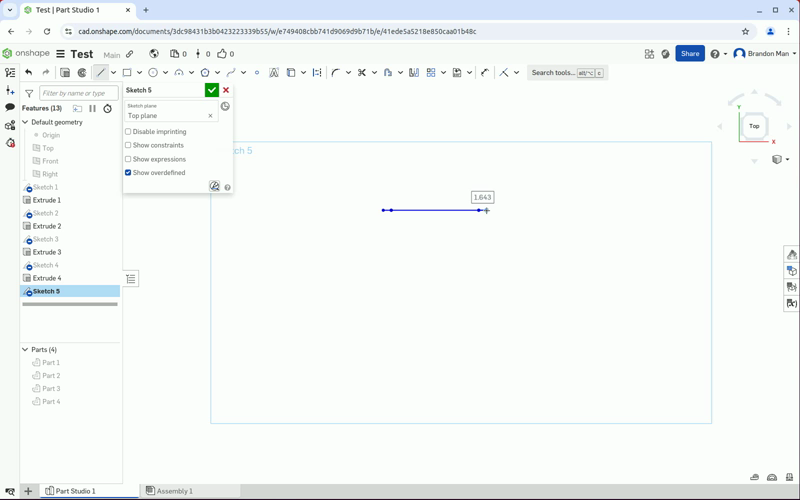
mouse_move(564, 210)
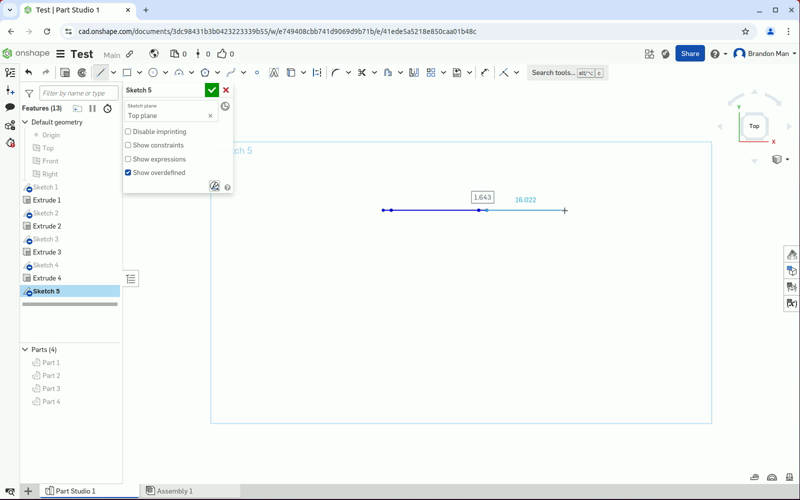
click(564, 210)
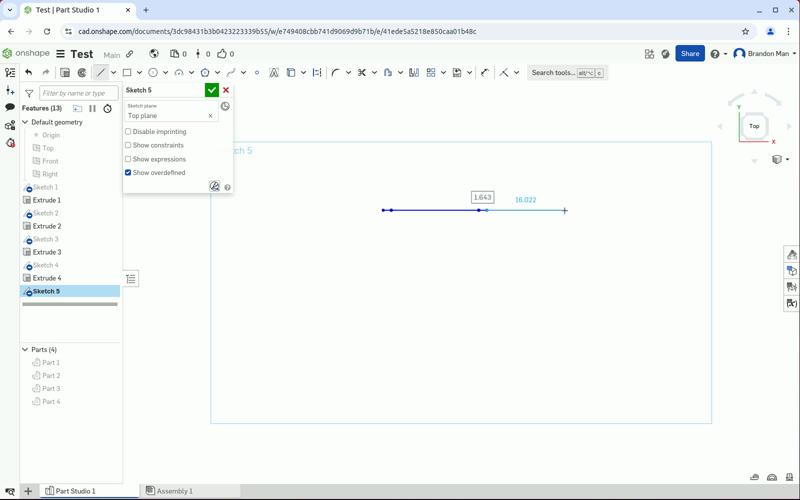
key_up(shift)
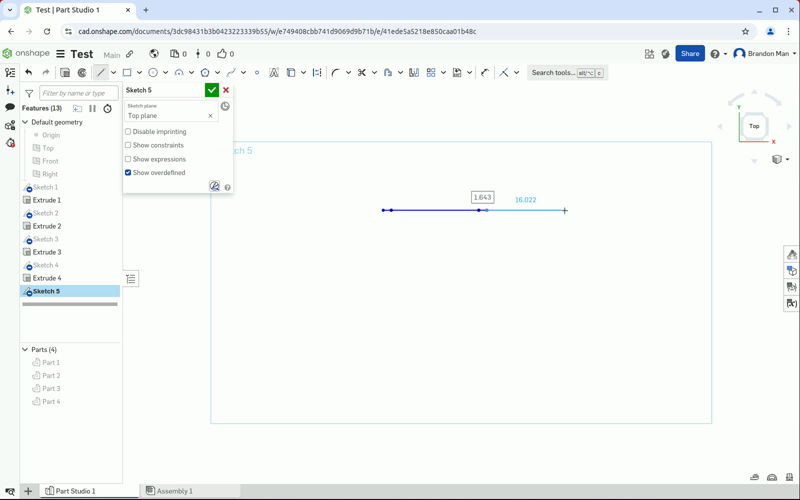
key_down(shift)
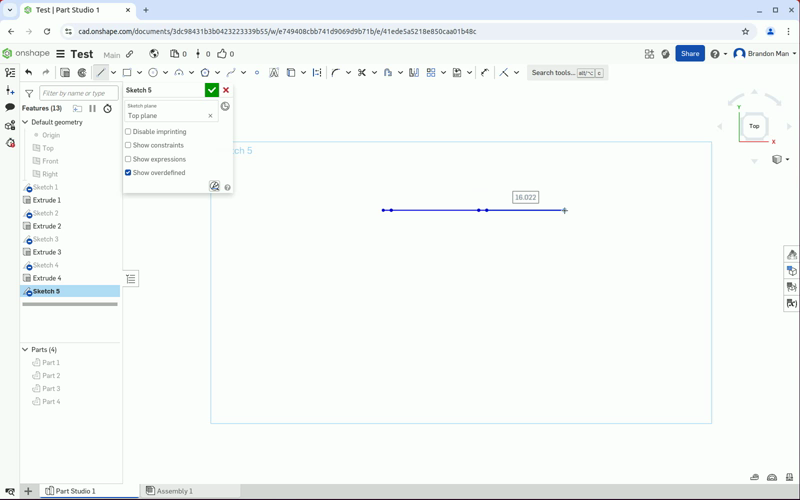
mouse_move(589, 210)
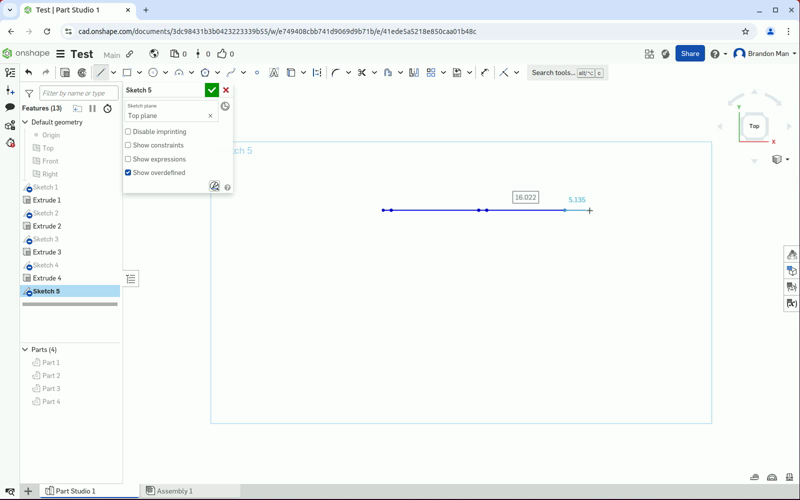
mouse_move(572, 210)
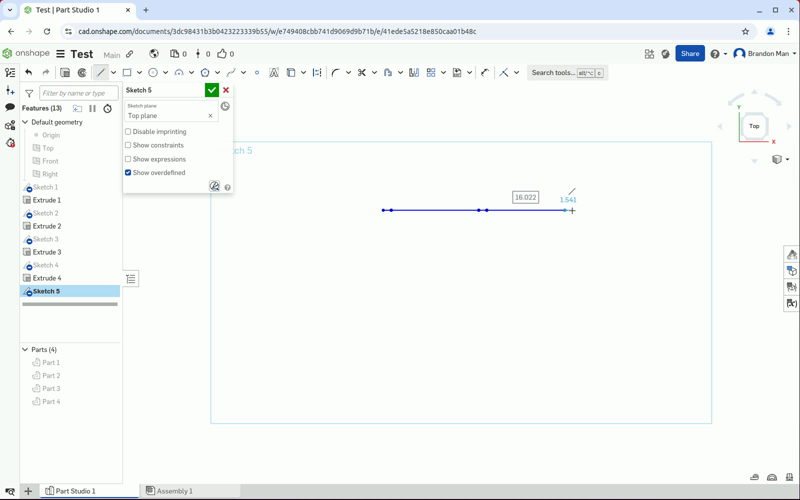
click(572, 210)
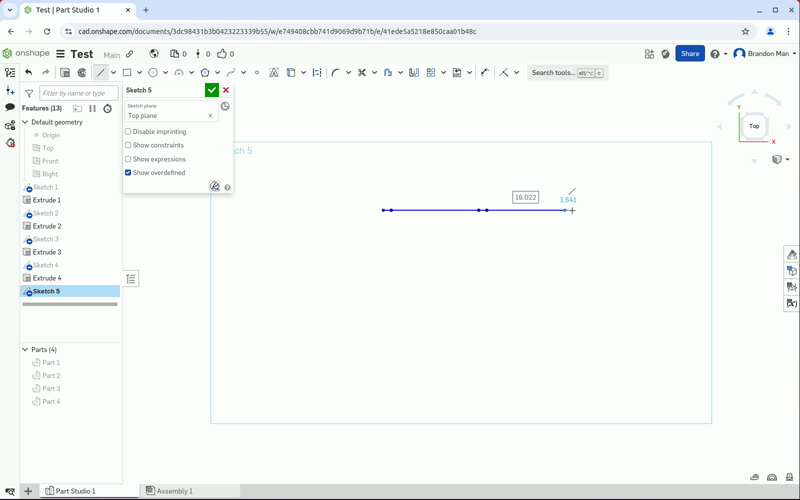
key_up(shift)
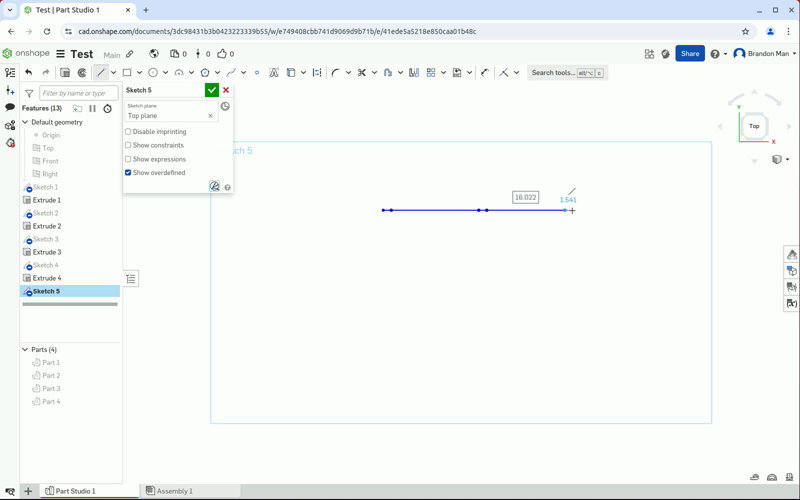
key_down(shift)
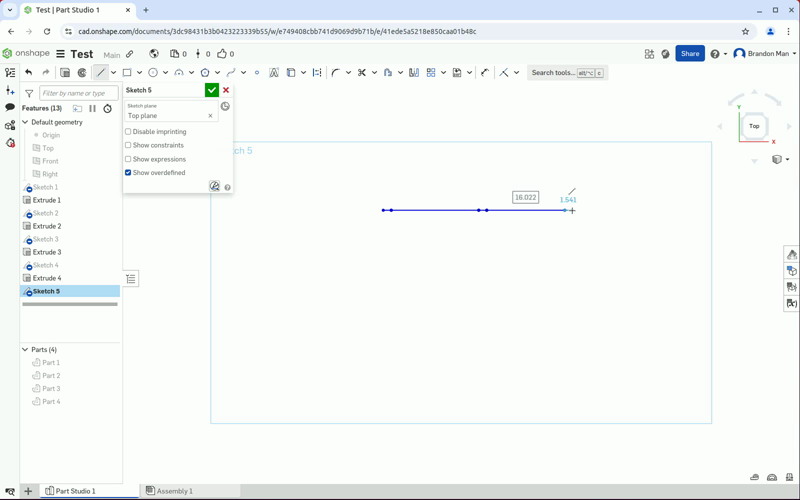
mouse_move(589, 210)
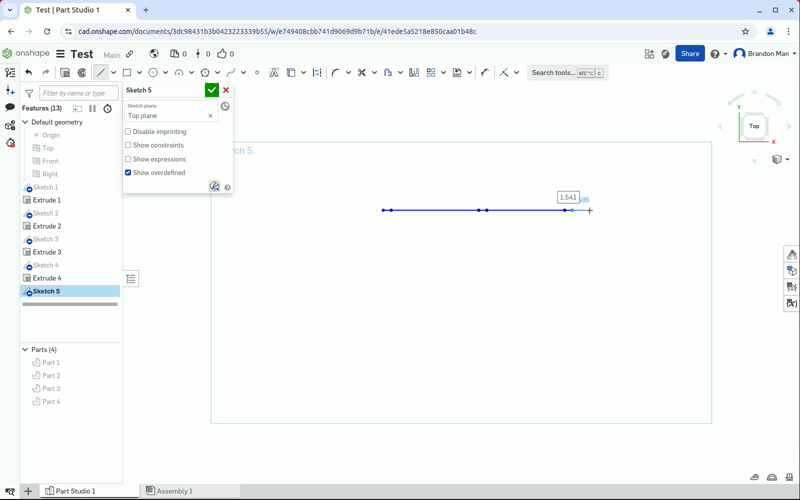
mouse_move(572, 202)
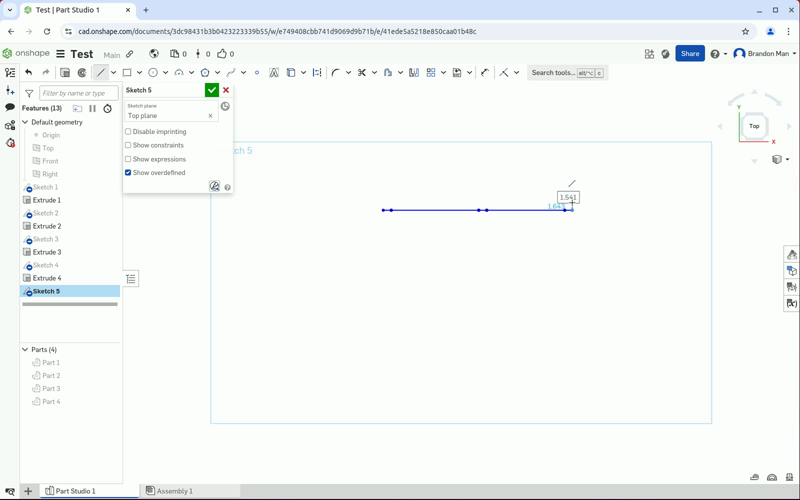
click(572, 202)
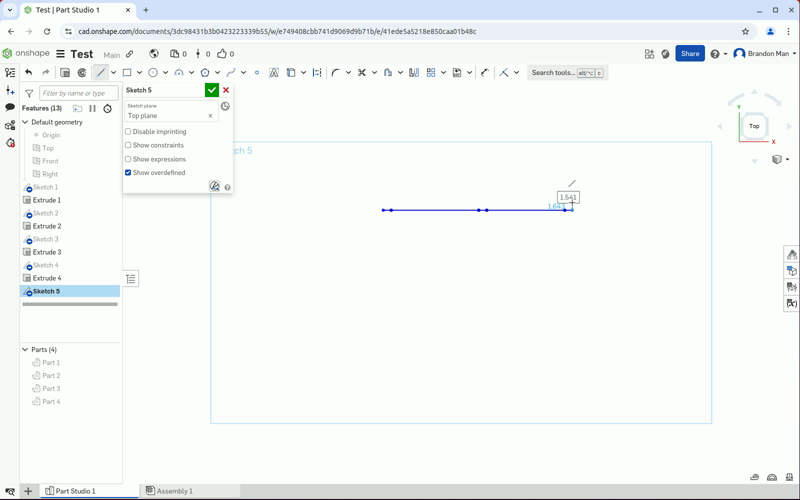
key_up(shift)
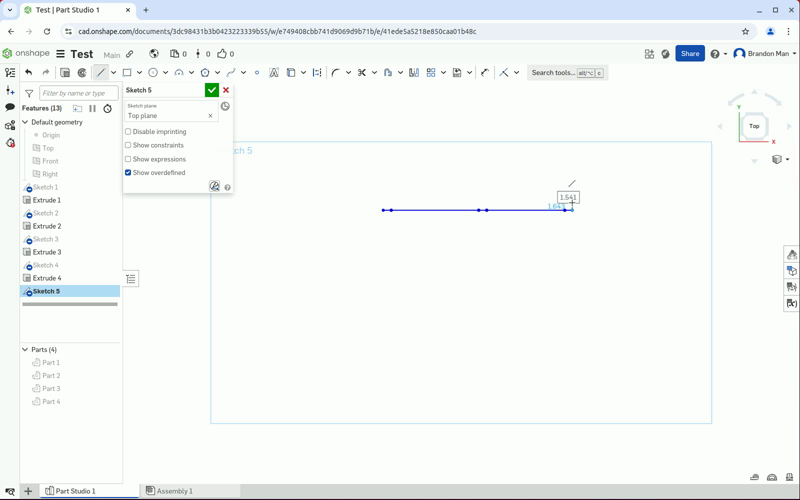
key_down(shift)
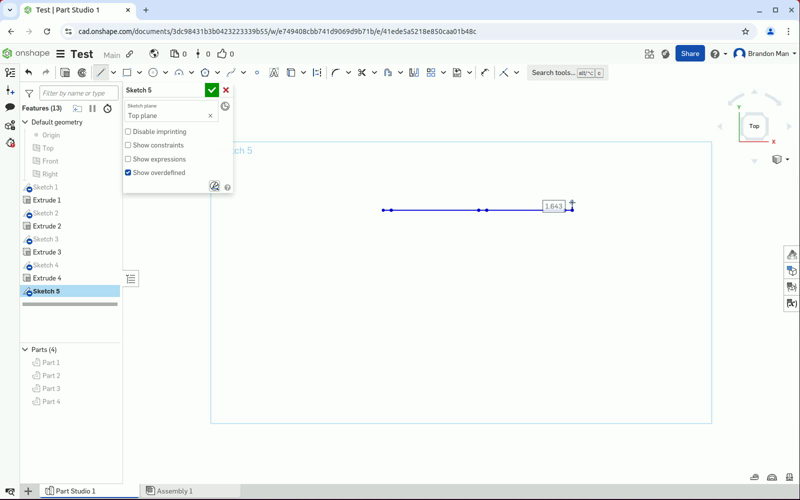
mouse_move(383, 202)
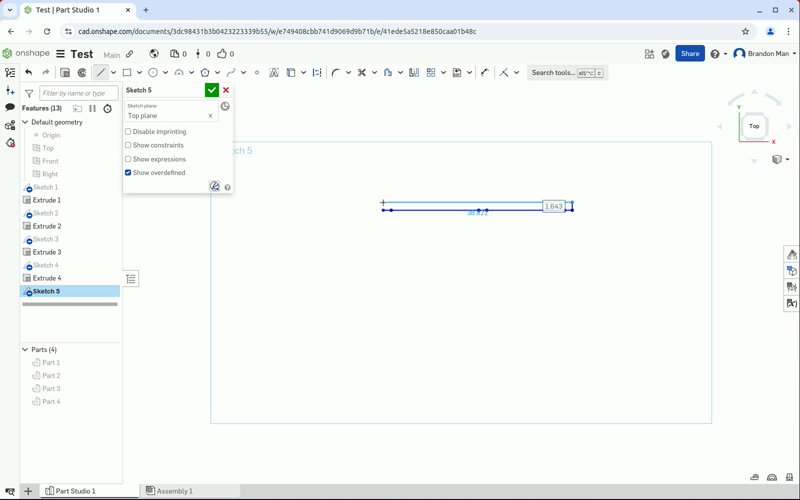
click(383, 202)
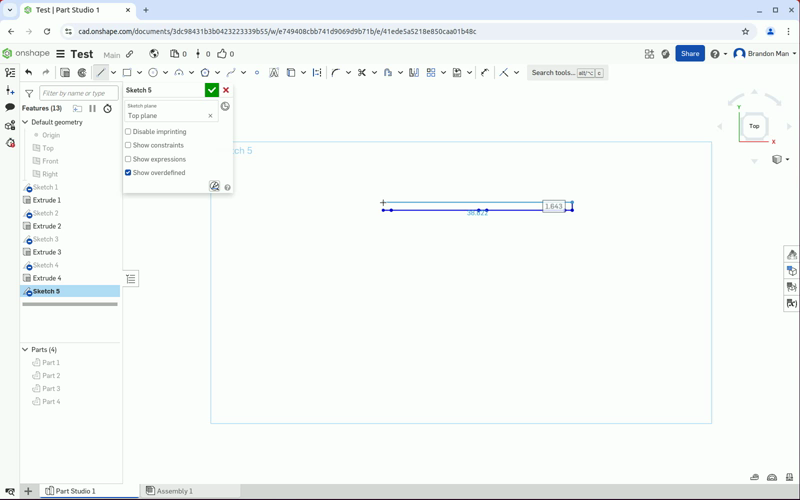
key_up(shift)
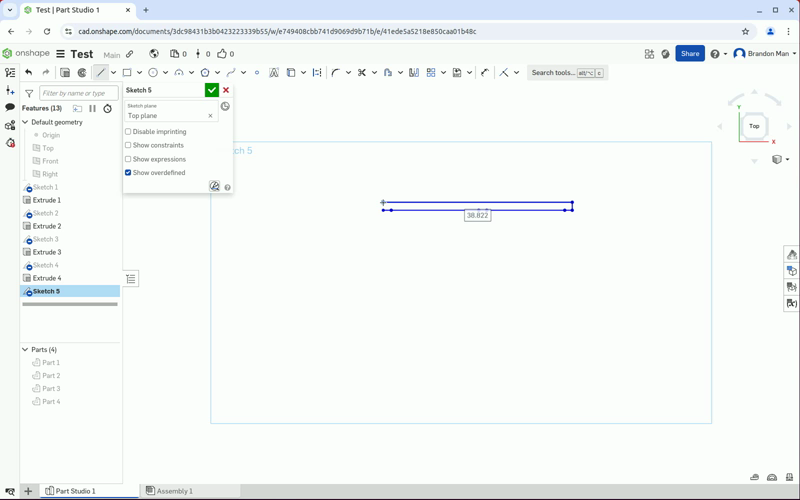
mouse_move(413, 202)
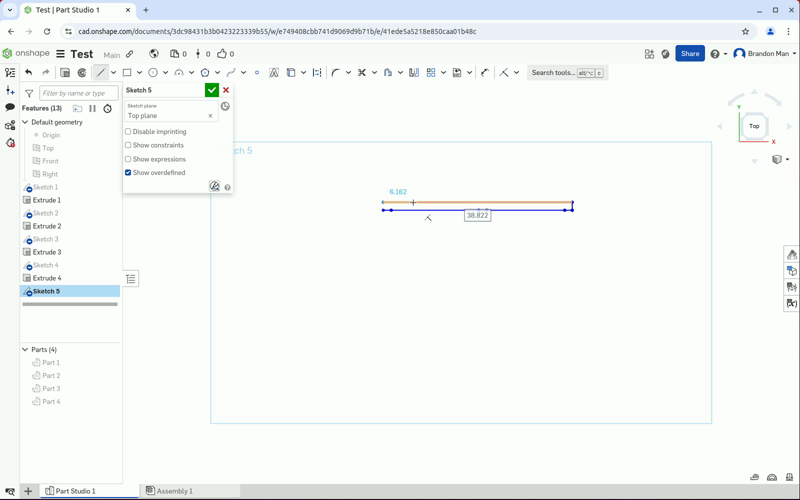
key_down(shift)
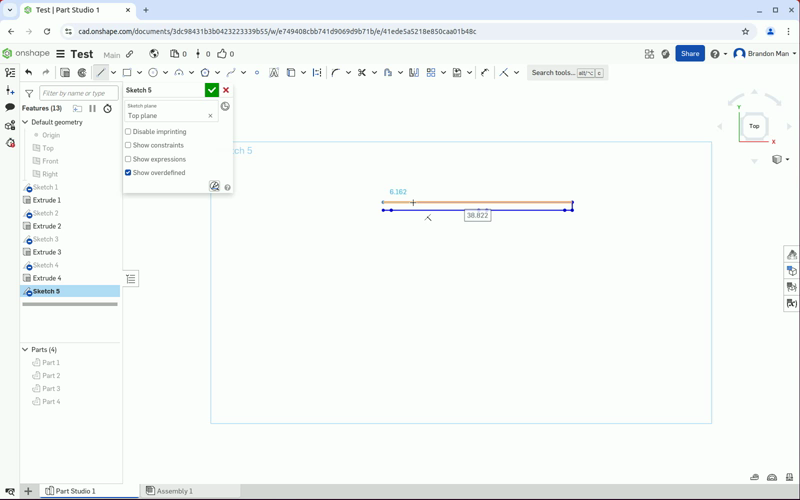
mouse_move(383, 210)
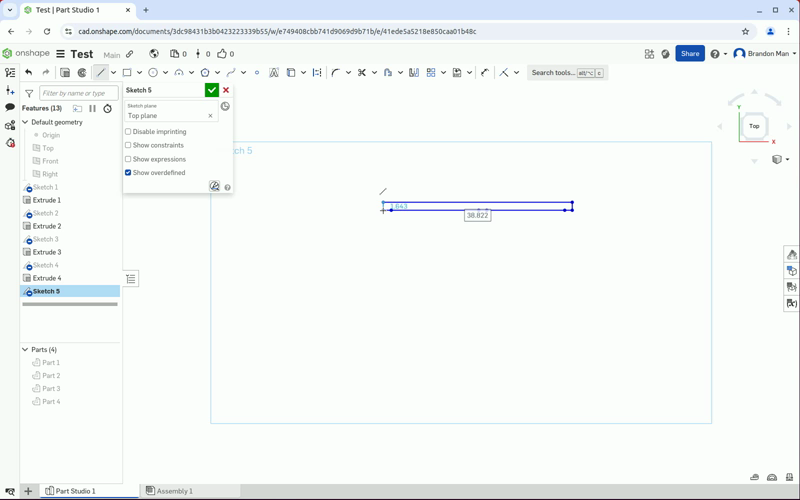
key_up(shift)
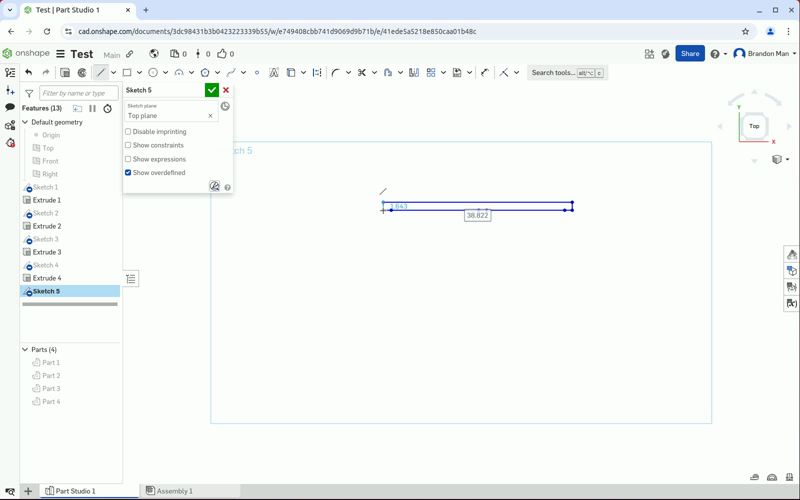
click(383, 210)
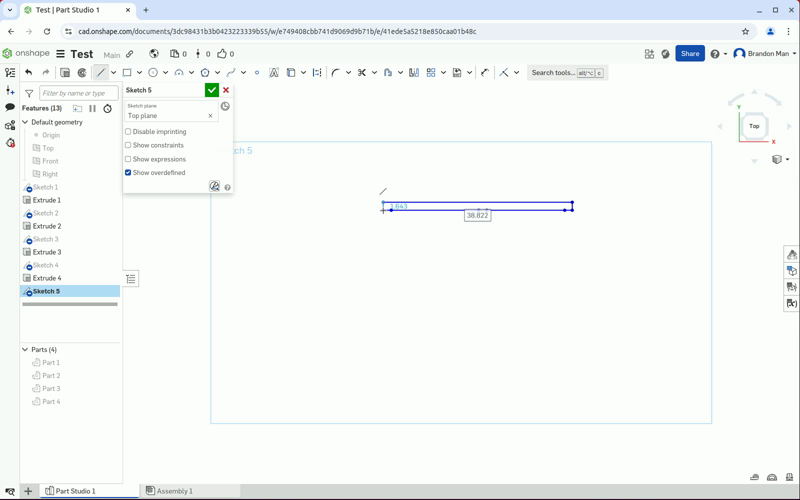
key(esc)
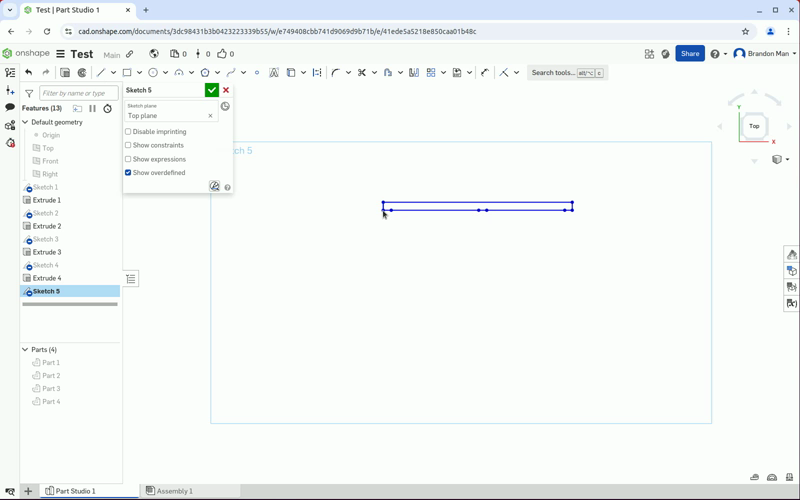
mouse_move(560, 204)
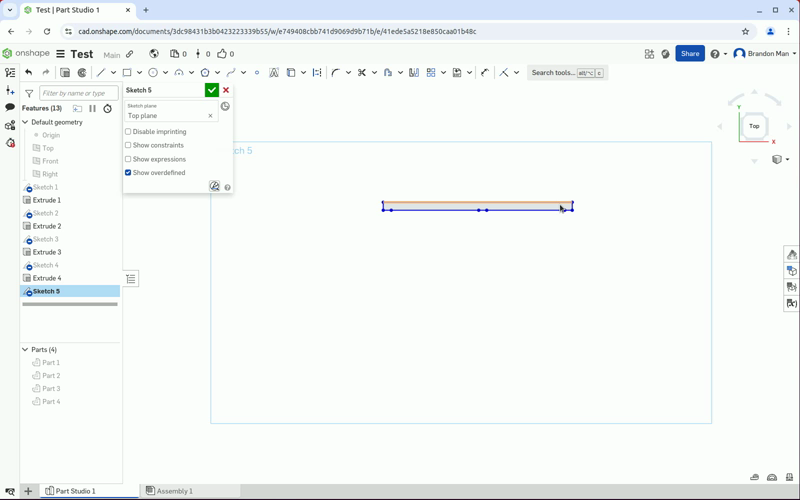
scroll(6)
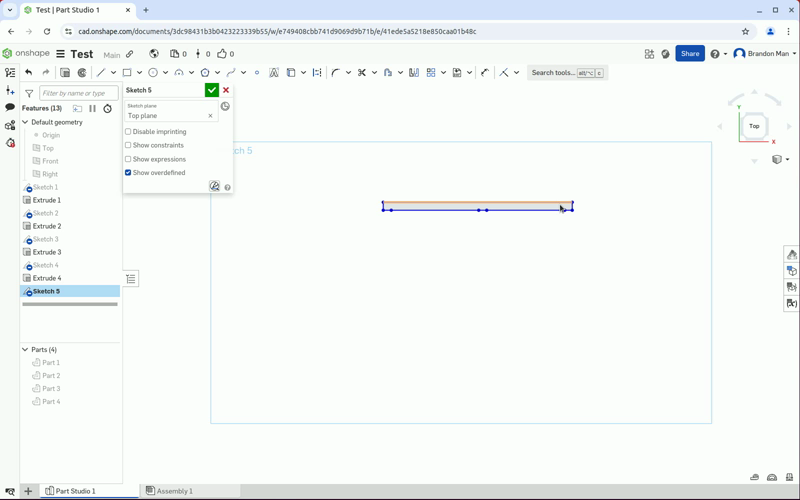
scroll(6)
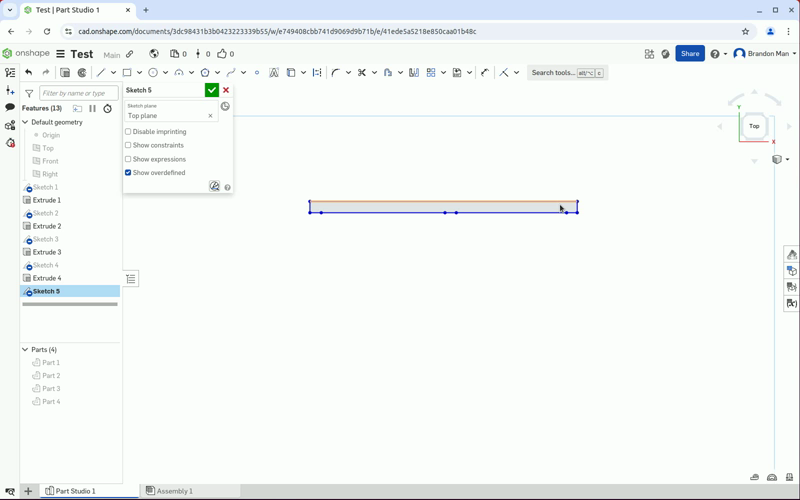
scroll(6)
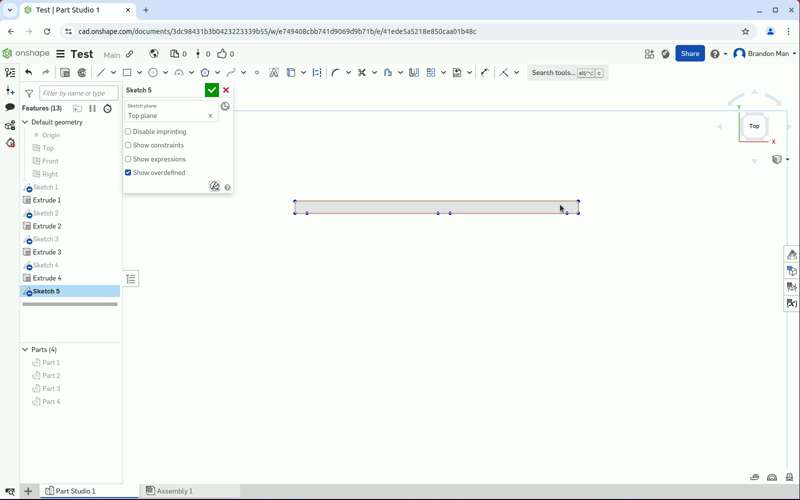
scroll(6)
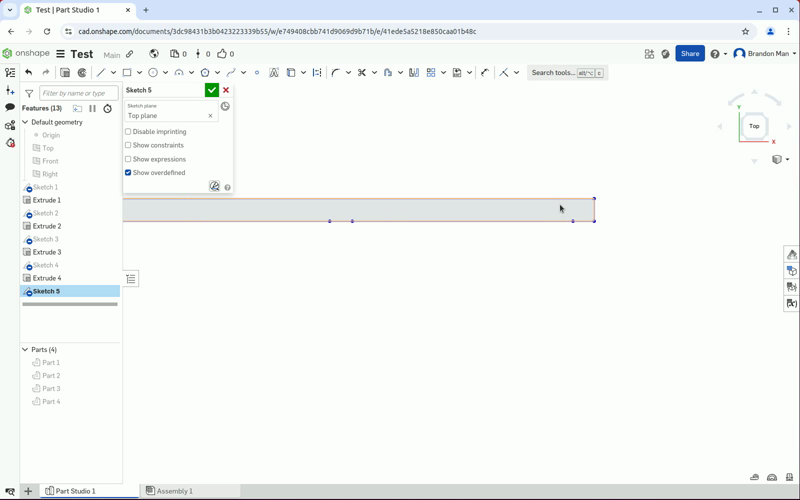
scroll(6)
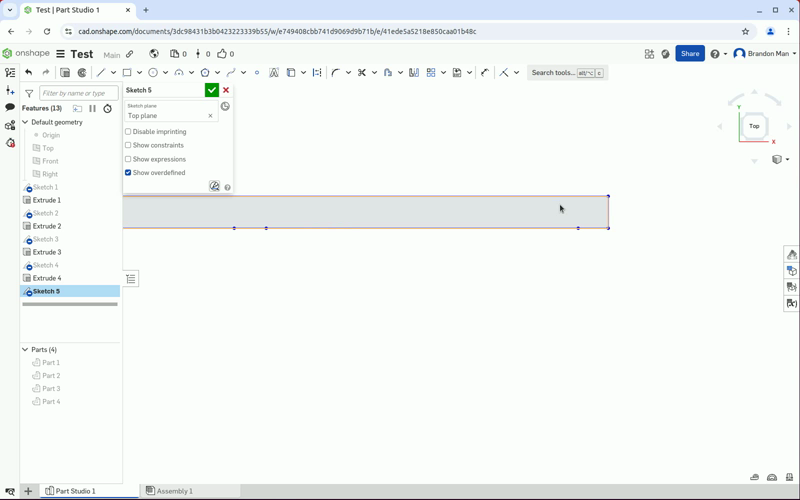
scroll(6)
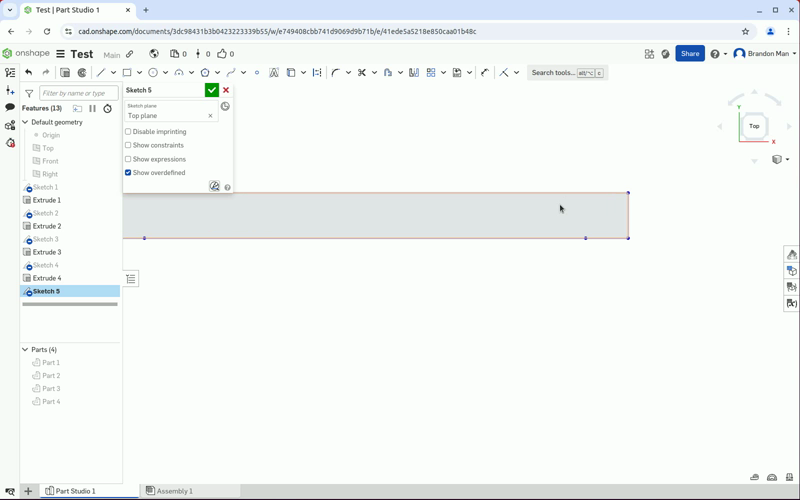
scroll(6)
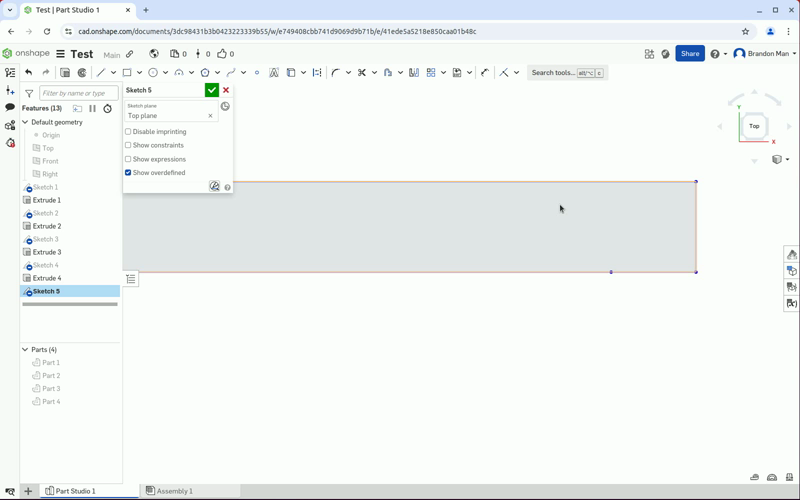
click(560, 204)
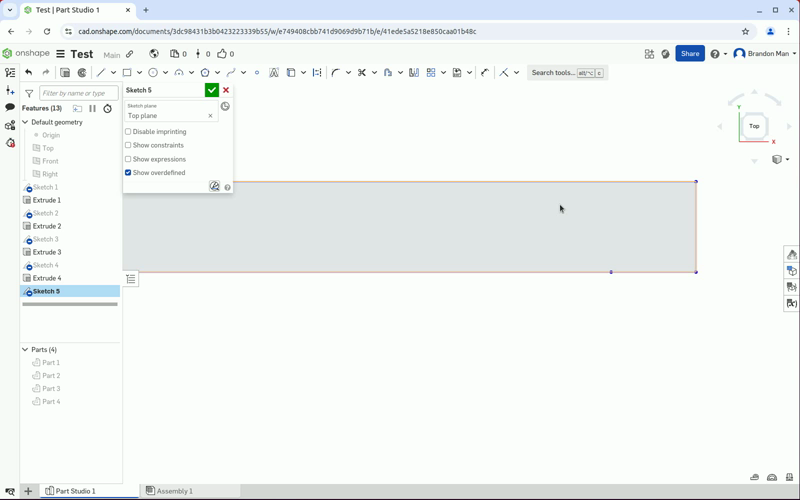
scroll(-6)
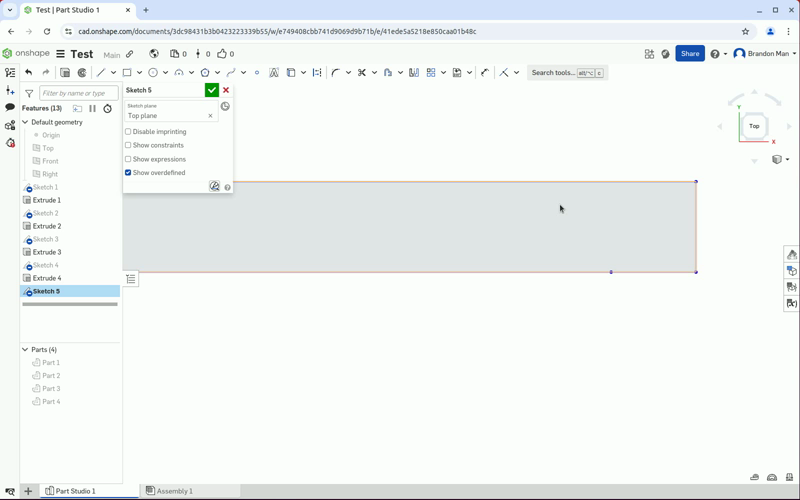
scroll(-6)
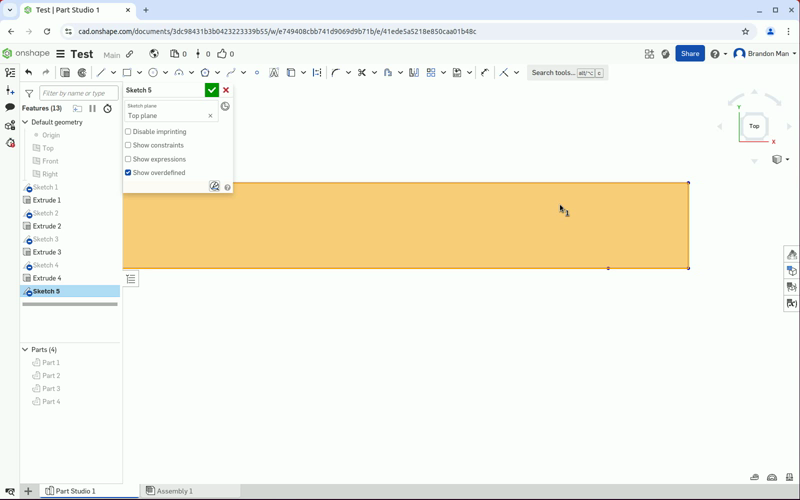
scroll(-6)
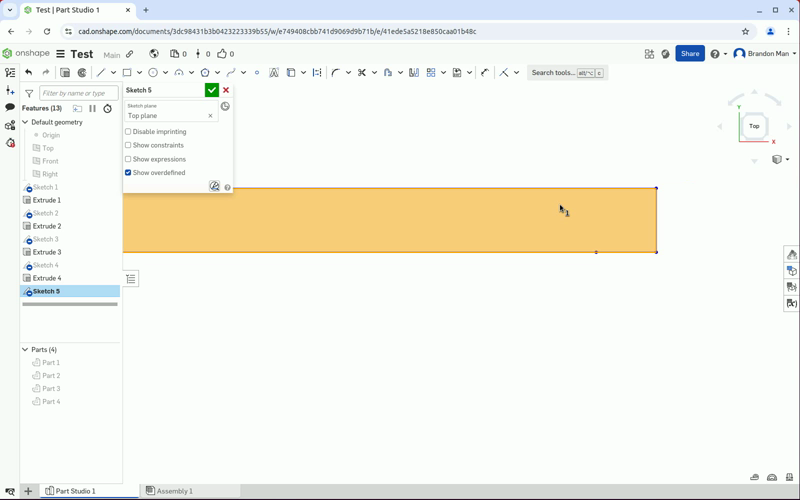
scroll(-6)
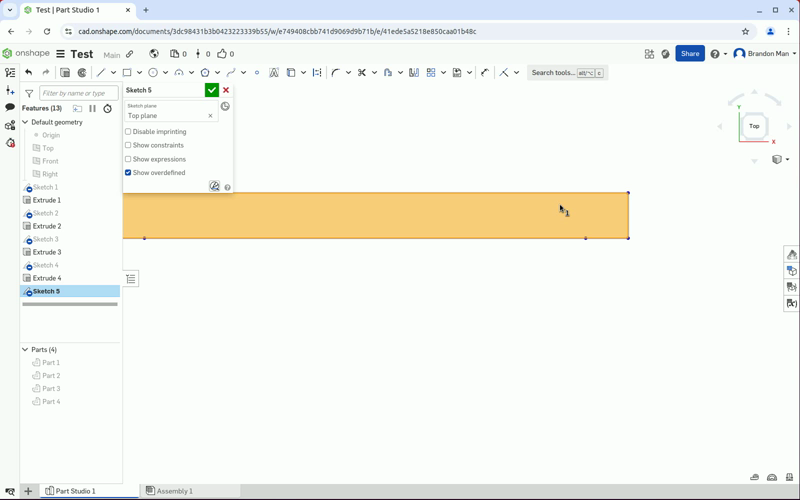
scroll(-6)
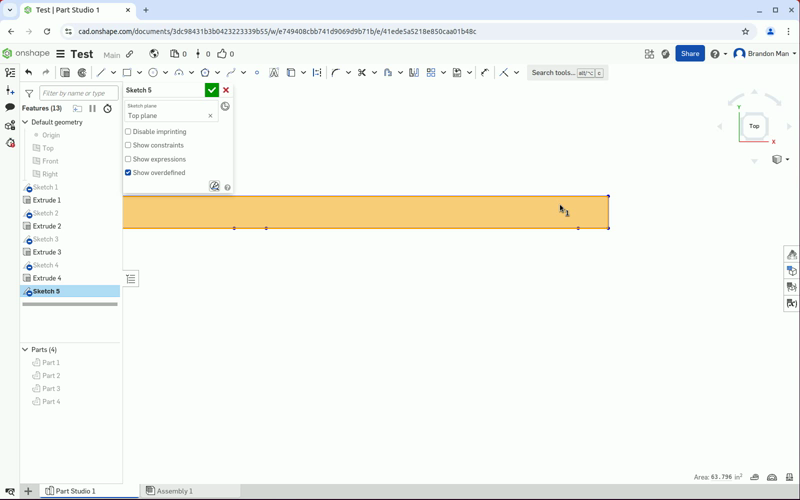
scroll(-6)
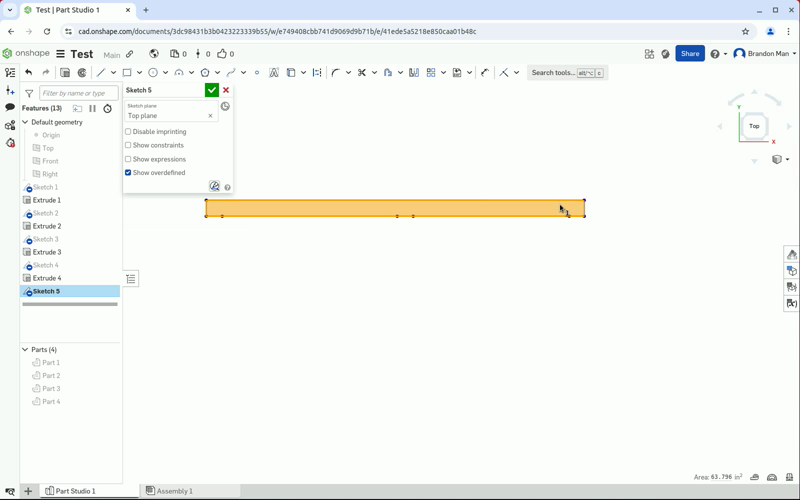
scroll(-6)
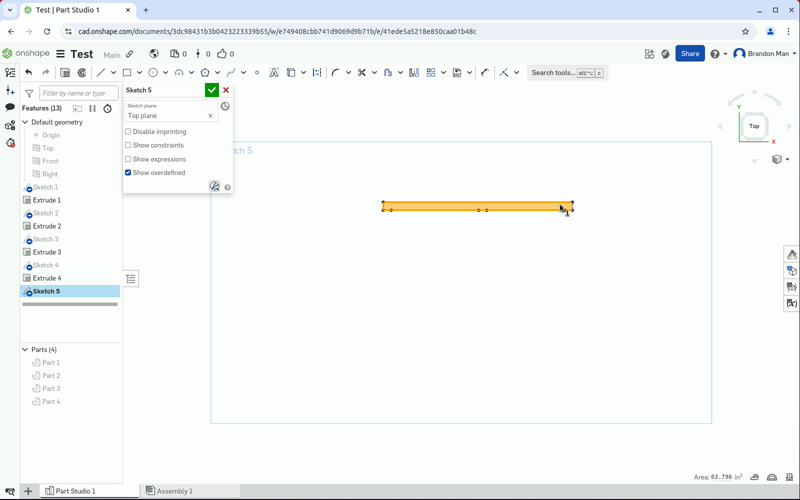
mouse_move(73, 352)
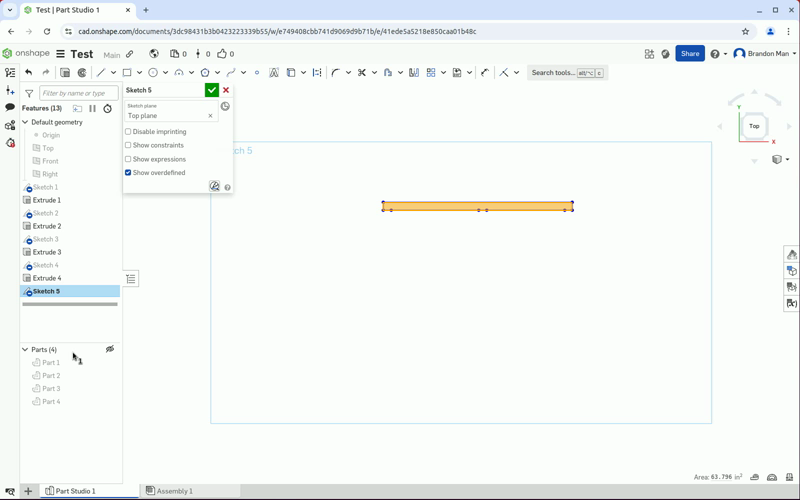
key(shift+y)
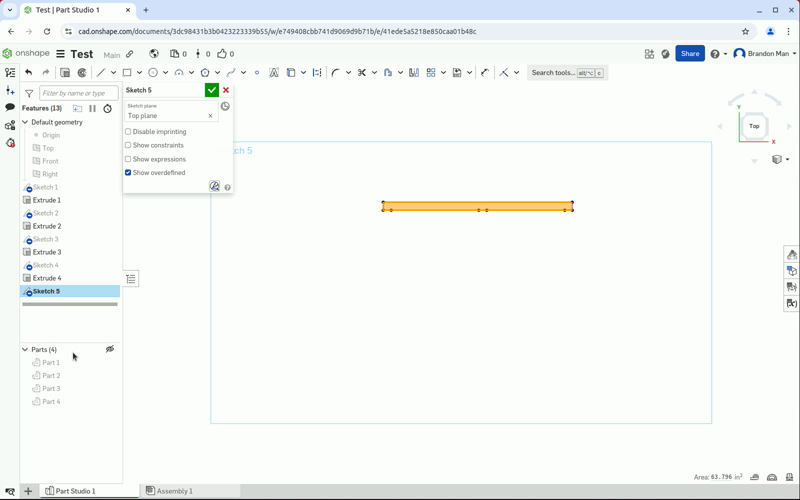
key(shift+e)
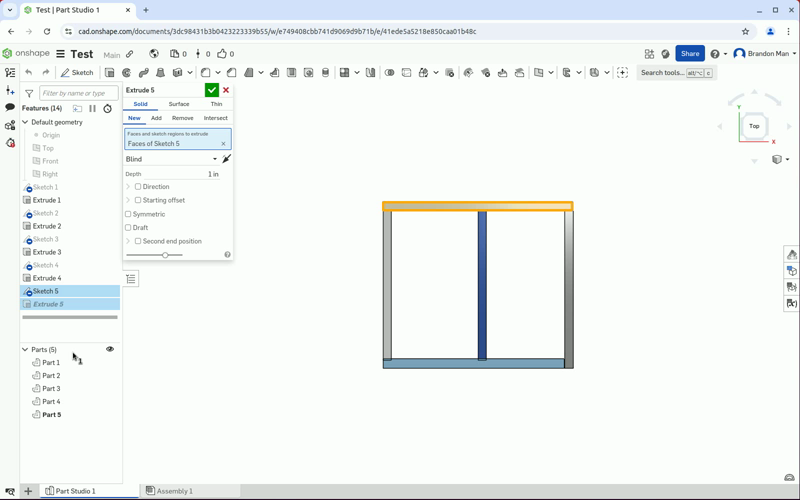
mouse_move(143, 106)
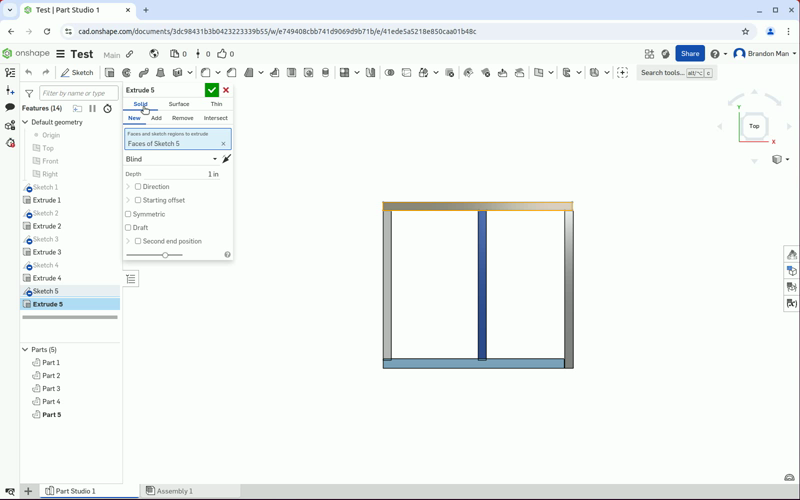
click(143, 106)
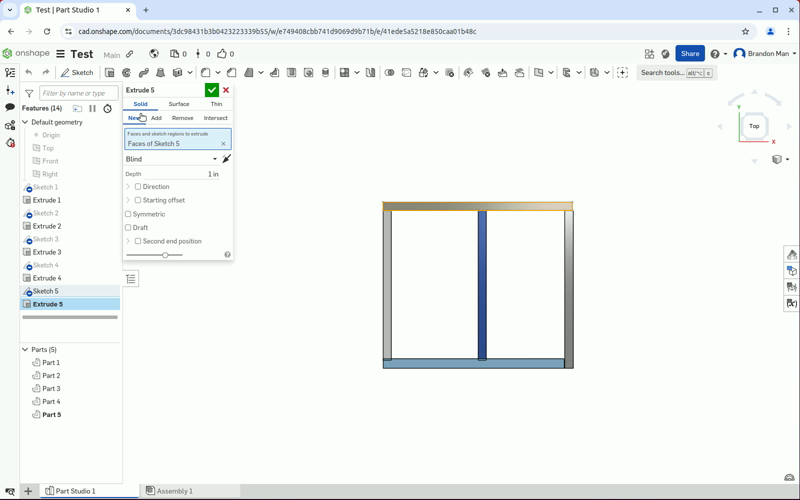
mouse_move(137, 120)
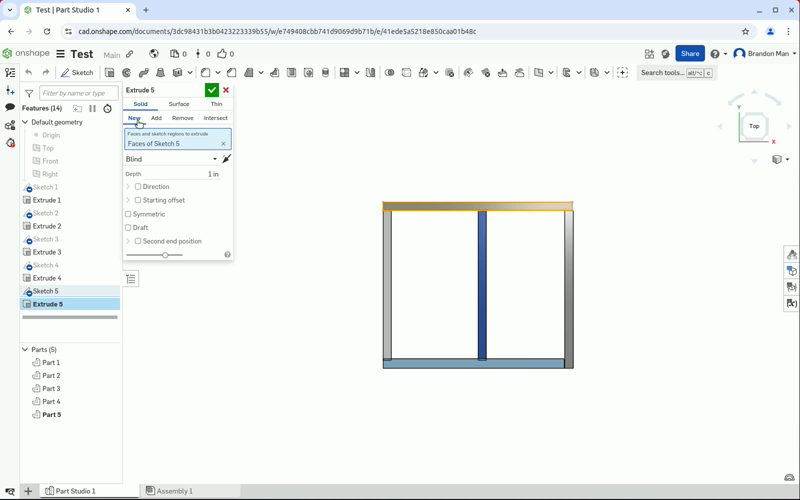
click(137, 120)
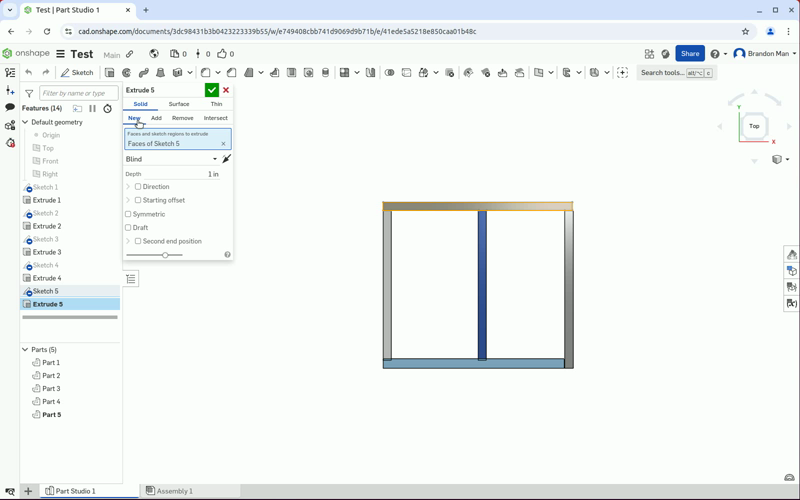
key(tab, 4)
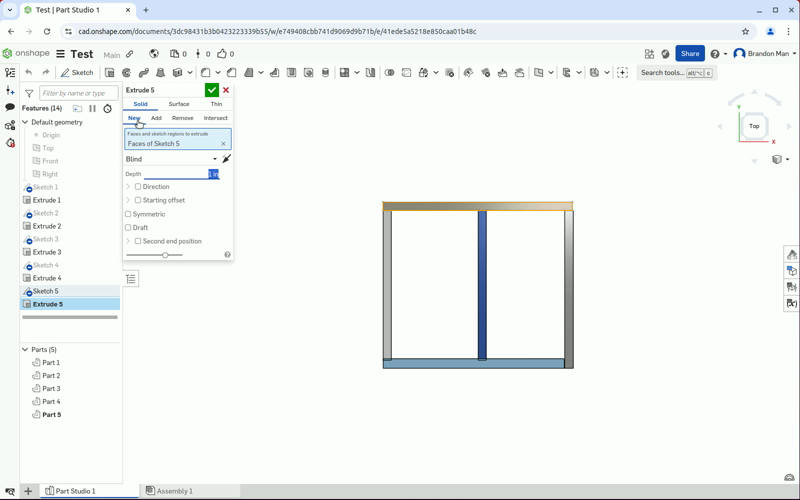
text(1.685)
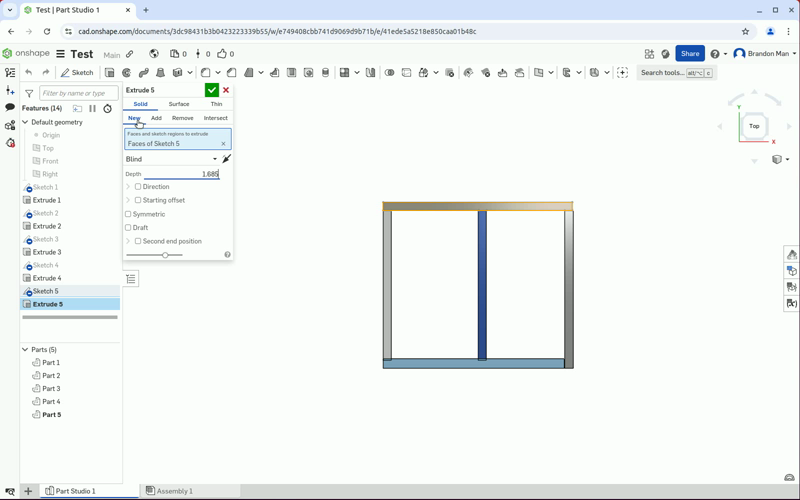
key(enter)
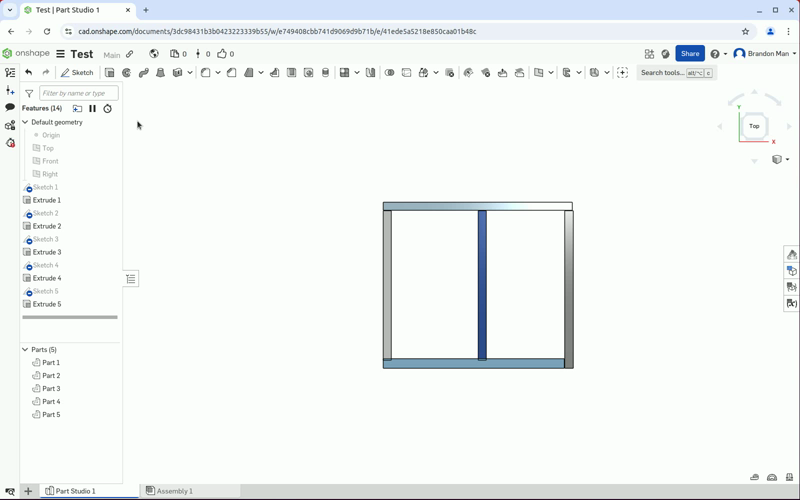
key(shift+h)
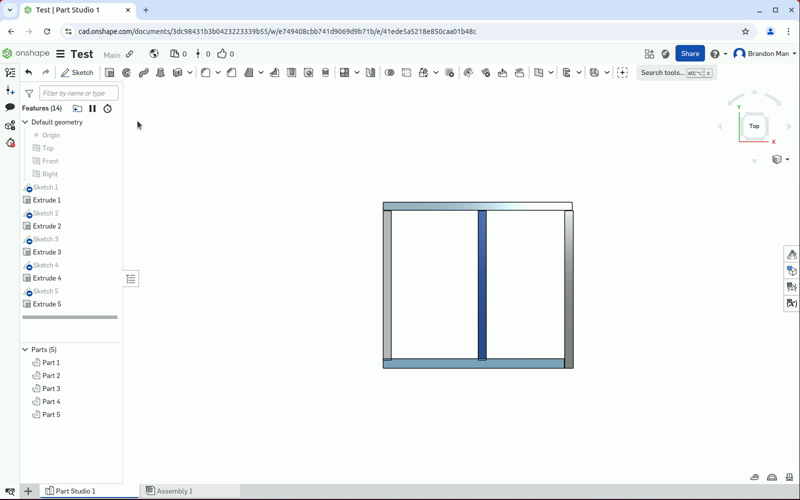
key(shift+h)
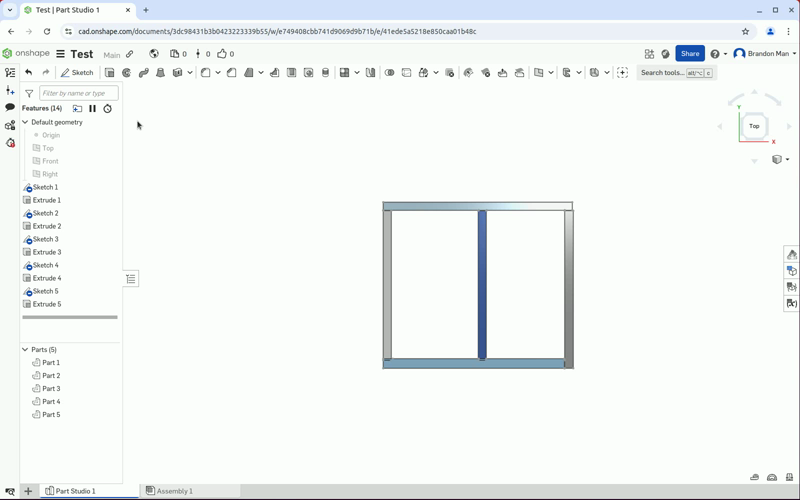
key(shift+7)
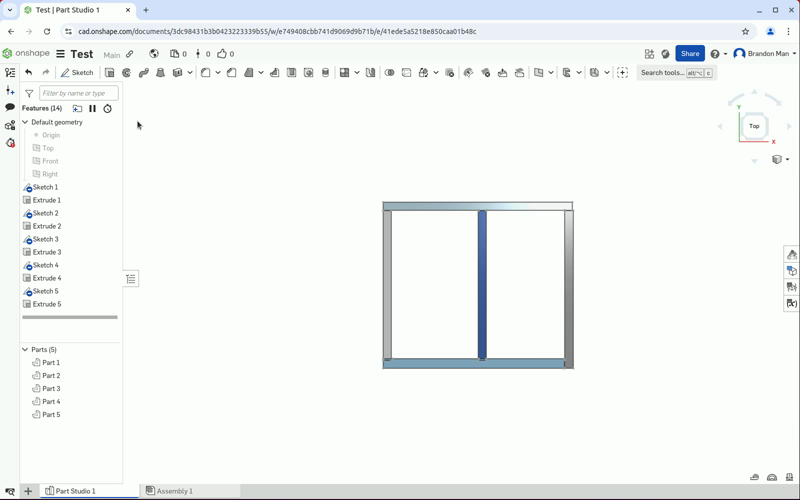
key(up, 3)
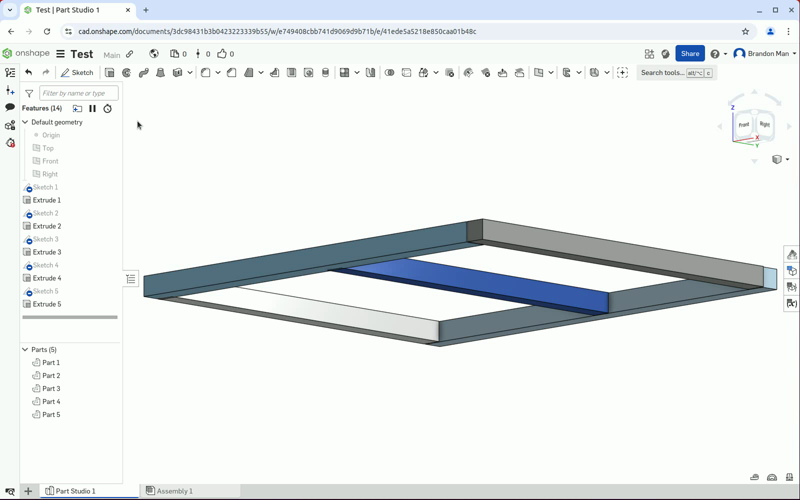
key(left, 3)
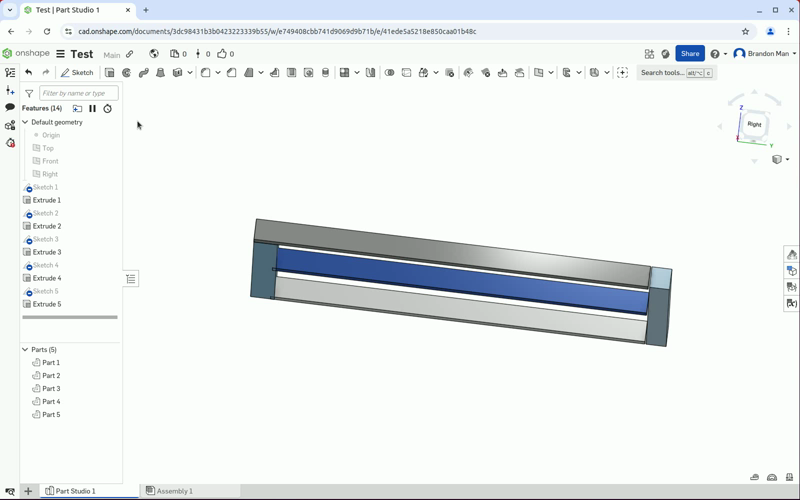
key(right, 3)
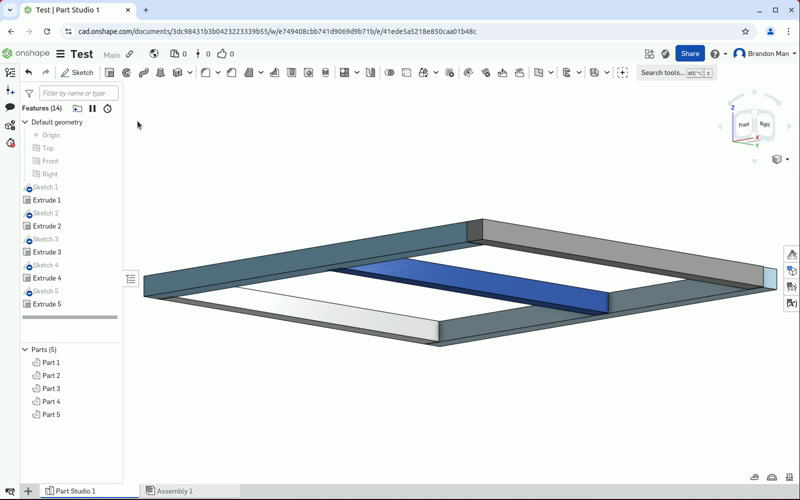
key(down, 3)
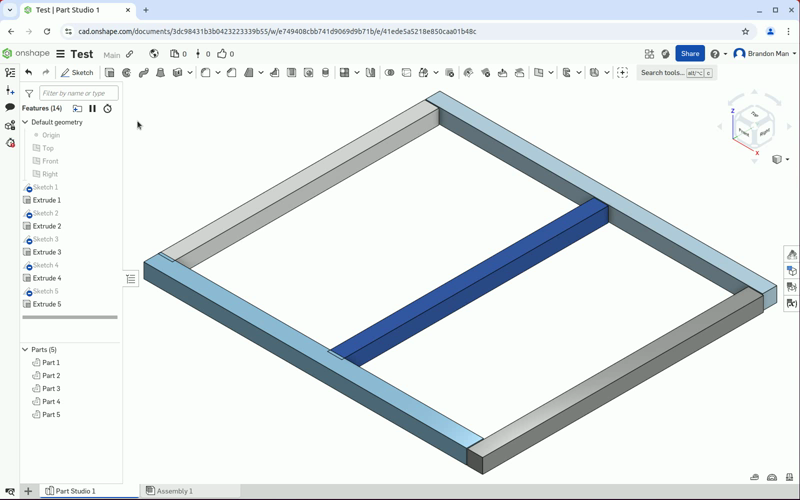
mouse_move(73, 189)
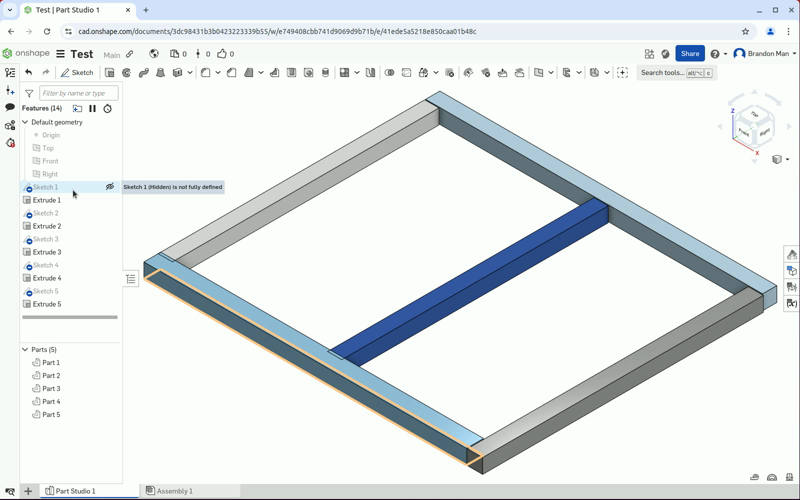
click(73, 189)